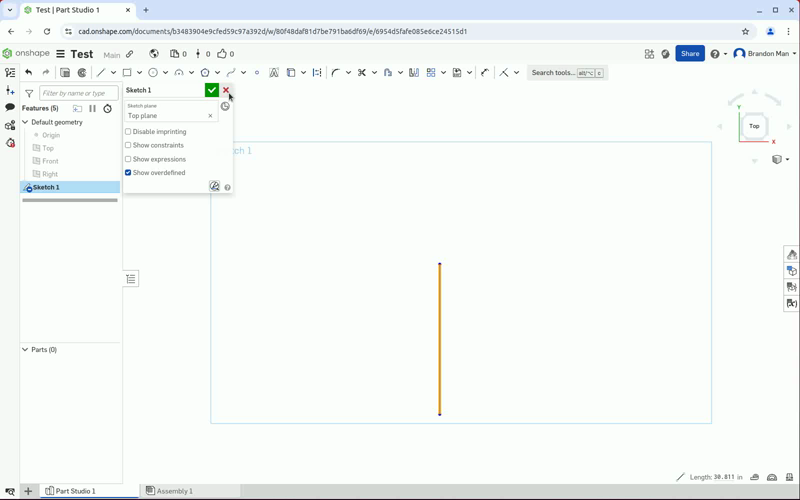
key(shift+h)
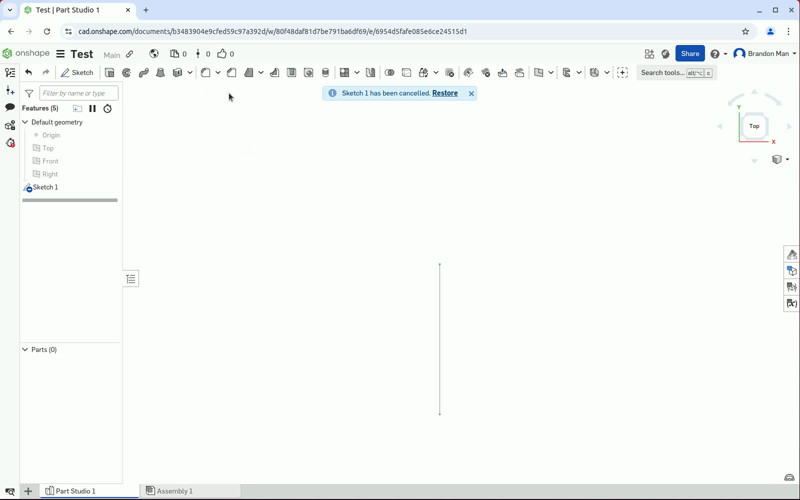
key(shift+s)
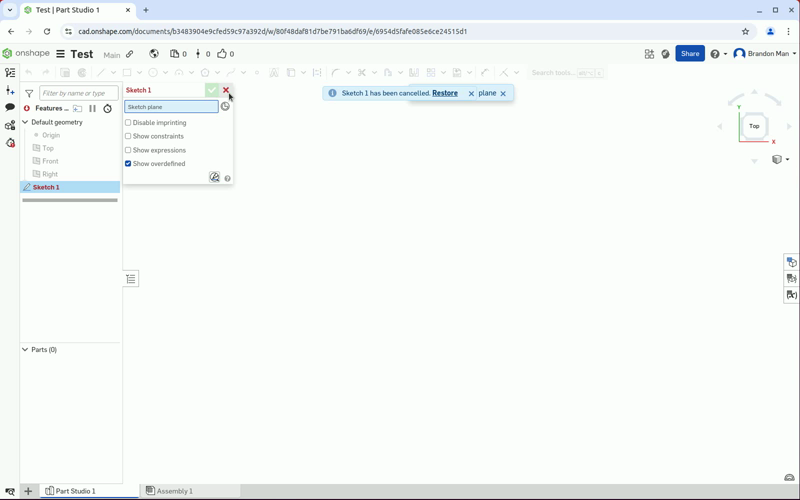
mouse_move(73, 150)
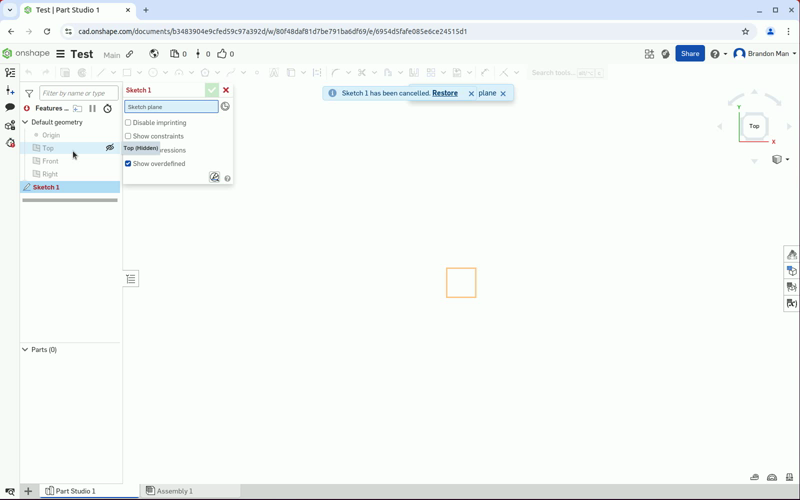
click(73, 150)
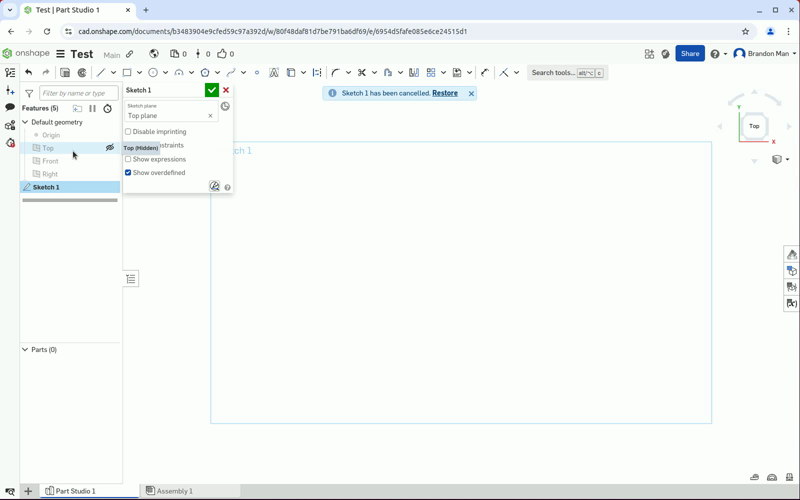
mouse_move(73, 352)
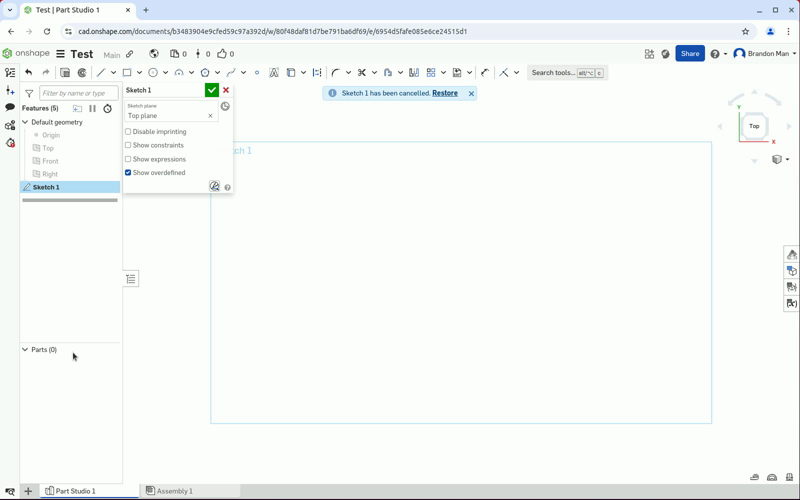
key(y)
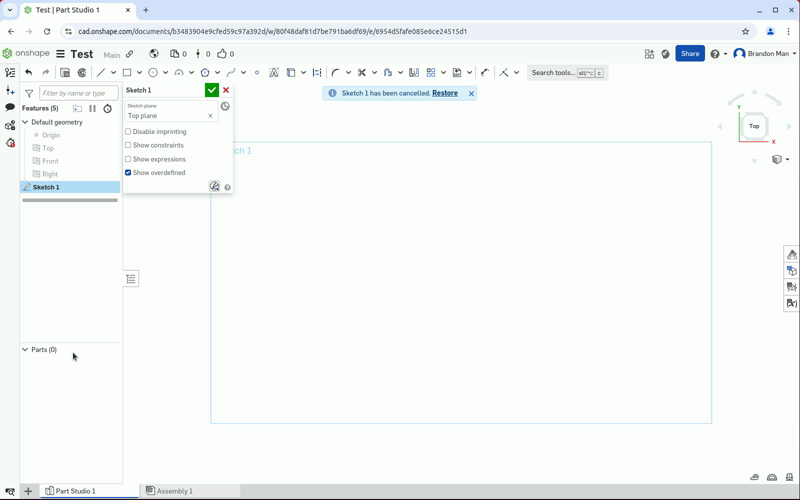
key(c)
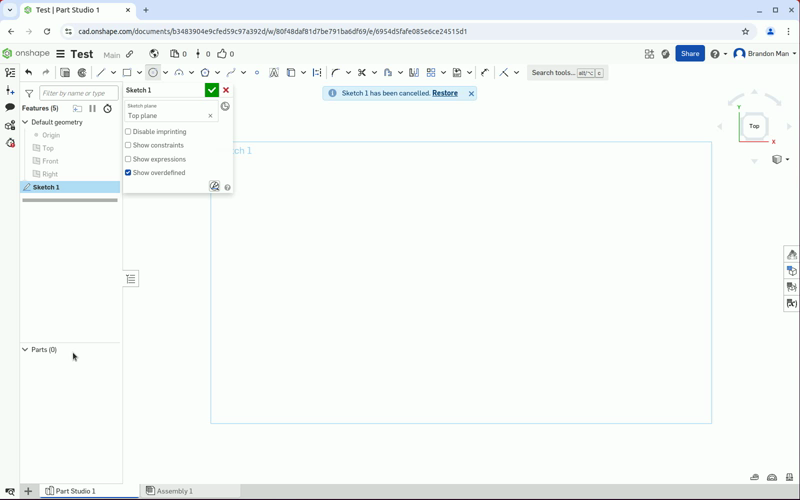
key_down(shift)
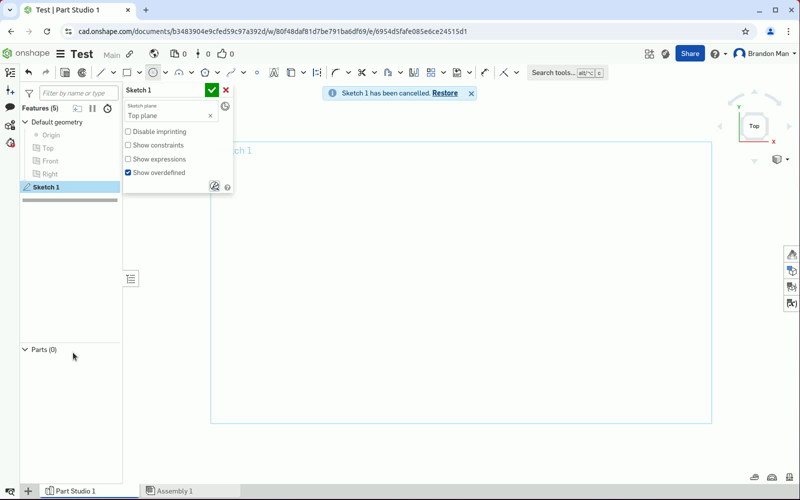
mouse_move(461, 282)
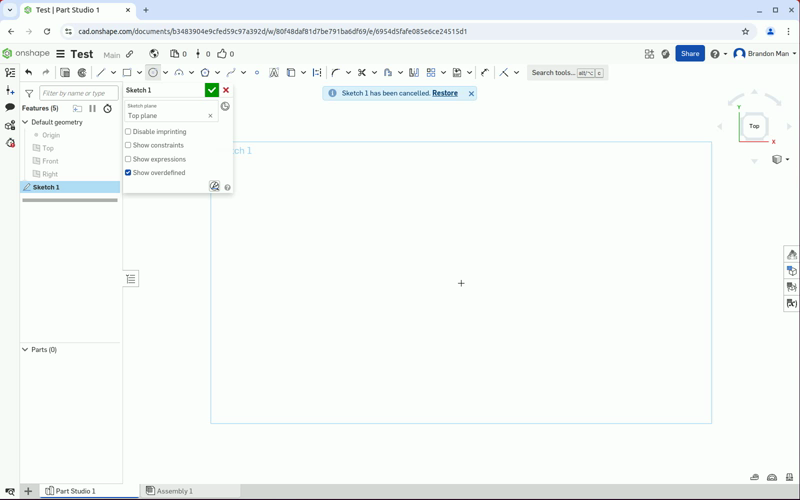
click(461, 282)
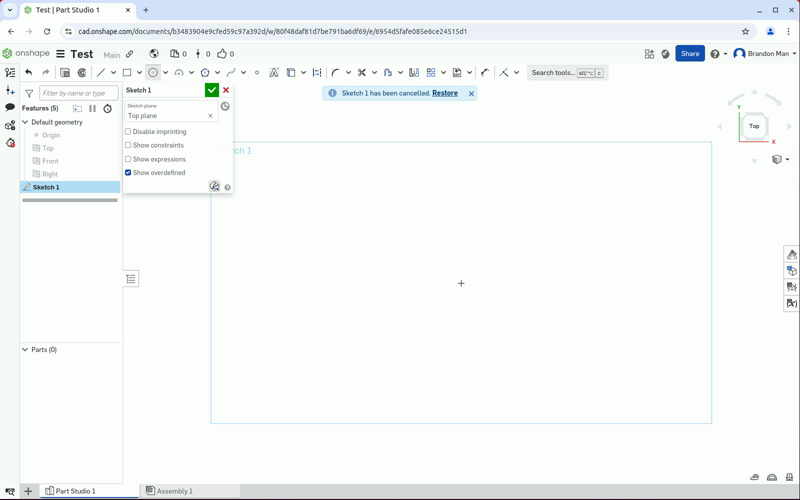
key_up(shift)
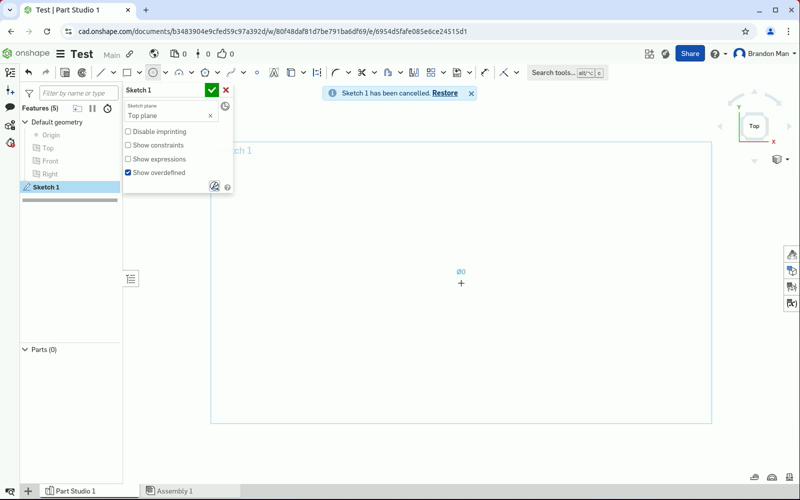
mouse_move(471, 282)
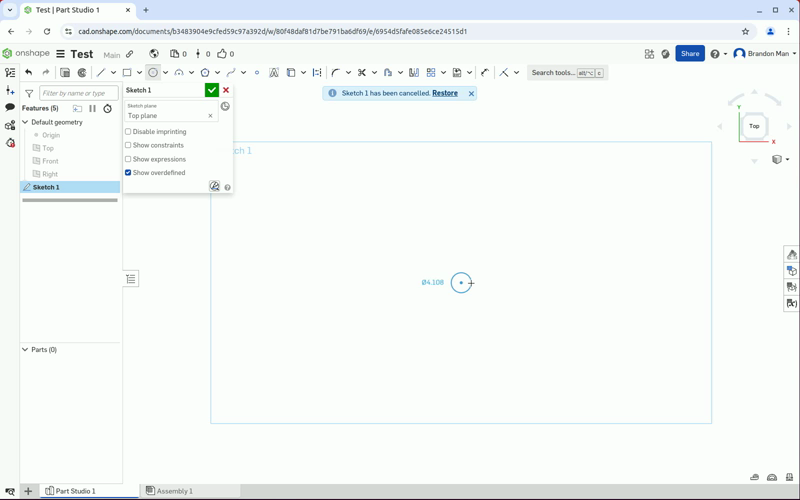
click(471, 282)
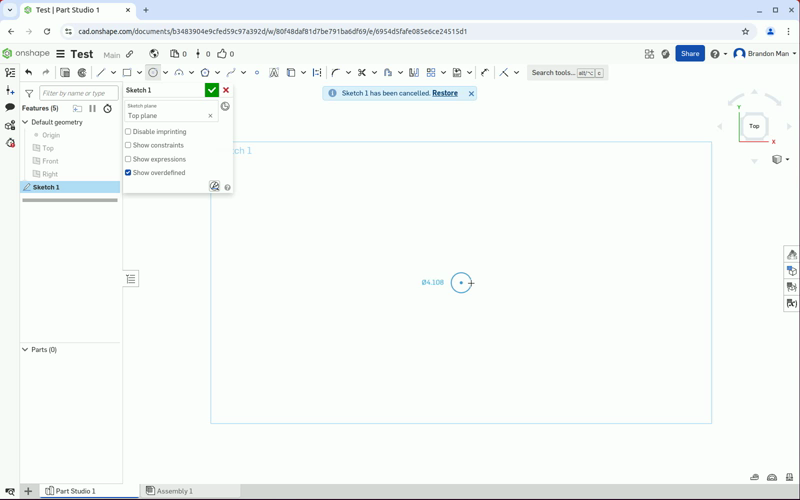
key(esc)
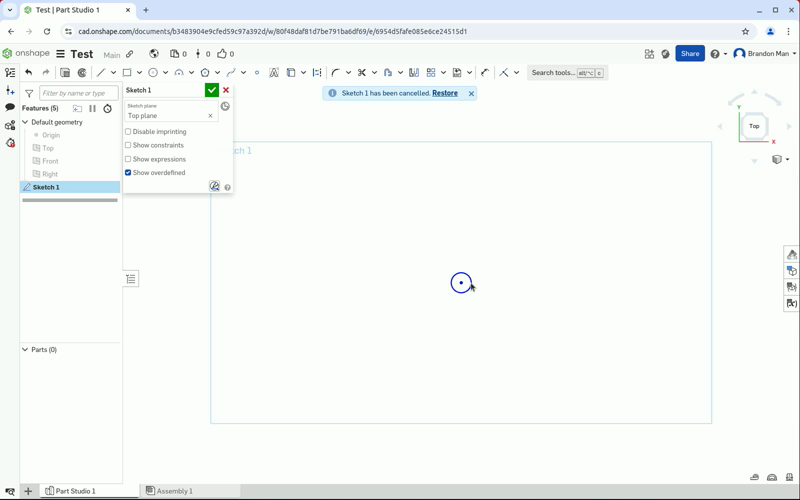
key(c)
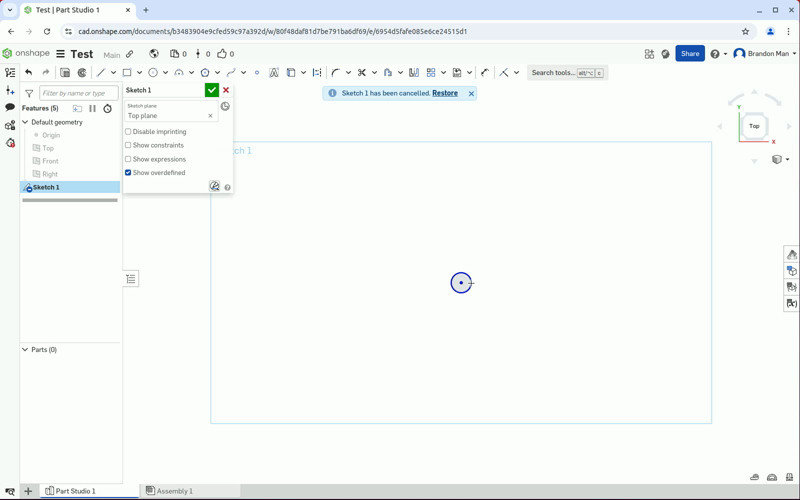
key_down(shift)
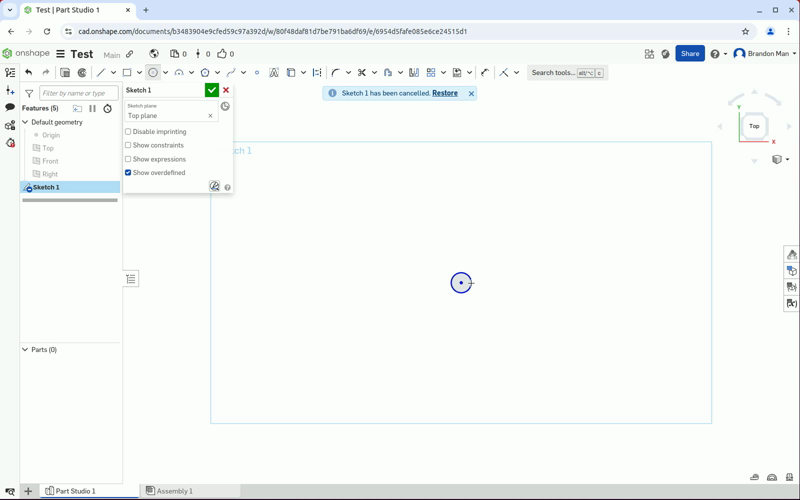
mouse_move(461, 282)
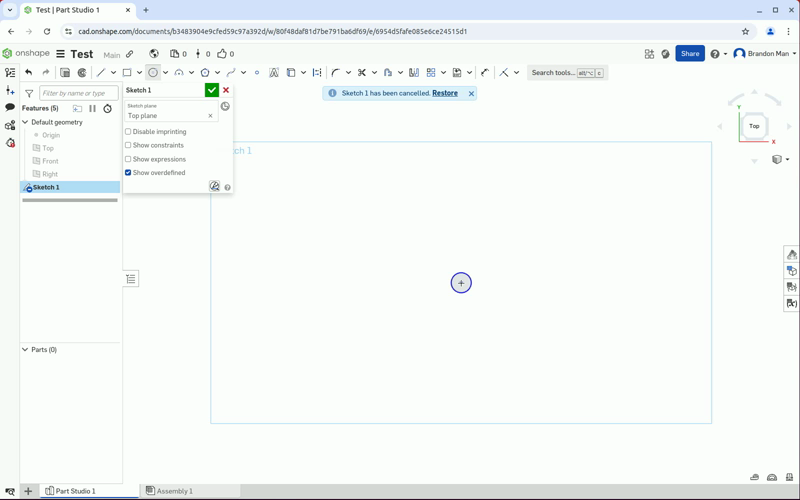
click(461, 282)
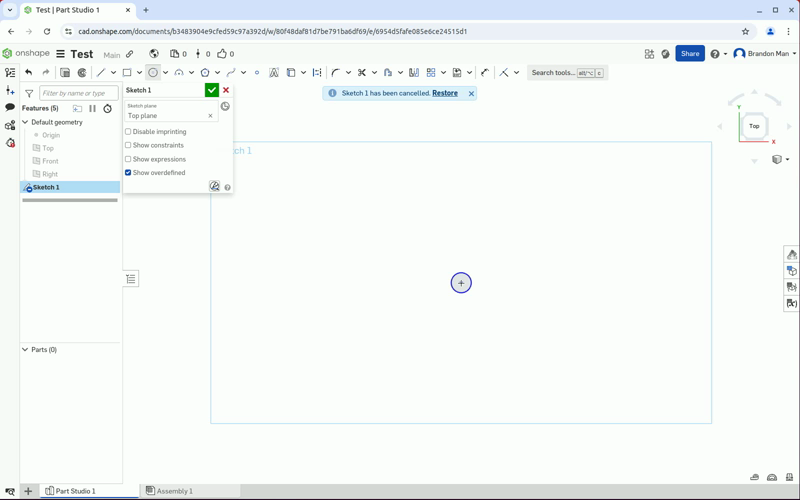
key_up(shift)
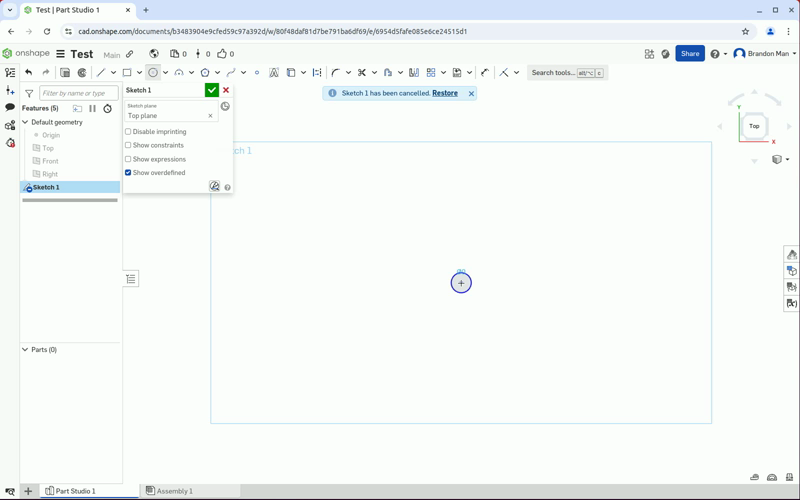
mouse_move(467, 282)
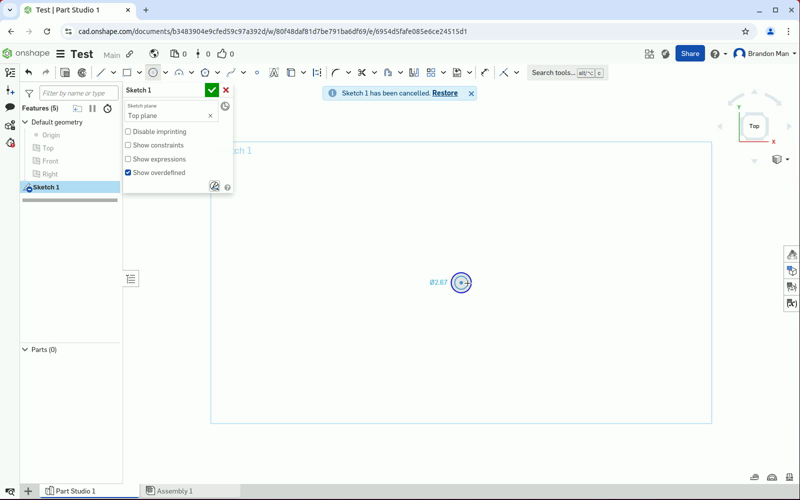
scroll(6)
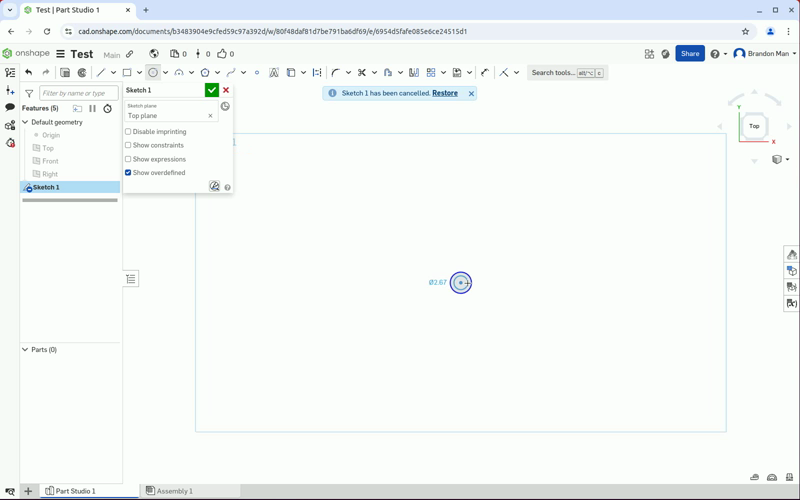
scroll(6)
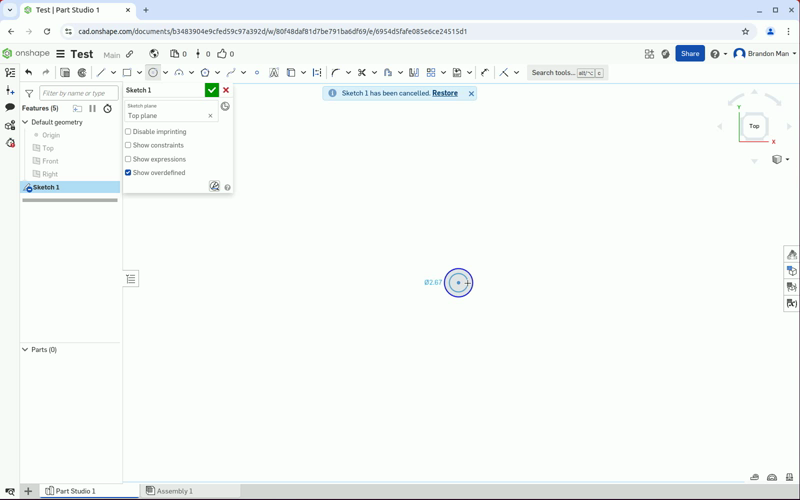
scroll(6)
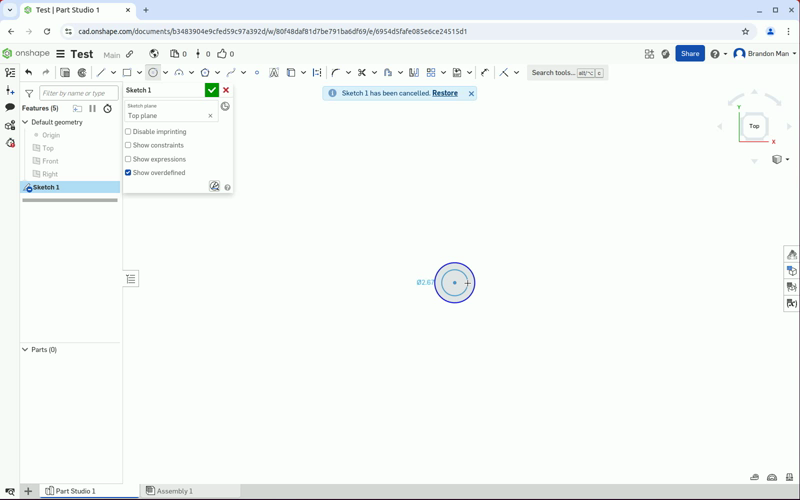
scroll(6)
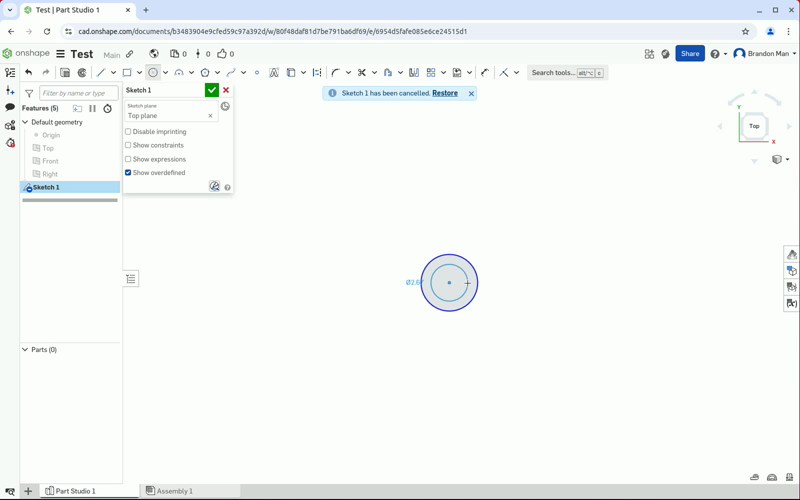
scroll(6)
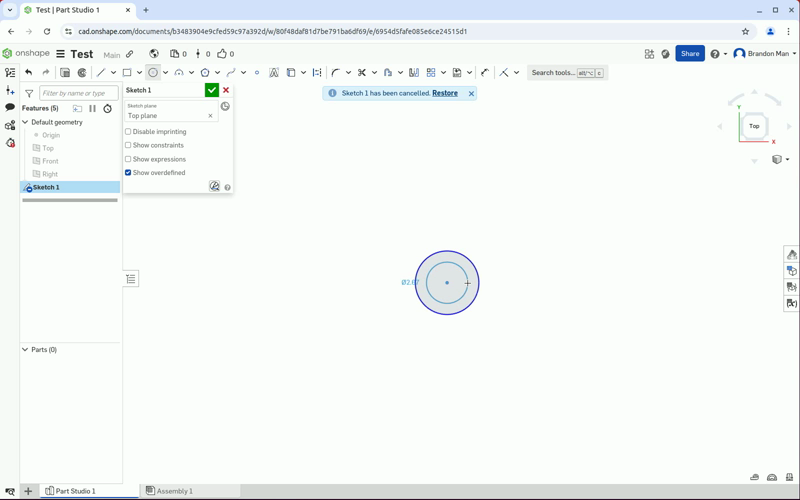
scroll(6)
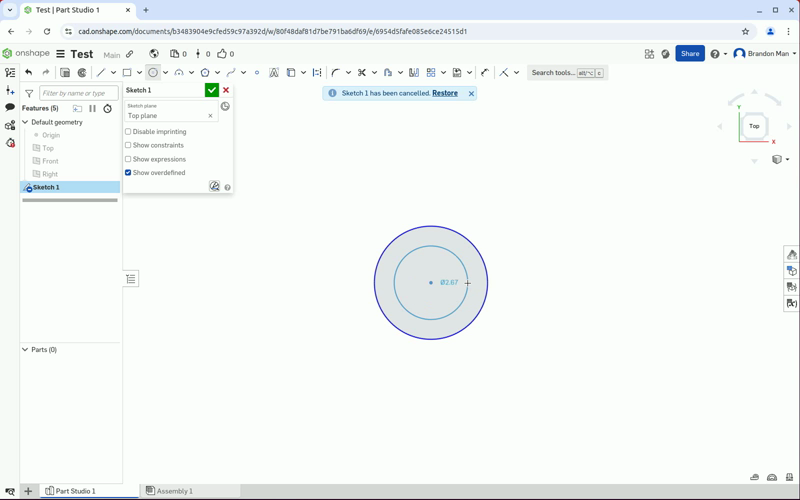
scroll(6)
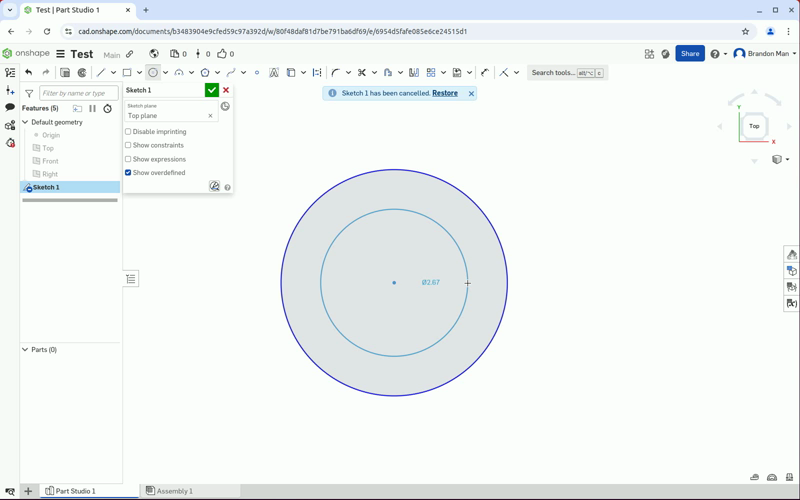
click(467, 282)
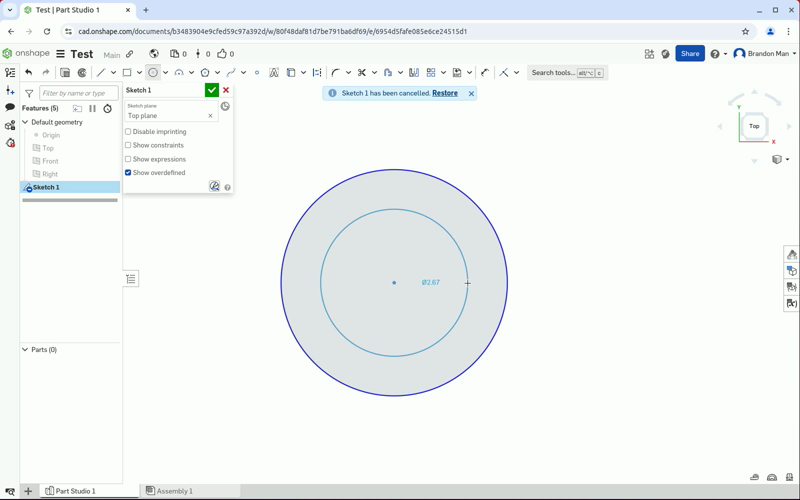
scroll(-6)
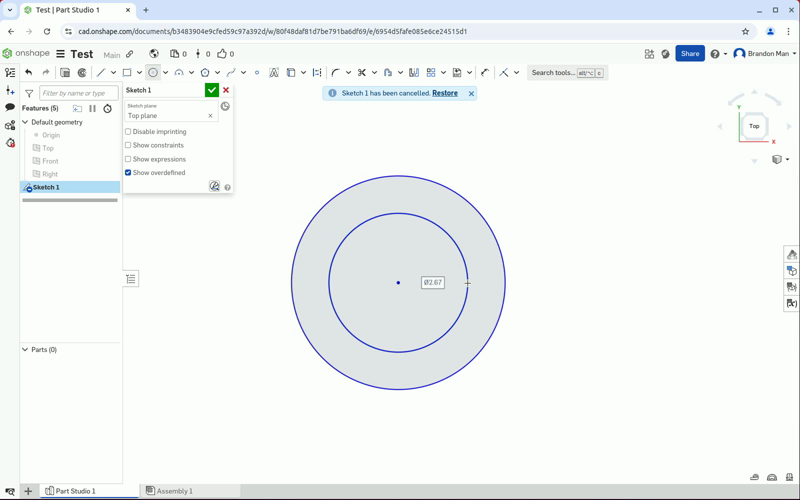
scroll(-6)
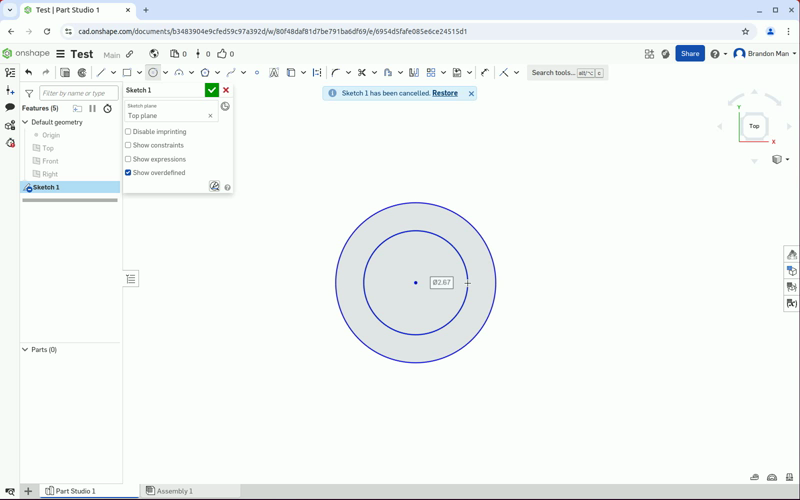
scroll(-6)
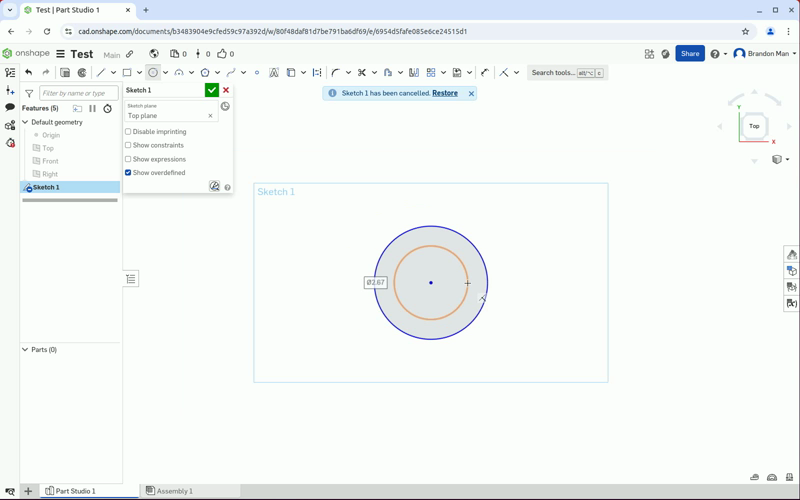
scroll(-6)
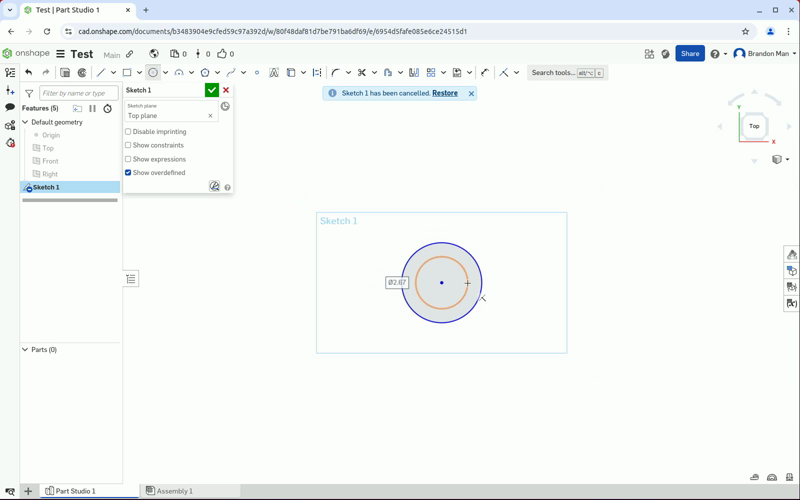
scroll(-6)
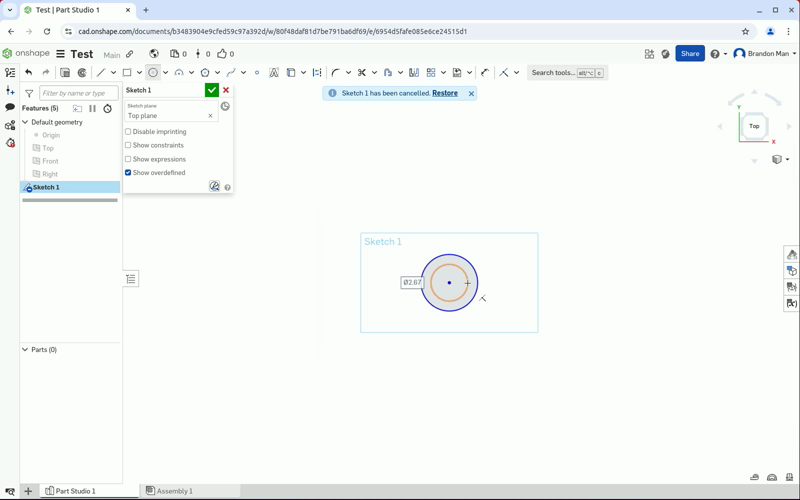
scroll(-6)
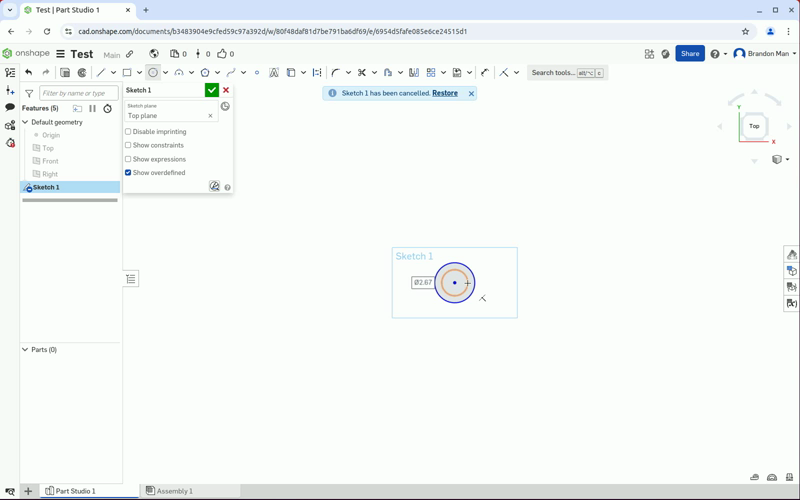
scroll(-6)
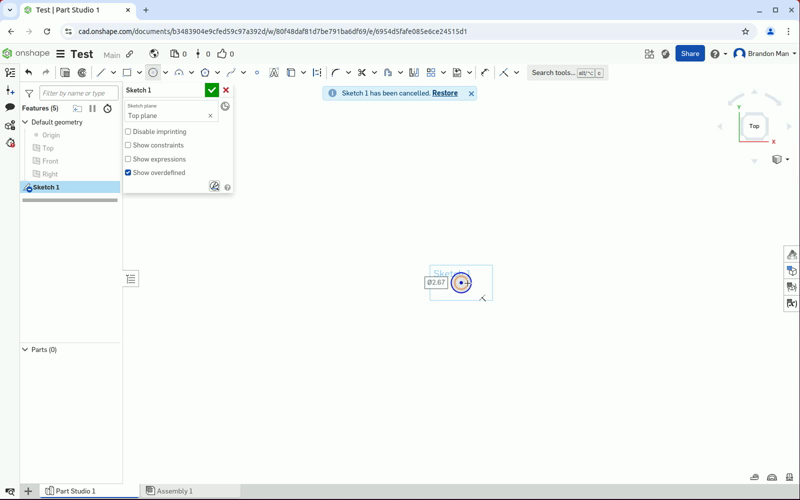
key(esc)
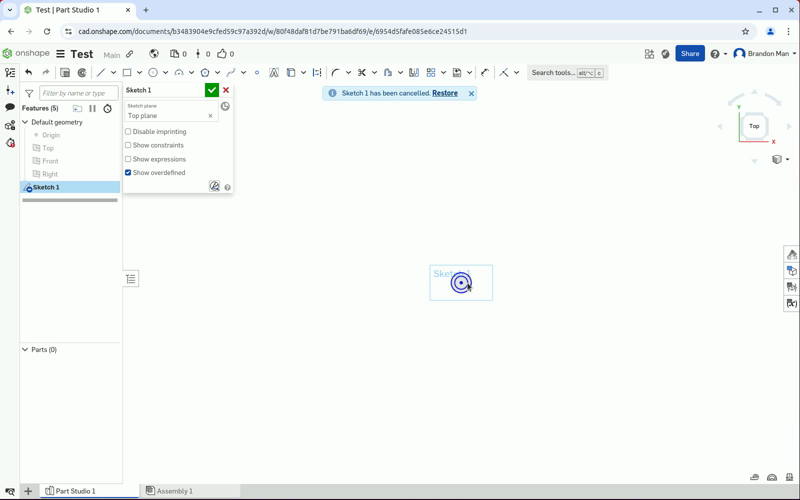
mouse_move(458, 275)
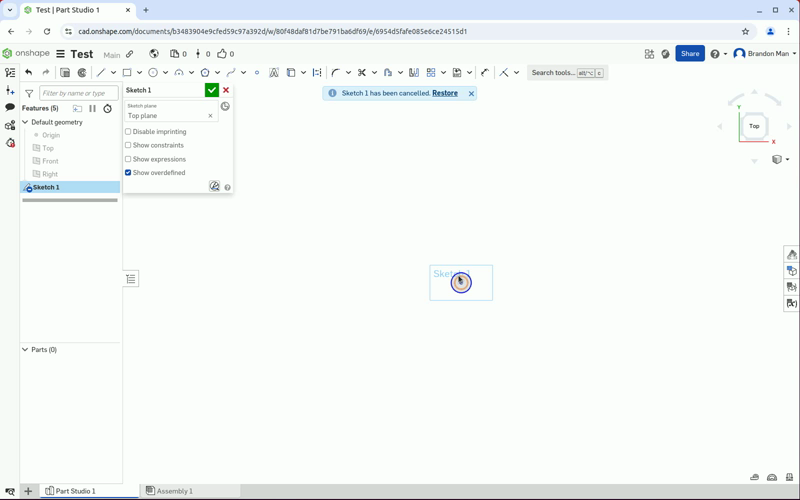
scroll(6)
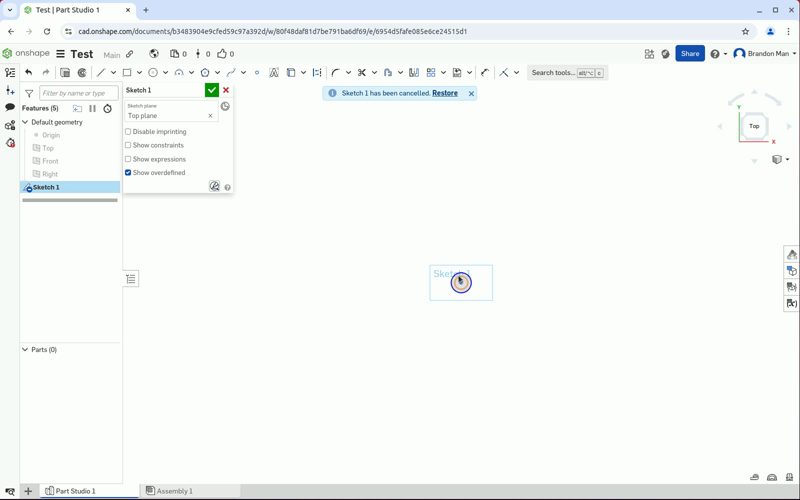
scroll(6)
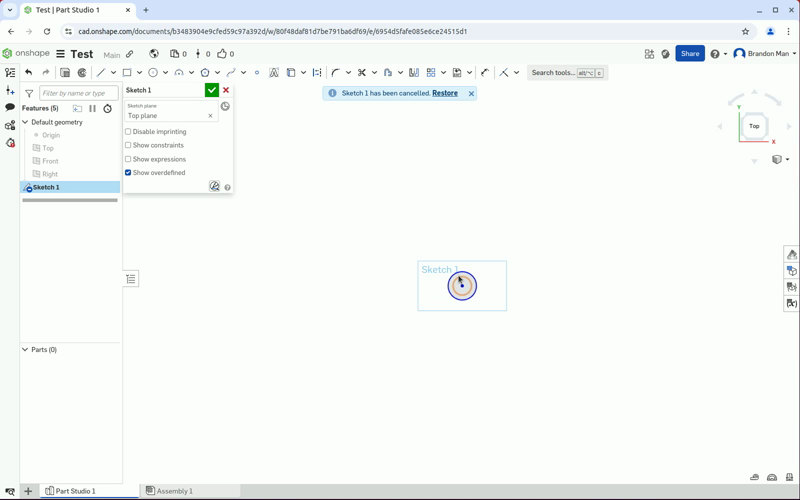
scroll(6)
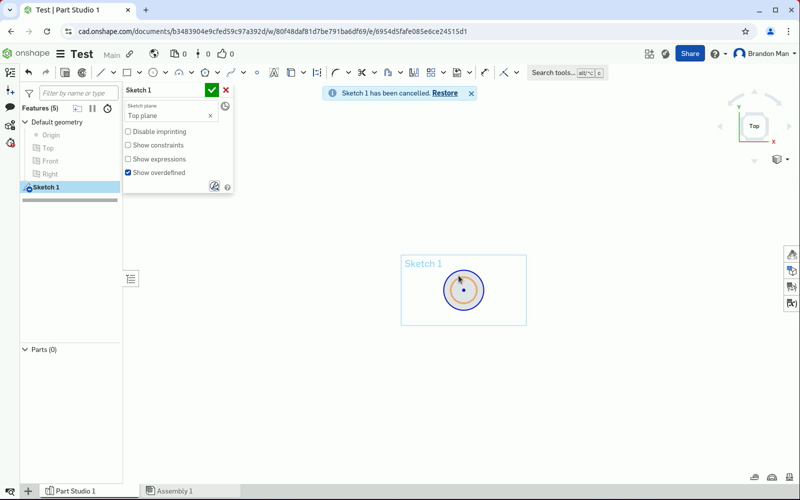
scroll(6)
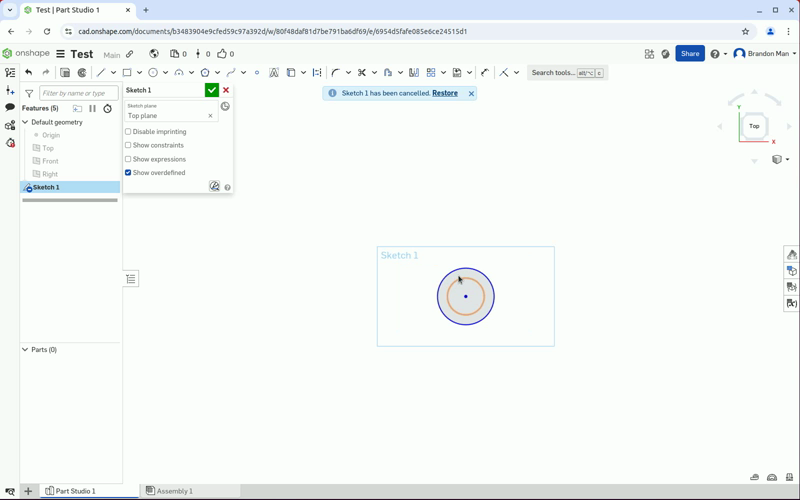
scroll(6)
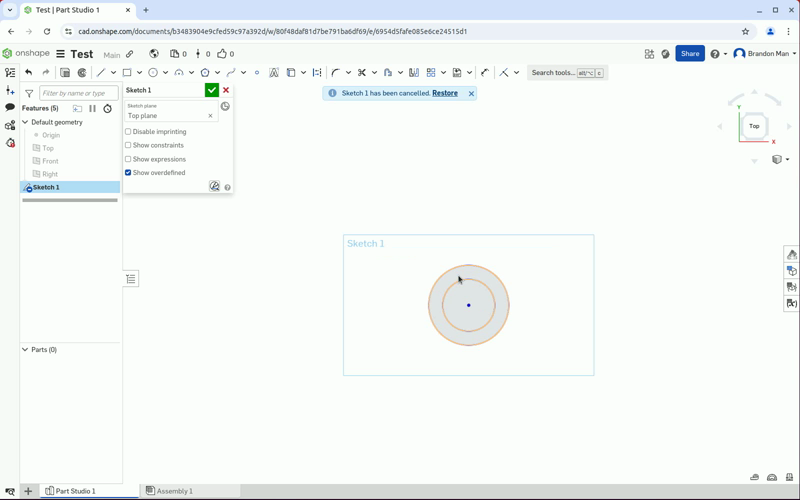
scroll(6)
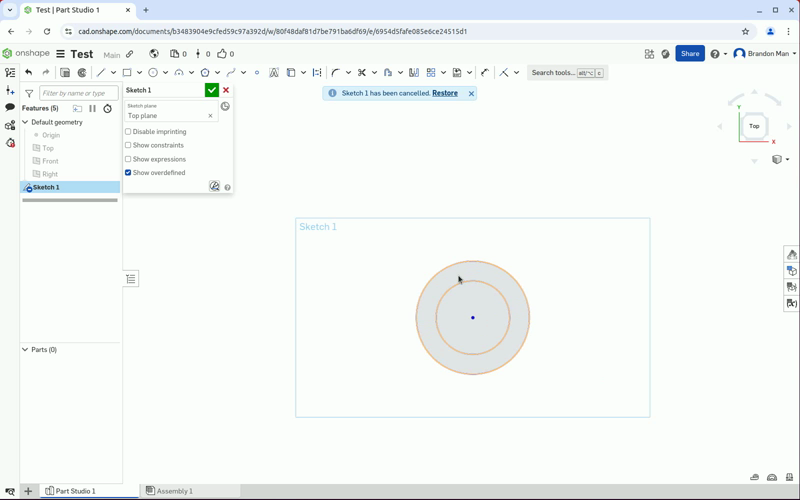
scroll(6)
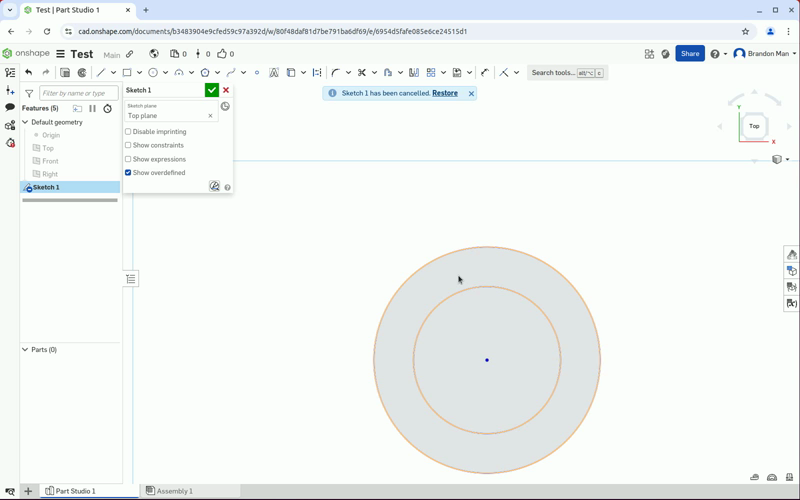
click(458, 275)
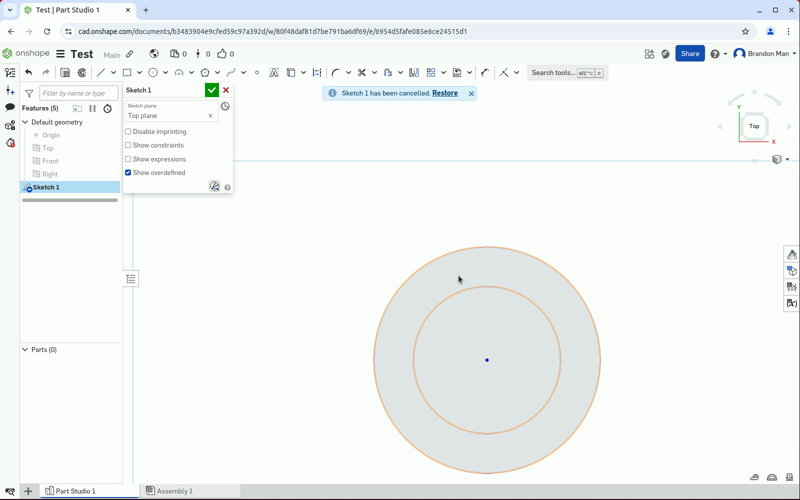
scroll(-6)
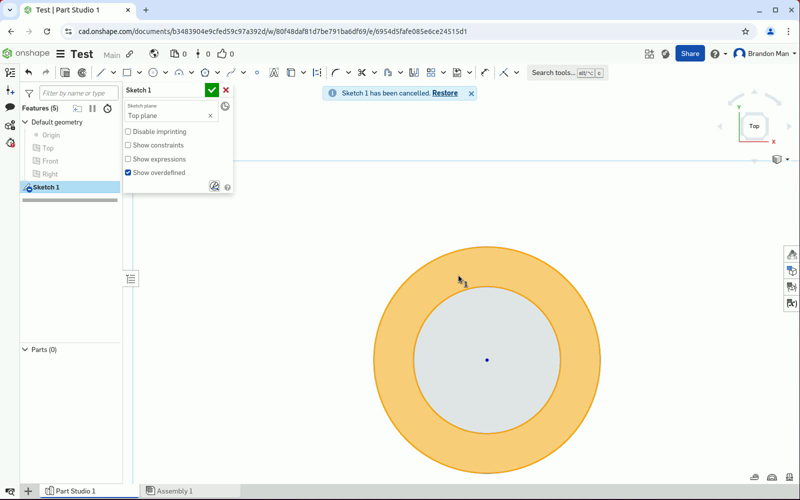
scroll(-6)
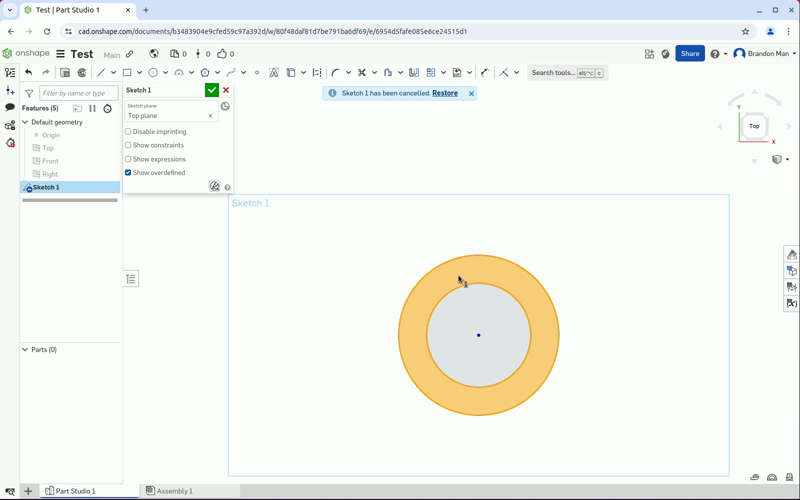
scroll(-6)
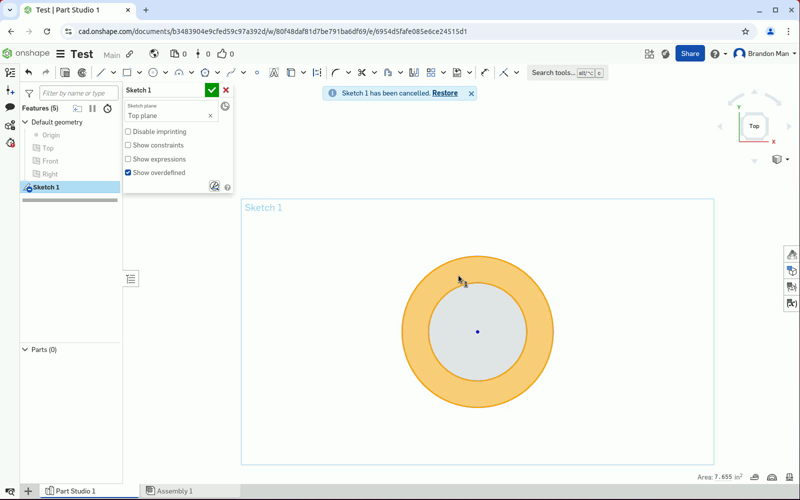
scroll(-6)
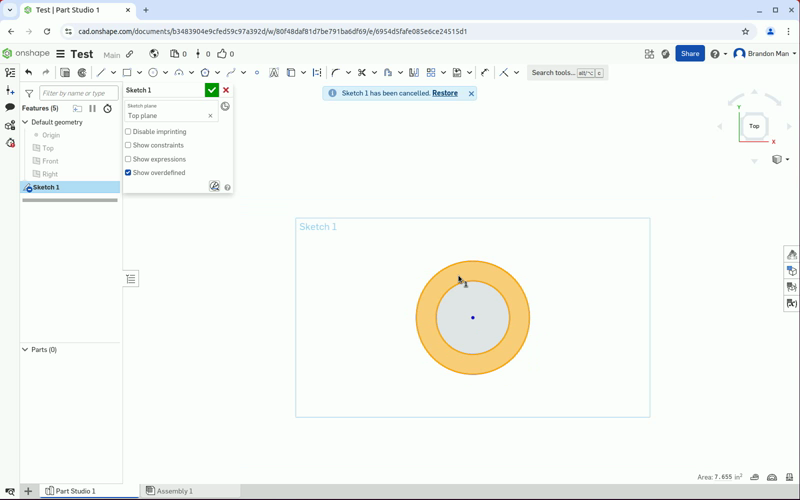
scroll(-6)
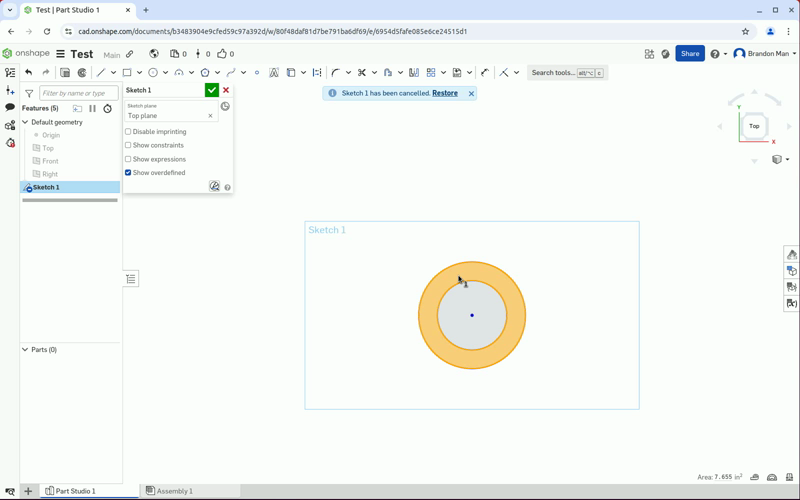
scroll(-6)
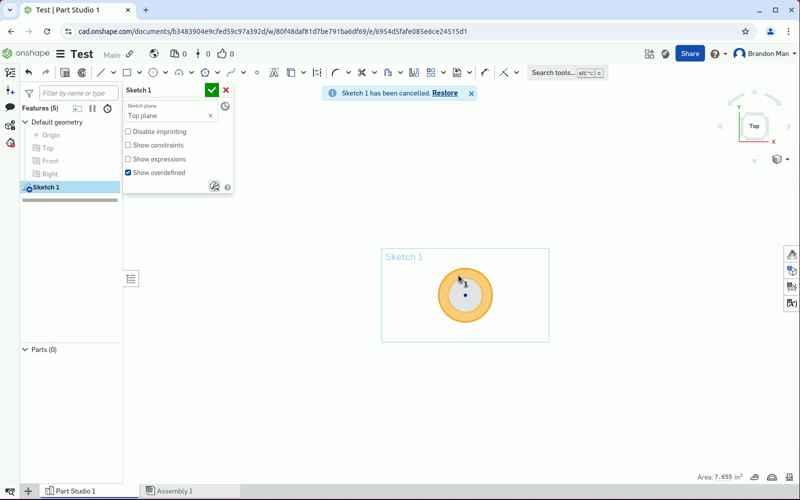
scroll(-6)
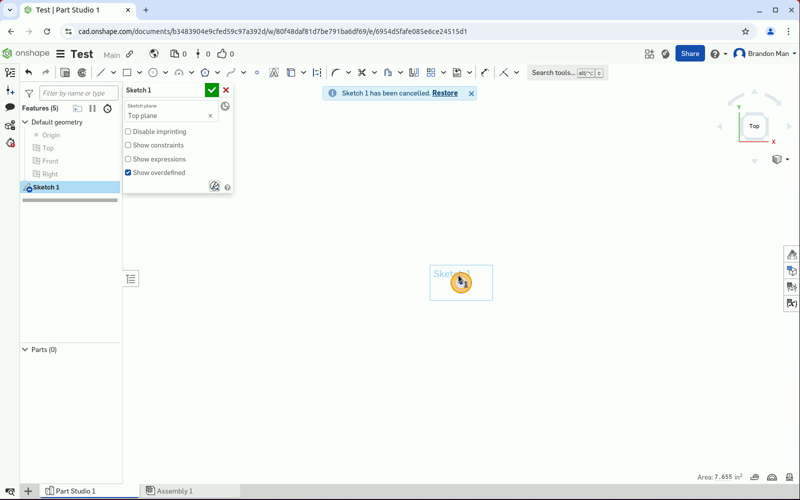
mouse_move(73, 352)
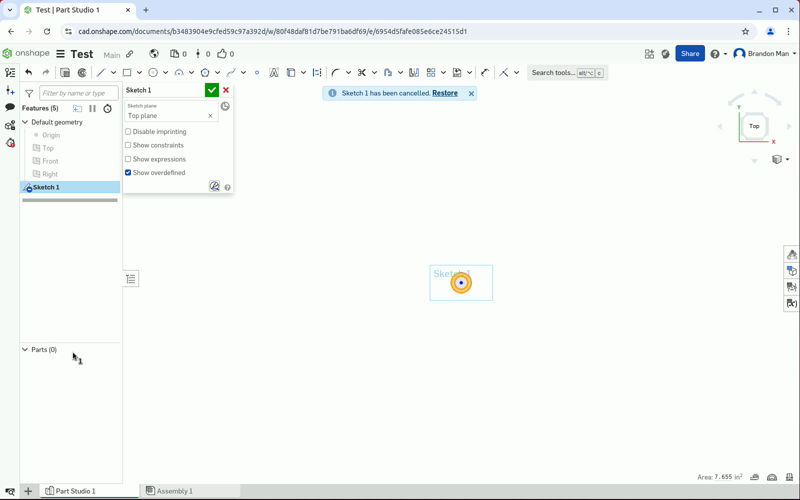
key(shift+y)
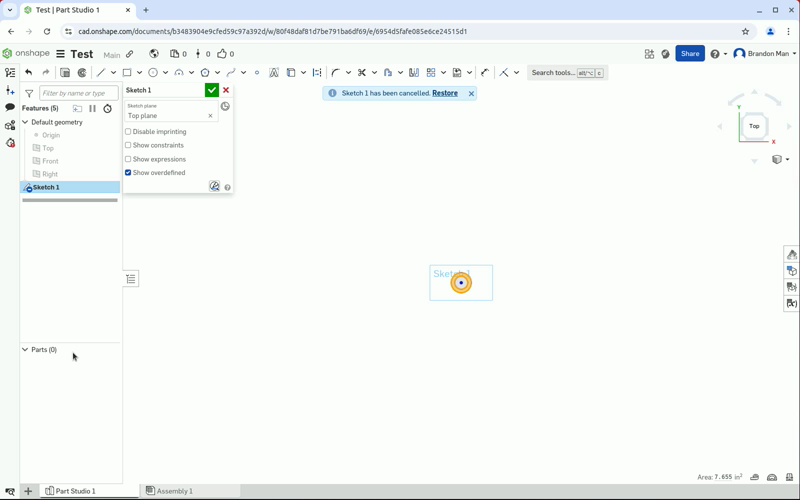
key(shift+e)
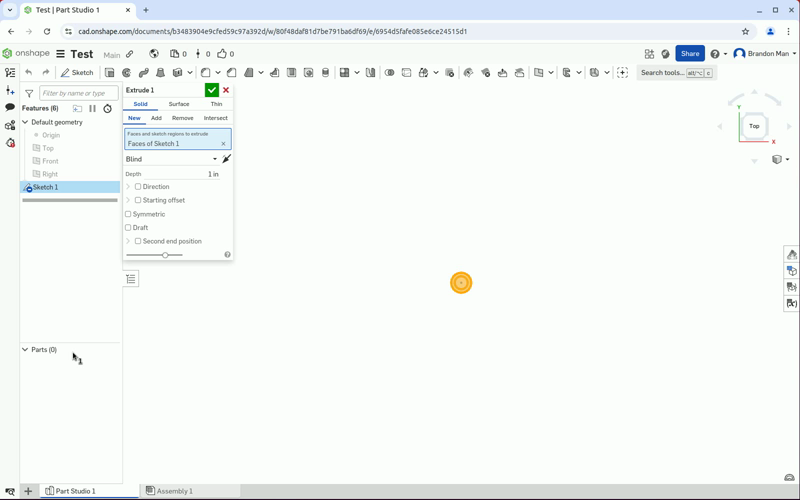
mouse_move(143, 106)
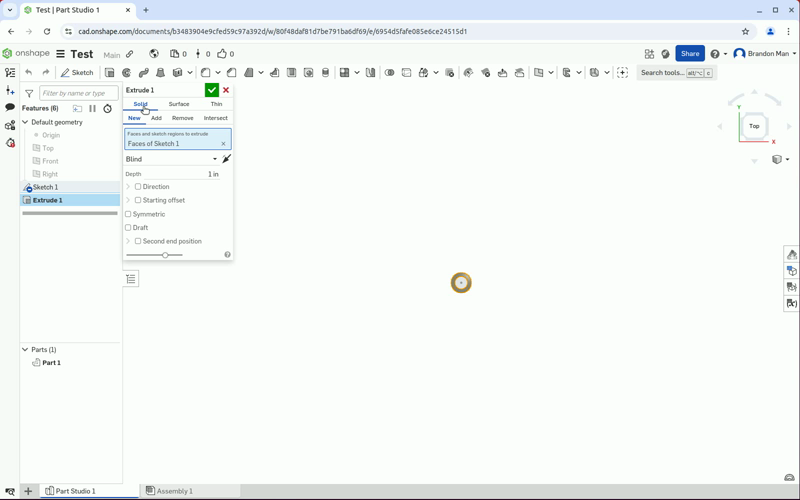
click(143, 106)
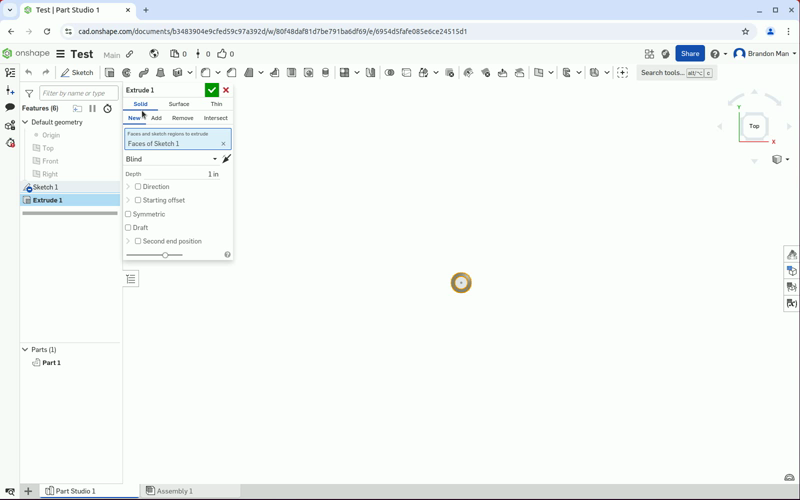
mouse_move(137, 120)
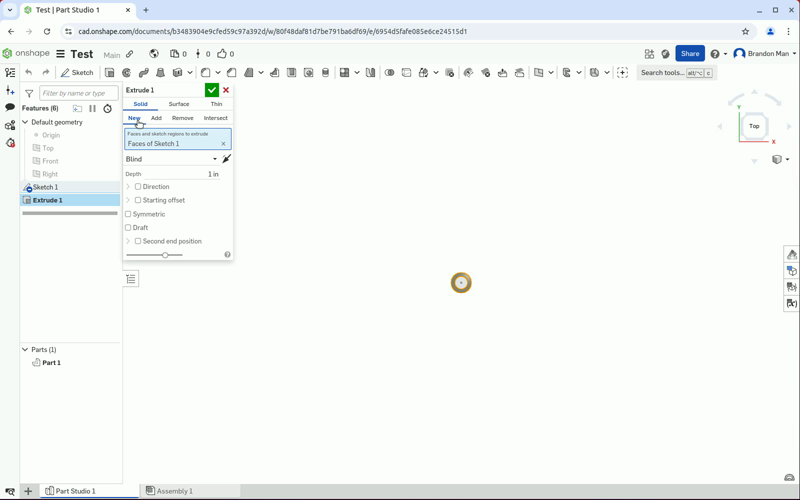
click(137, 120)
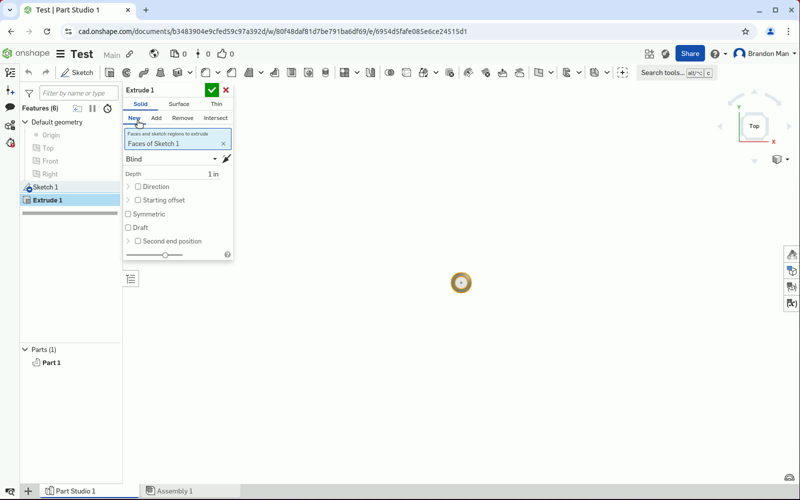
key(tab, 4)
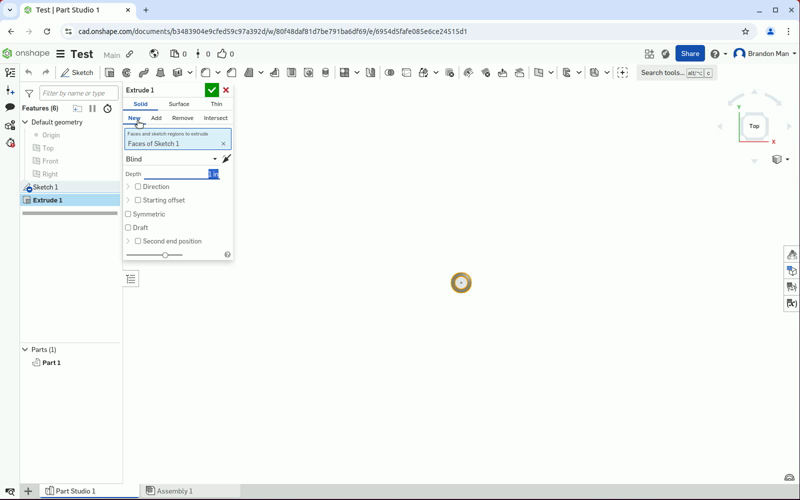
text(23.108)
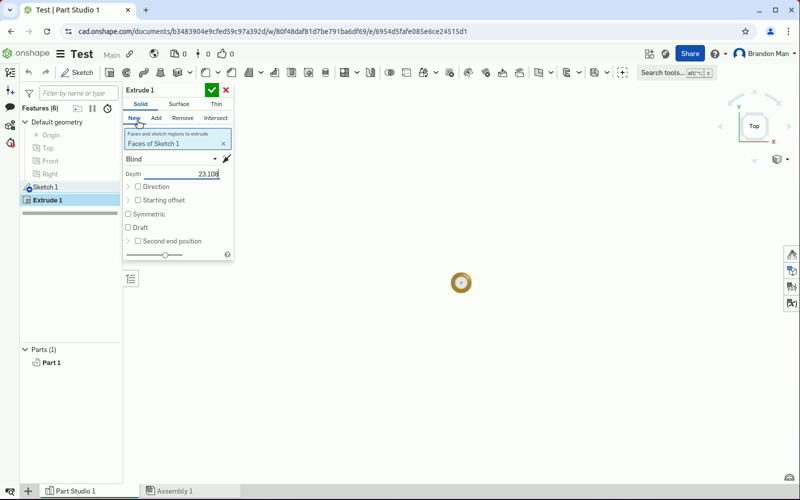
key(enter)
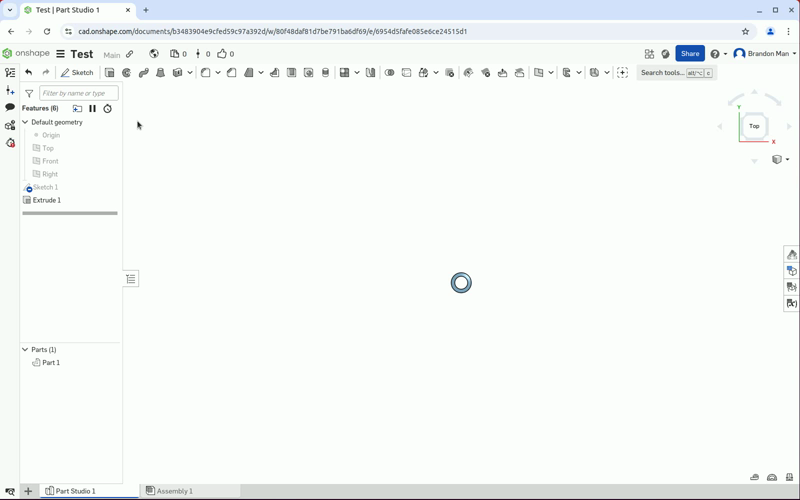
key(shift+h)
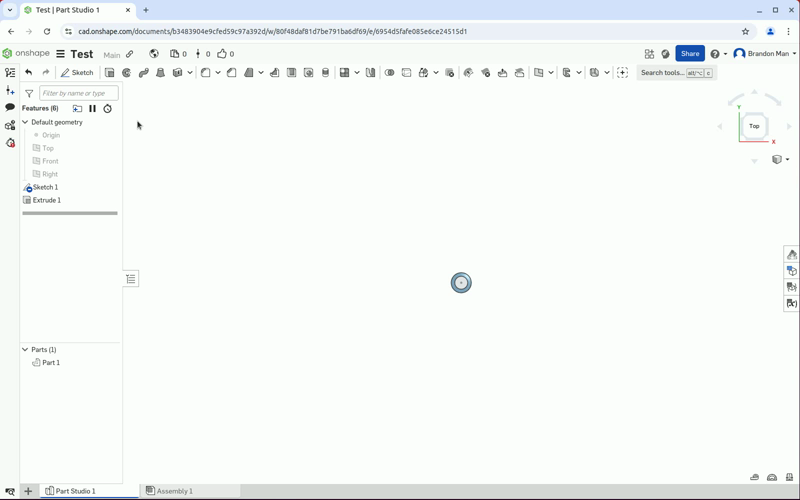
key(shift+h)
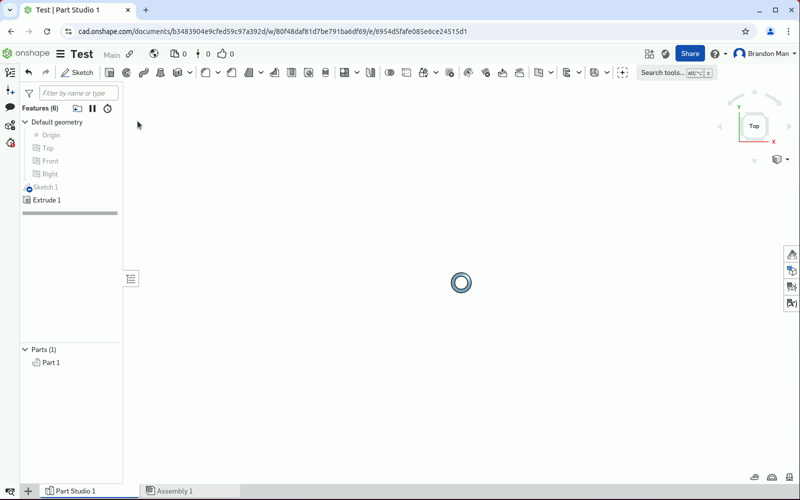
mouse_move(73, 189)
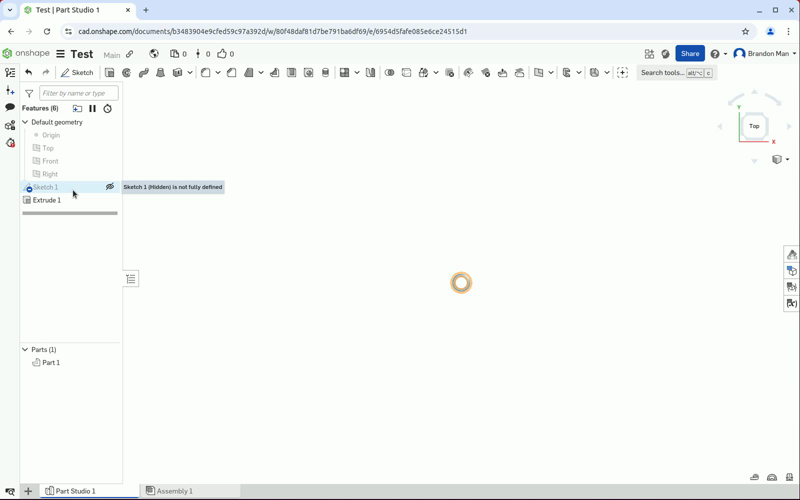
click(73, 189)
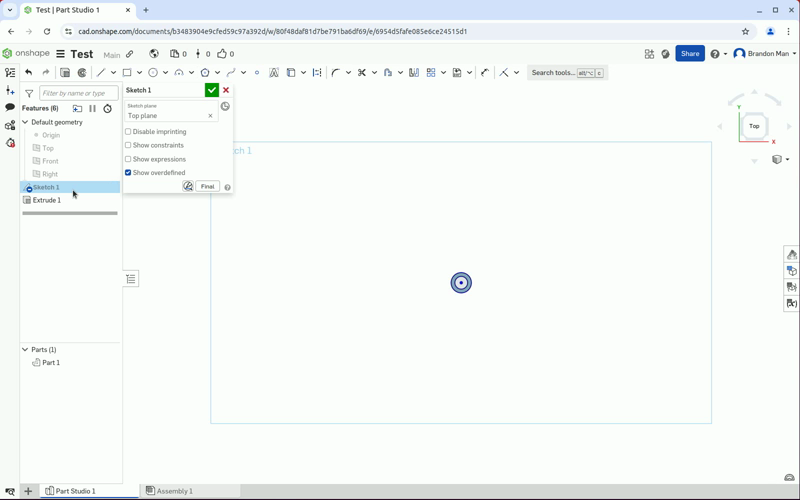
mouse_move(229, 92)
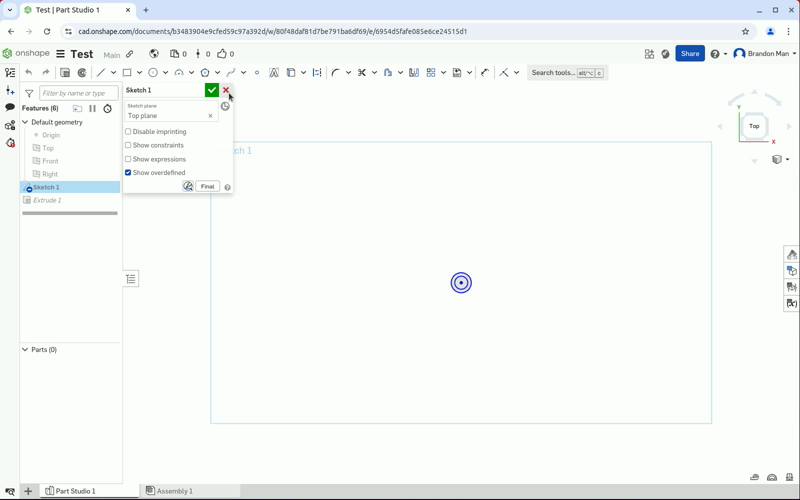
click(229, 92)
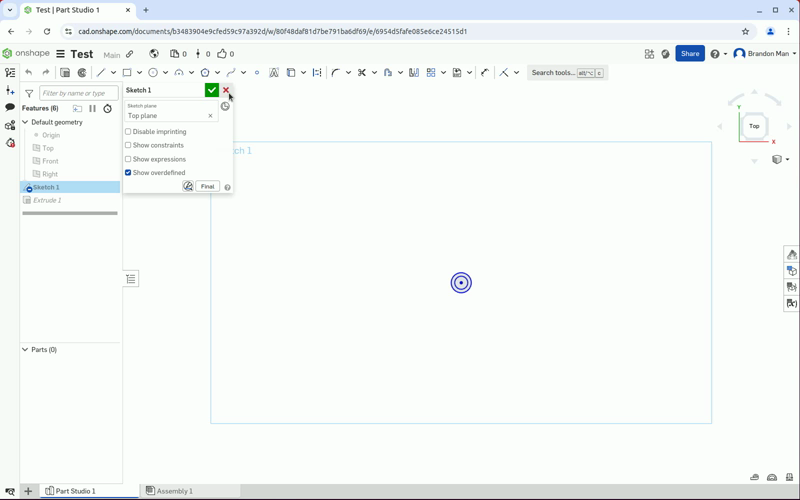
key(shift+s)
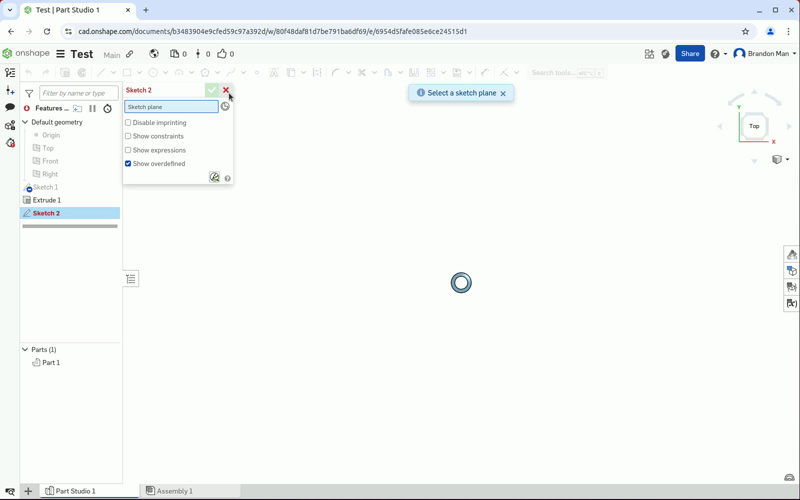
mouse_move(73, 150)
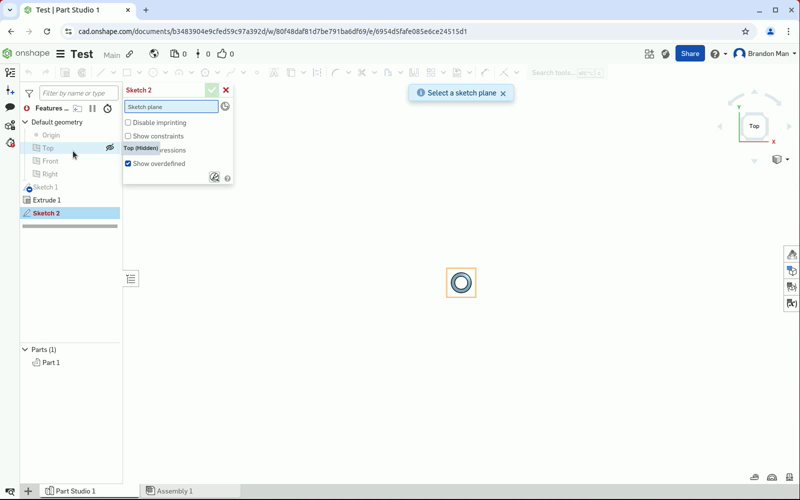
click(73, 150)
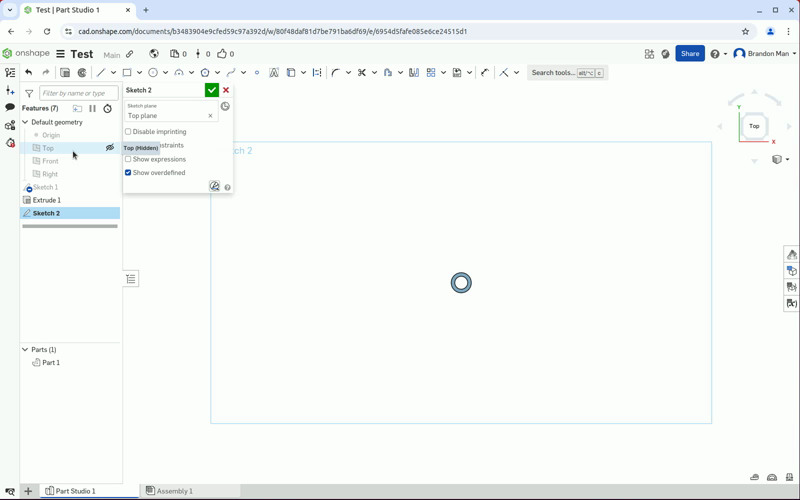
mouse_move(73, 352)
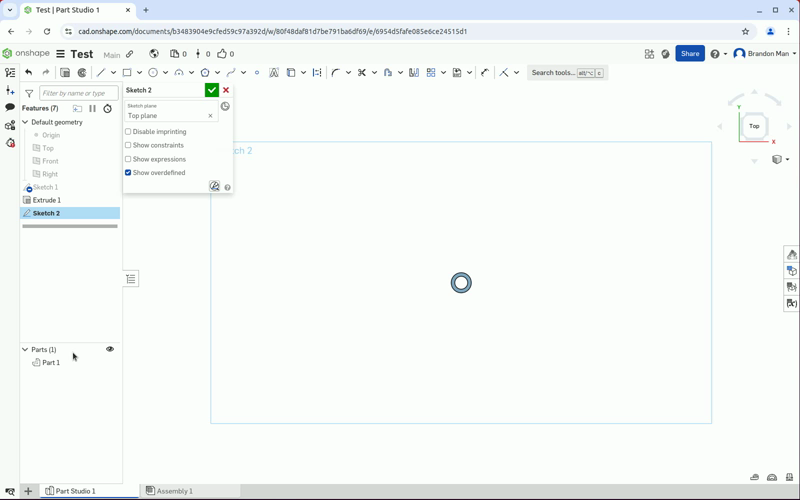
key(y)
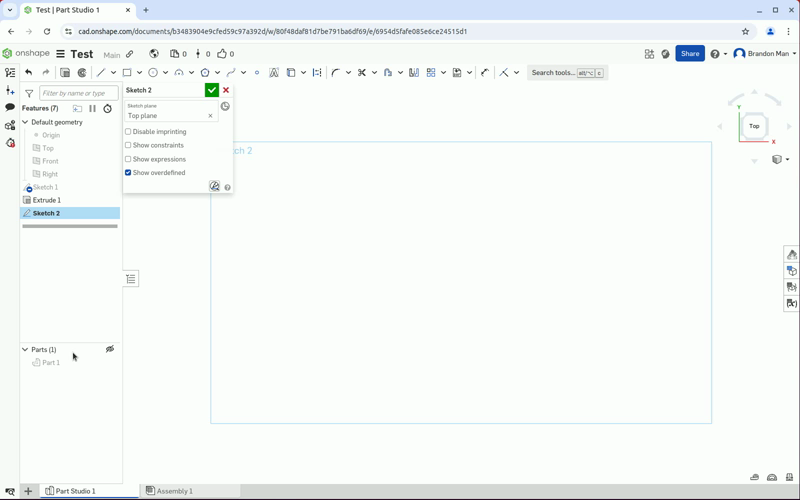
key(c)
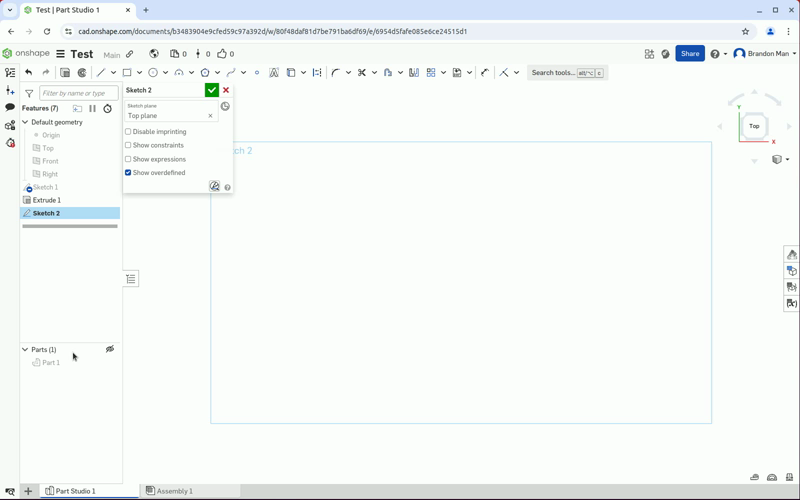
key_down(shift)
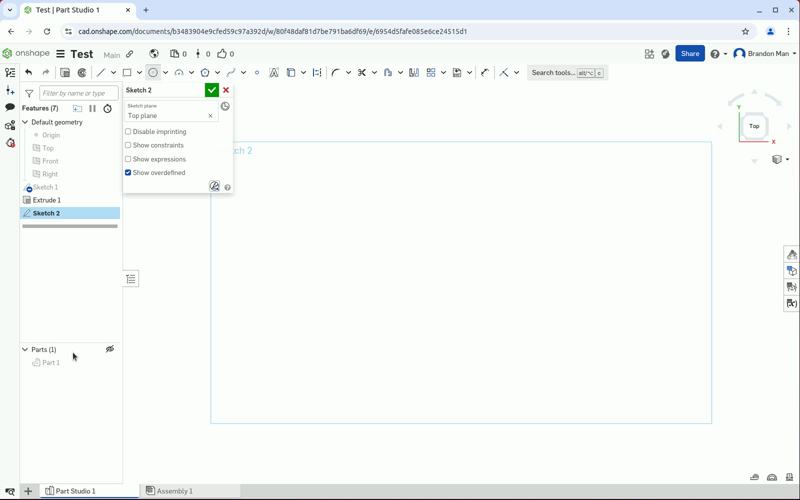
mouse_move(461, 282)
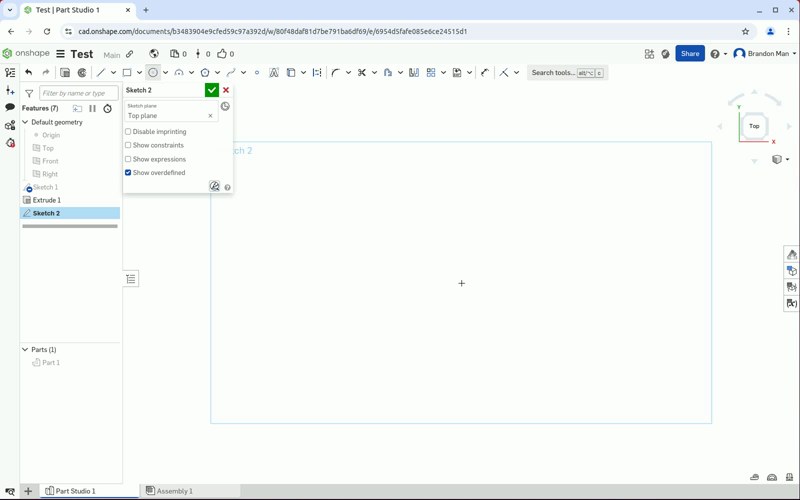
click(461, 282)
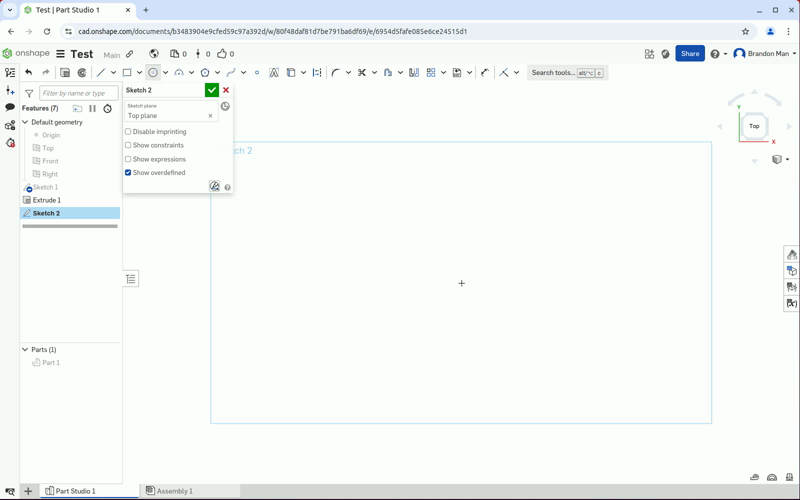
key_up(shift)
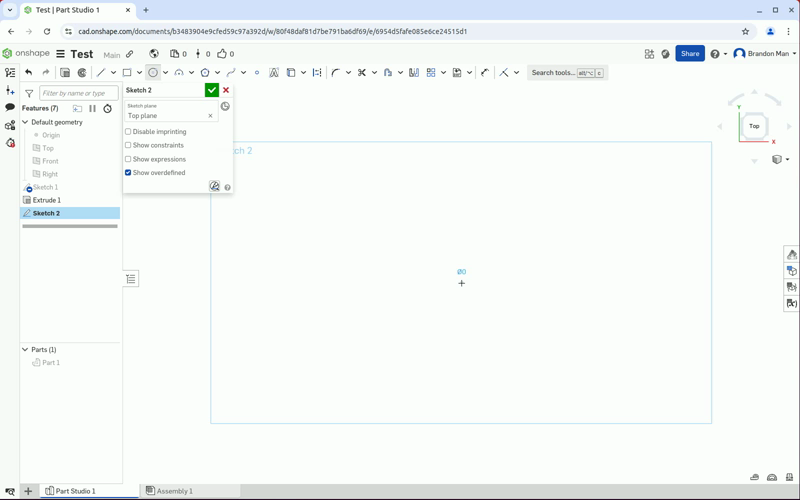
mouse_move(468, 282)
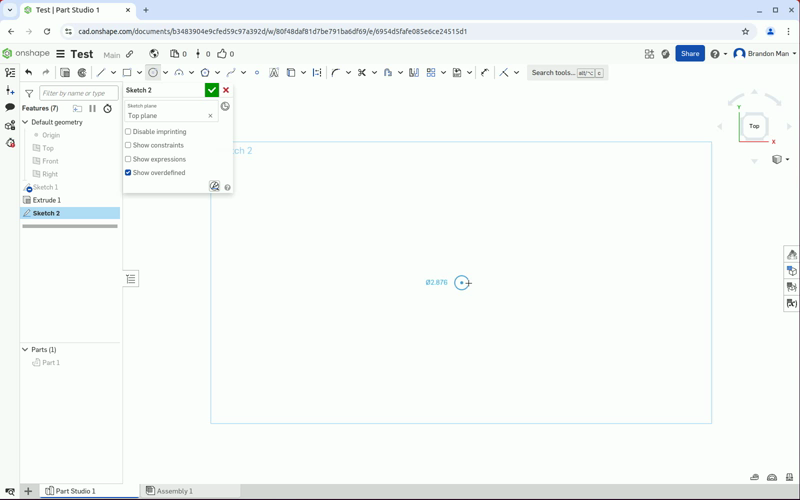
click(468, 282)
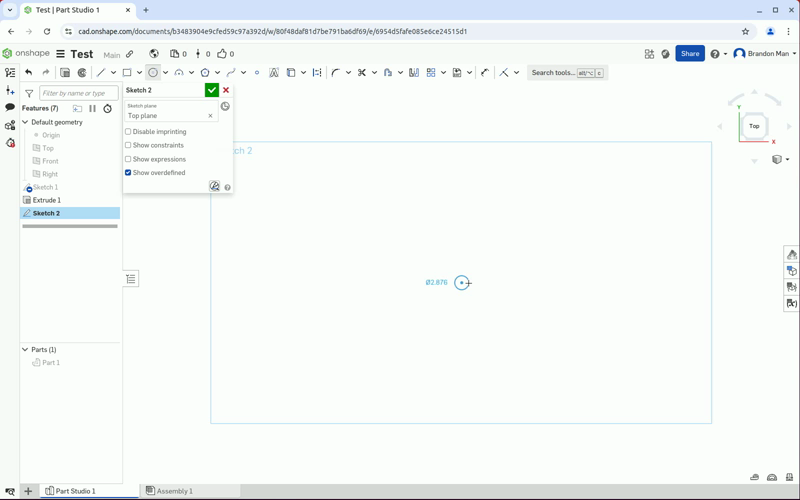
key(esc)
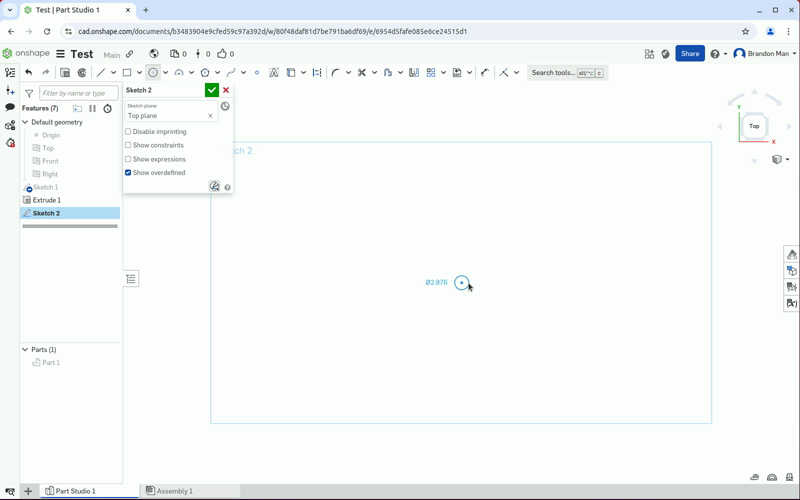
mouse_move(464, 280)
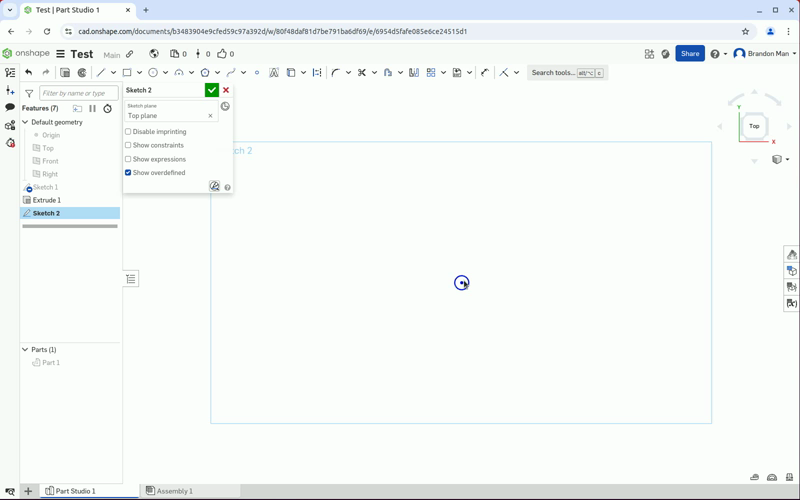
scroll(6)
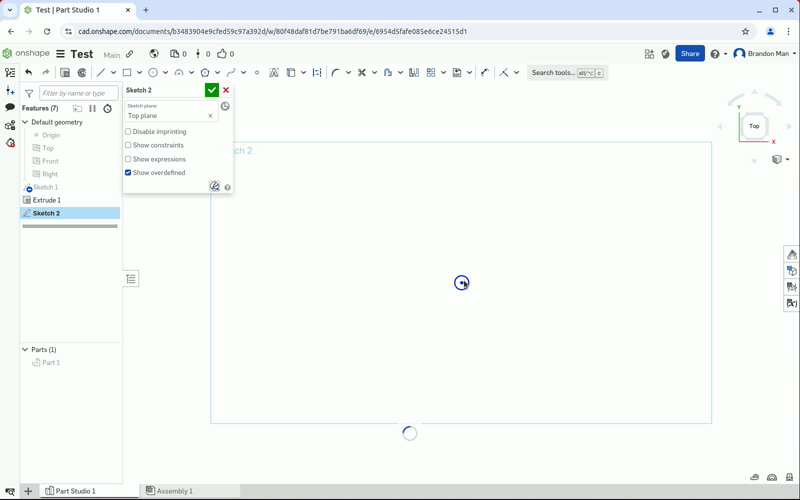
scroll(6)
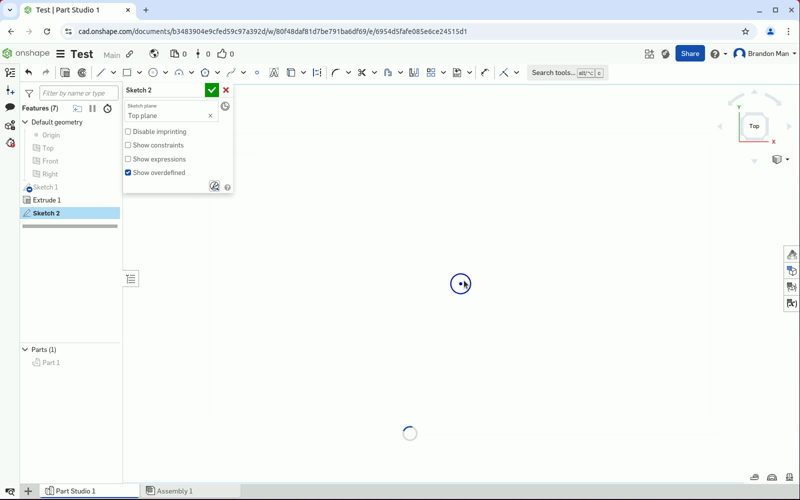
scroll(6)
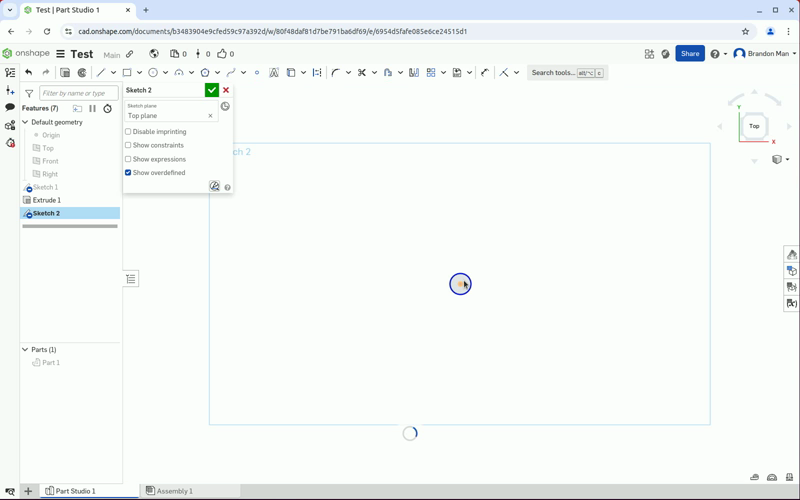
scroll(6)
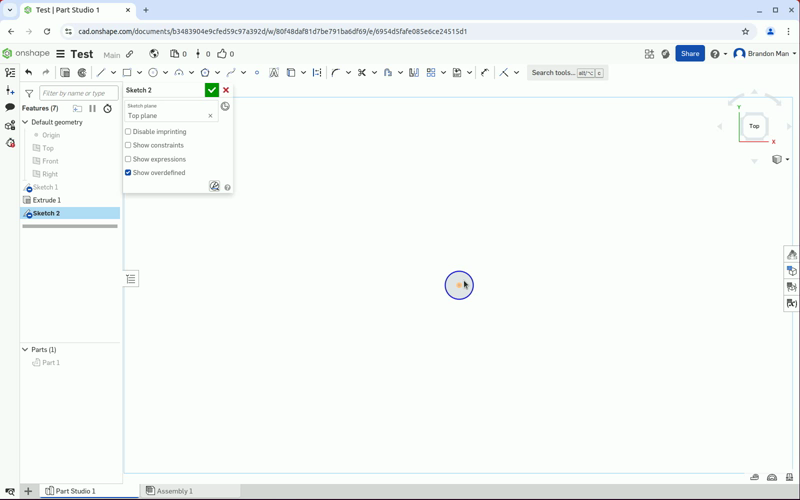
scroll(6)
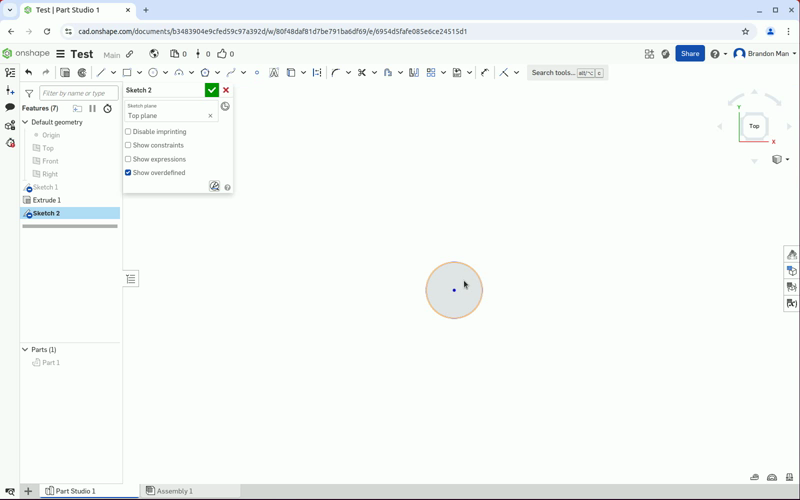
scroll(6)
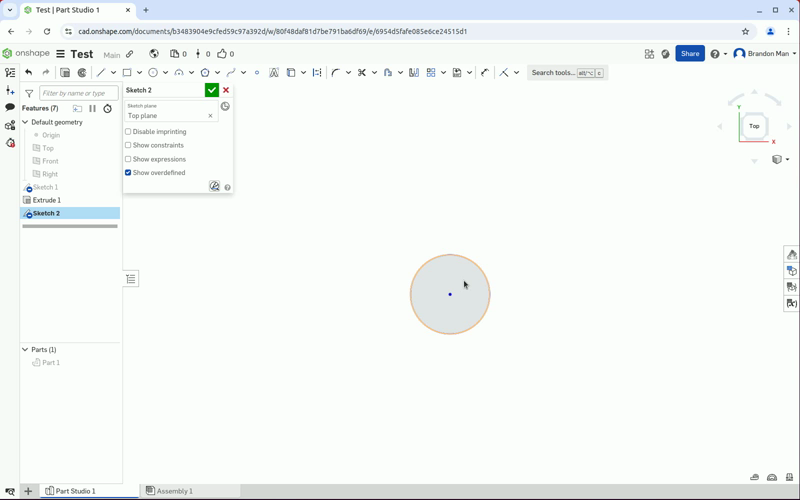
scroll(6)
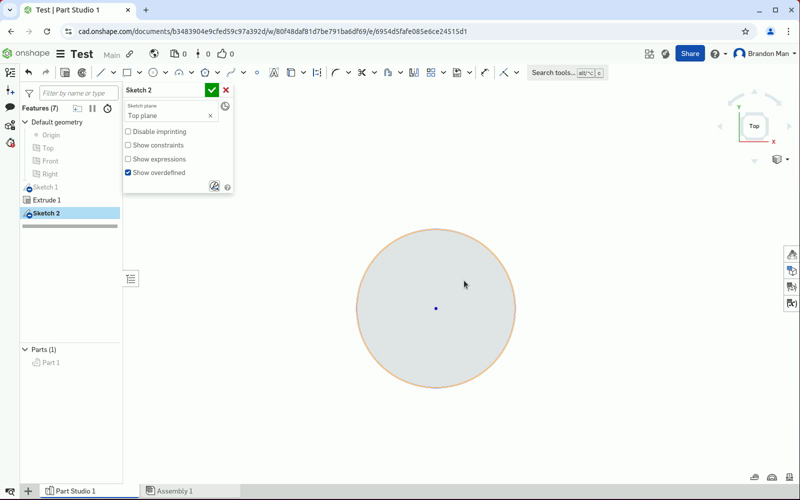
click(464, 280)
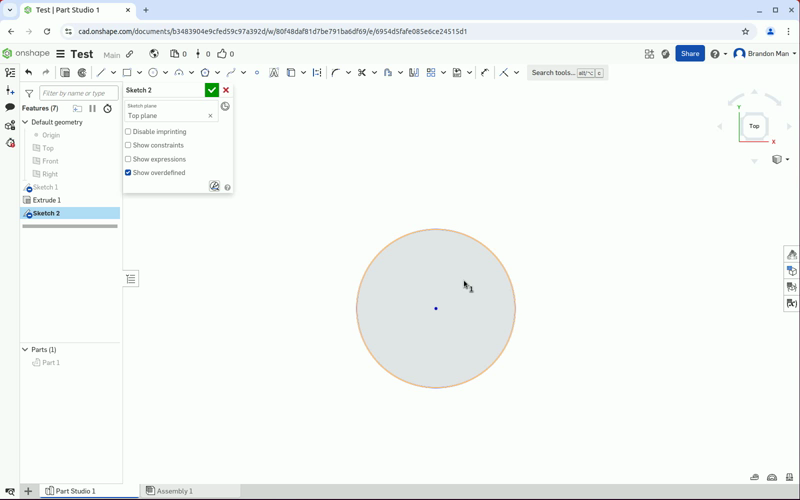
scroll(-6)
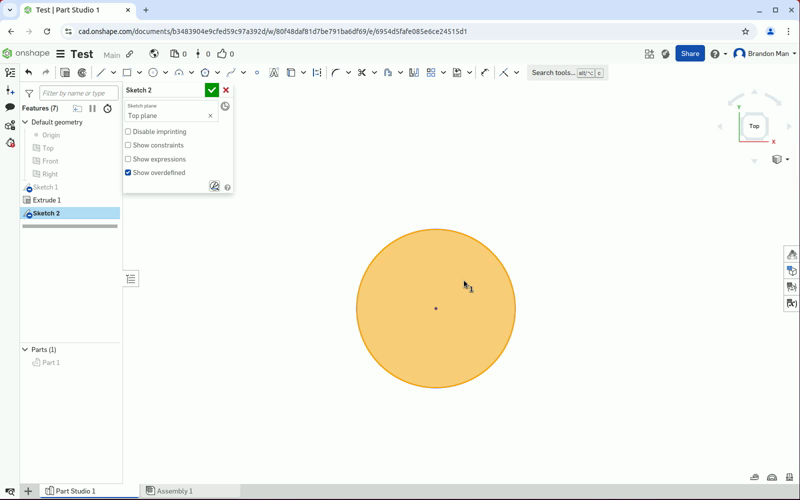
scroll(-6)
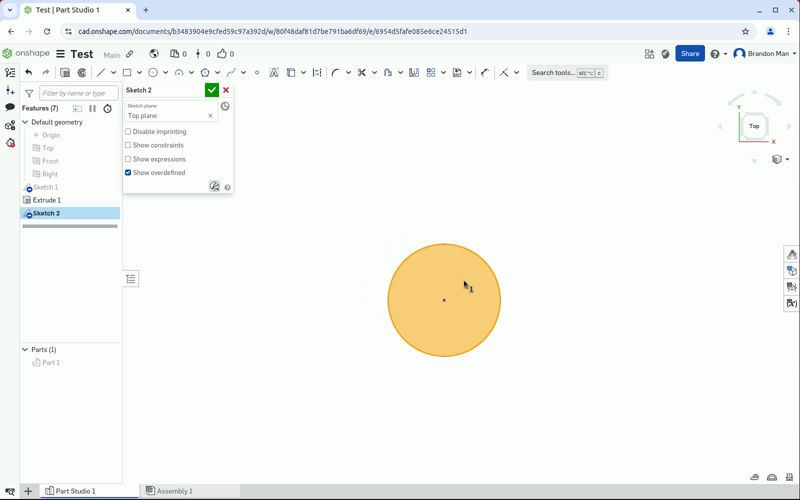
scroll(-6)
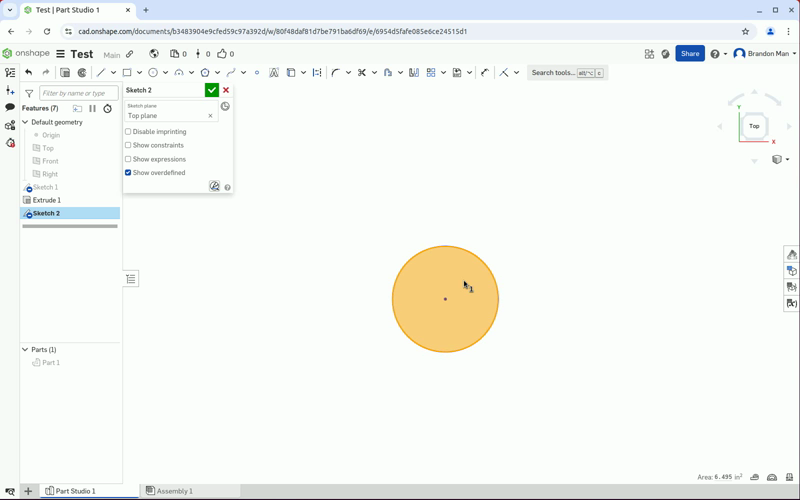
scroll(-6)
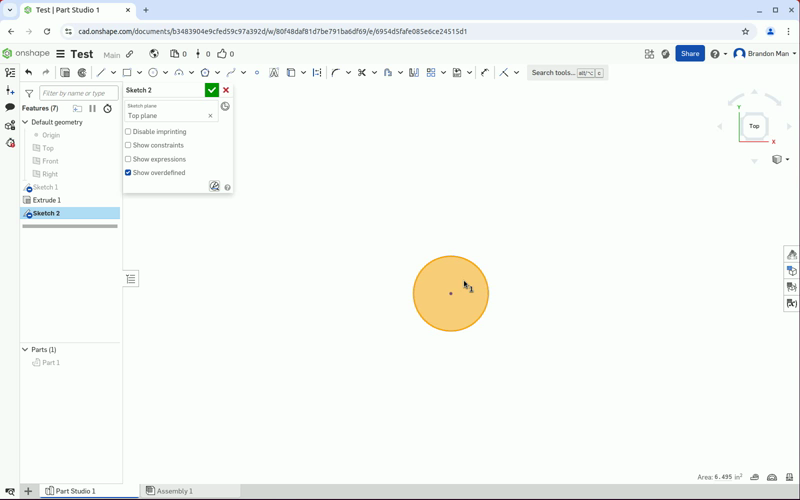
scroll(-6)
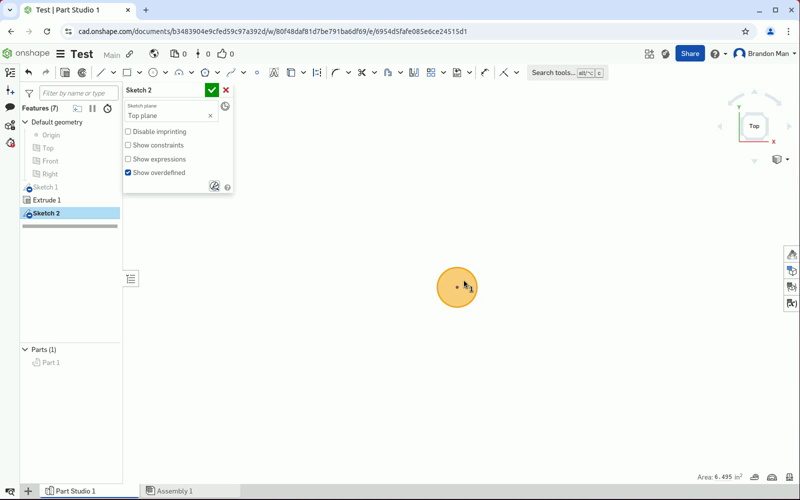
scroll(-6)
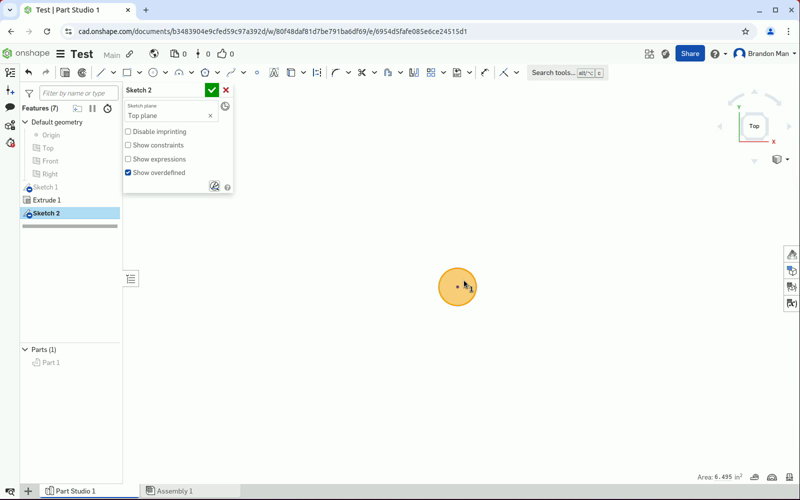
scroll(-6)
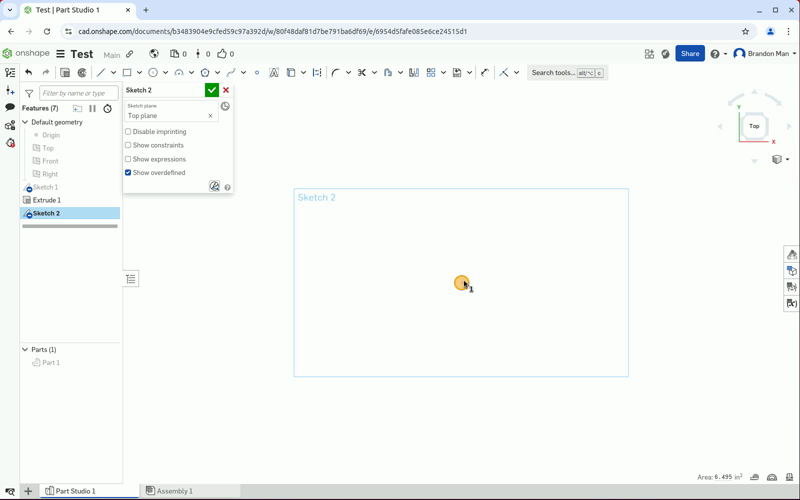
mouse_move(73, 352)
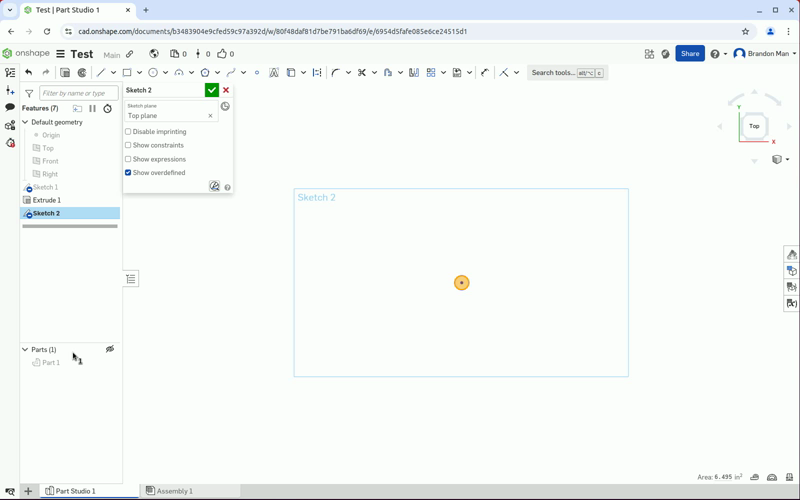
key(shift+y)
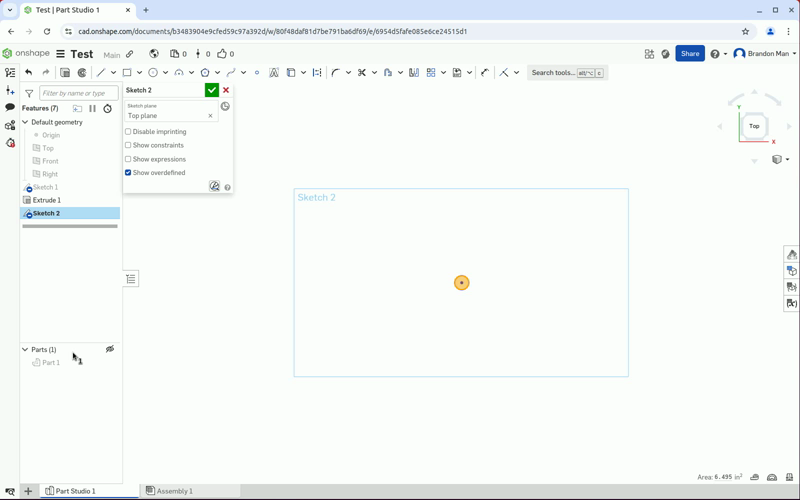
key(shift+e)
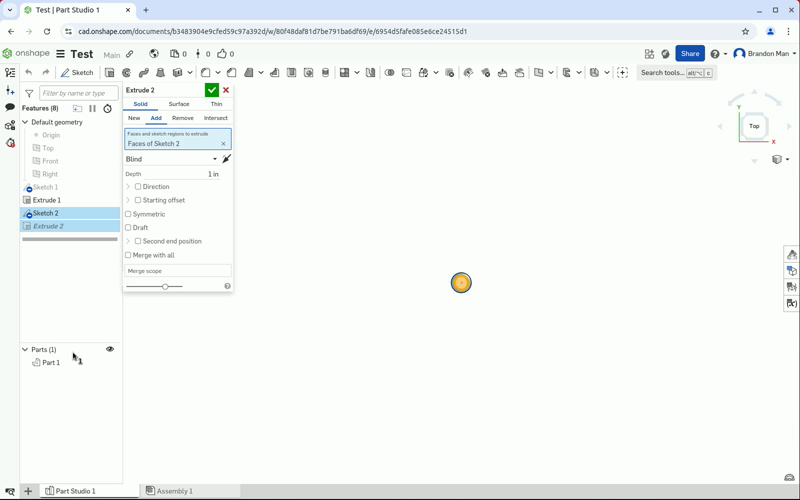
mouse_move(143, 106)
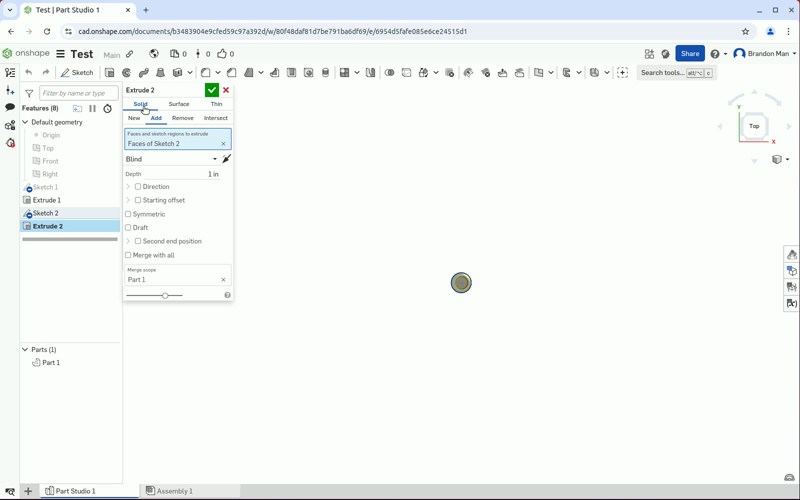
click(143, 106)
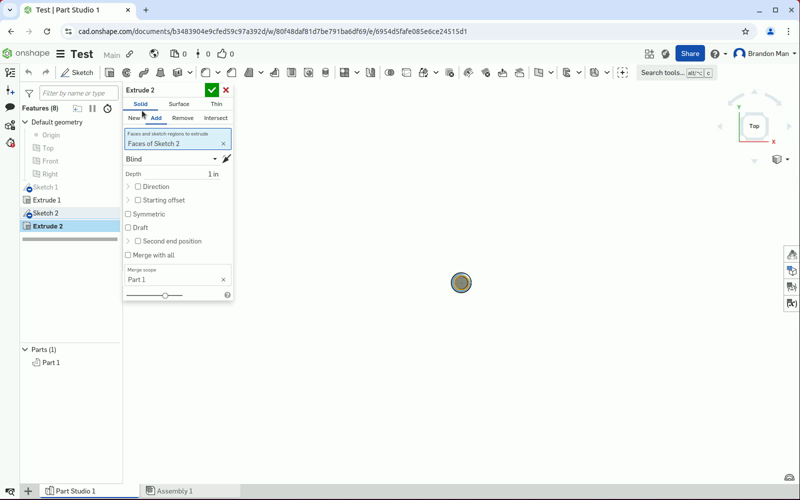
mouse_move(137, 120)
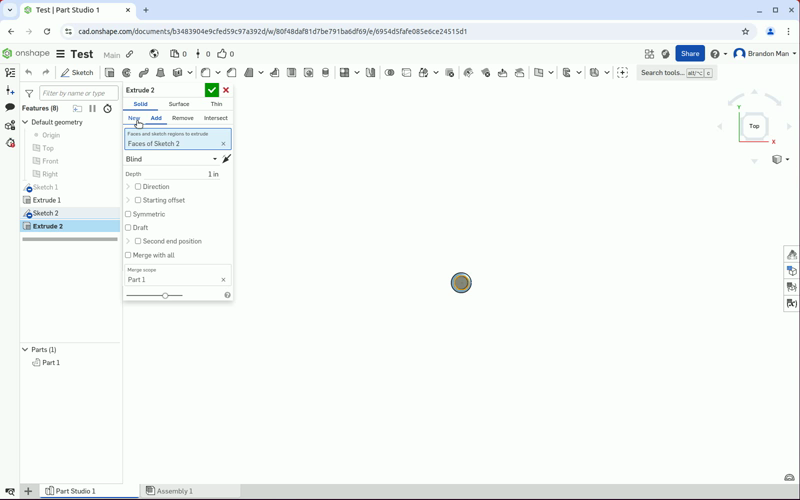
click(137, 120)
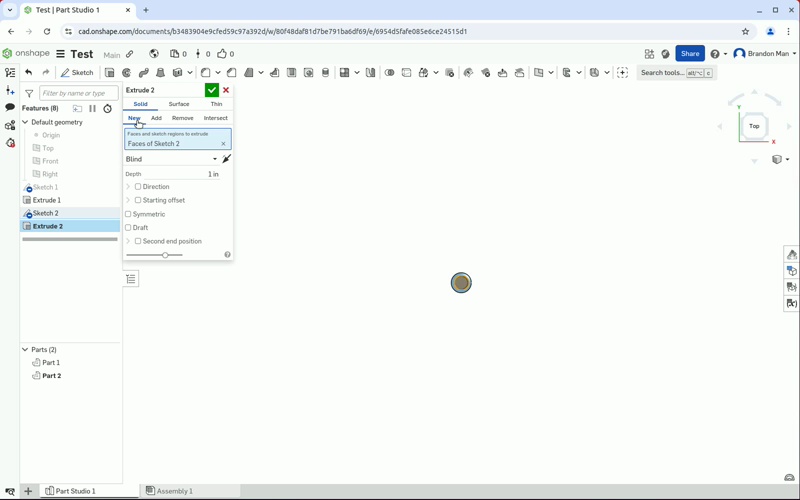
key(tab, 4)
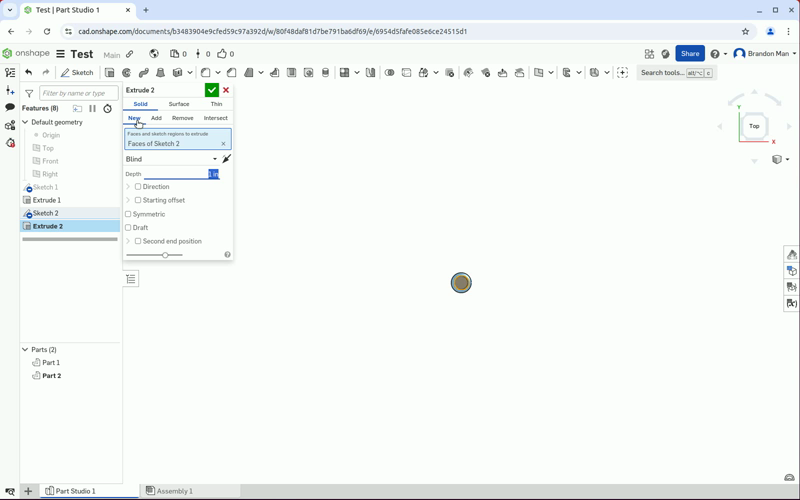
text(0.722)
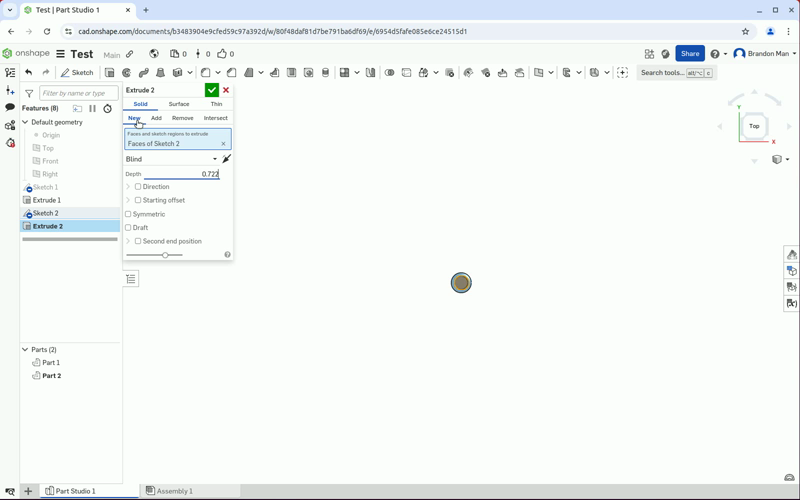
key(enter)
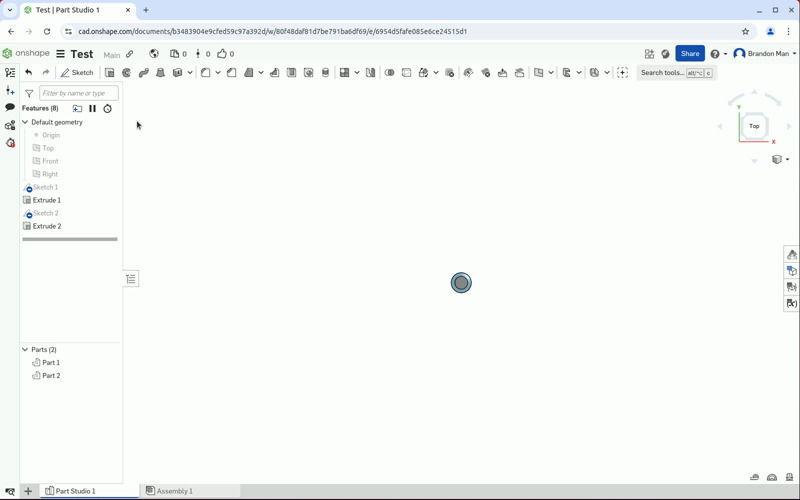
key(shift+h)
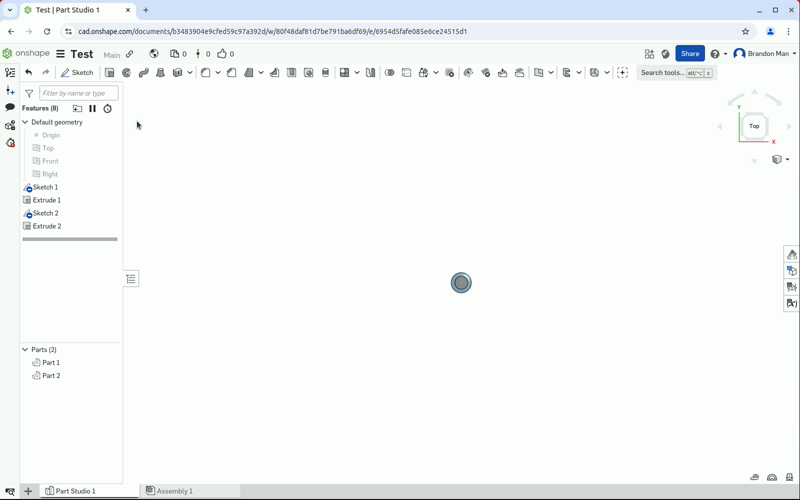
key(shift+h)
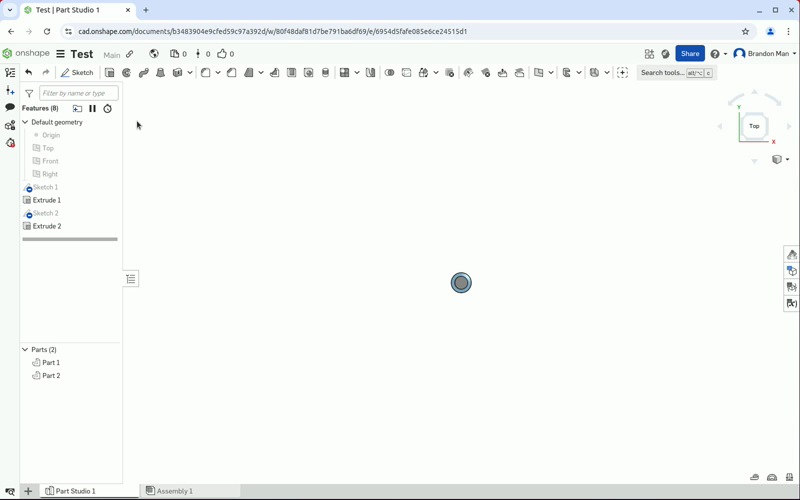
mouse_move(73, 189)
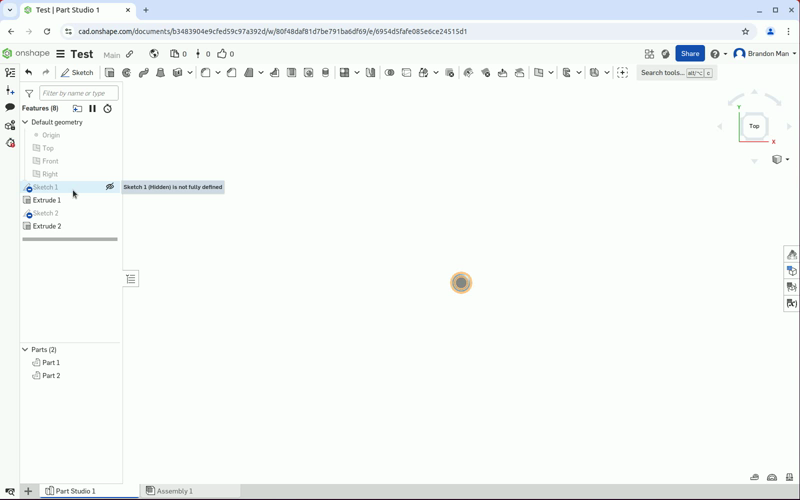
click(73, 189)
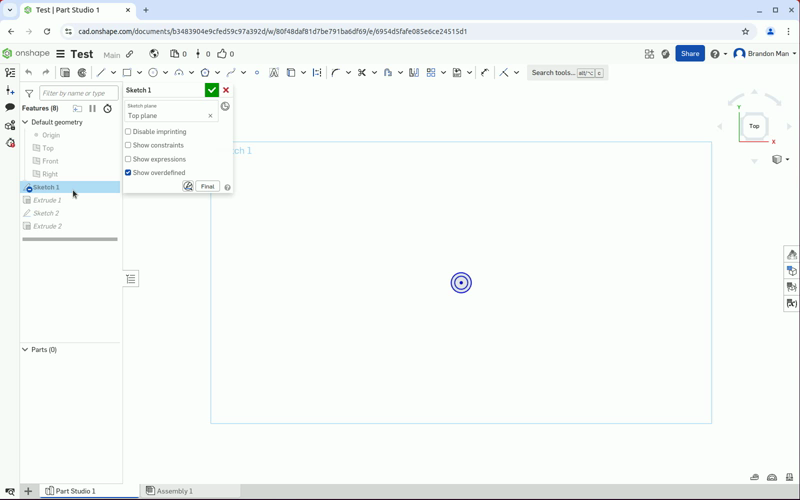
mouse_move(229, 92)
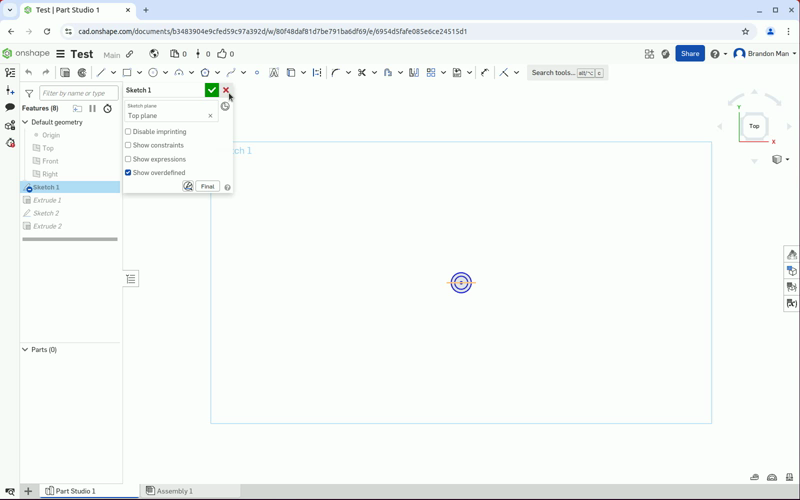
click(229, 92)
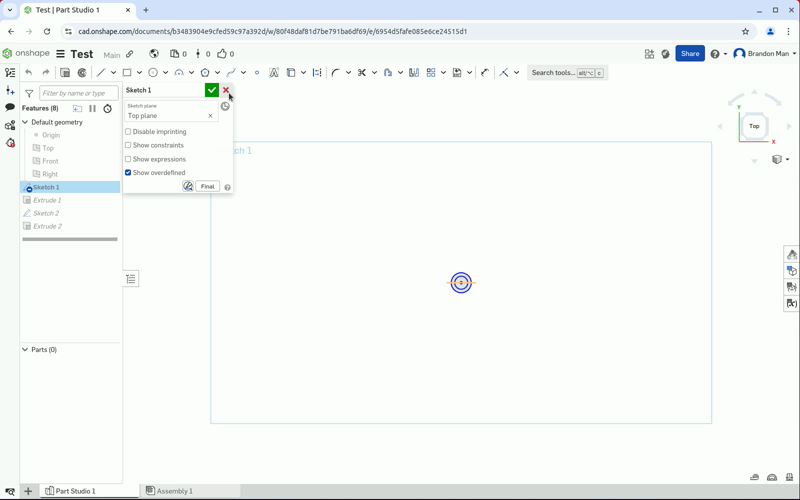
key(shift+s)
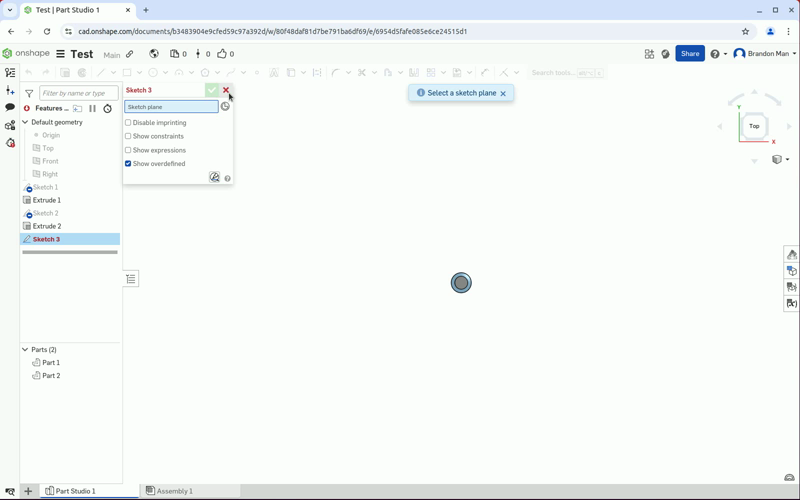
mouse_move(73, 150)
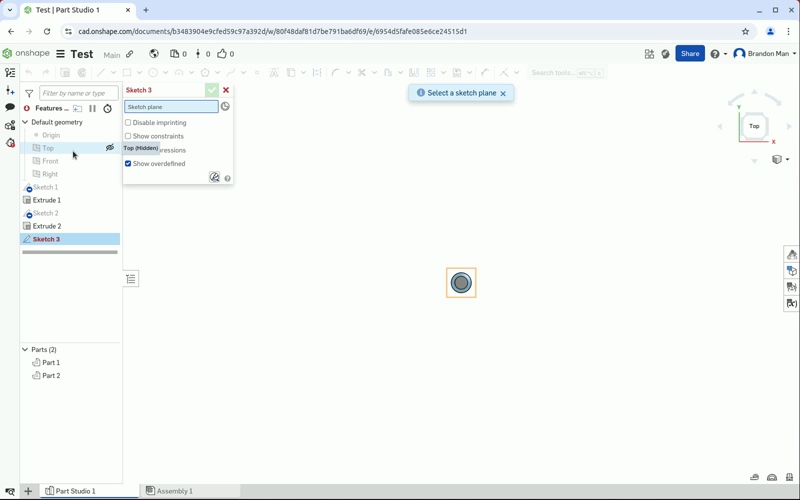
click(73, 150)
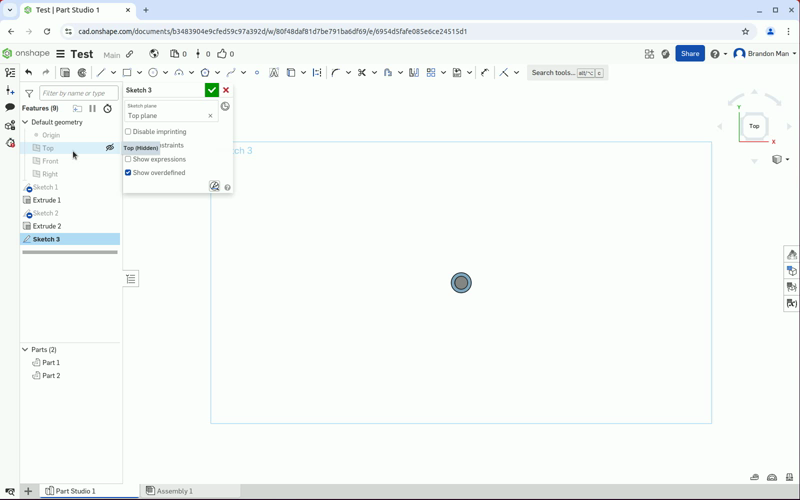
mouse_move(73, 352)
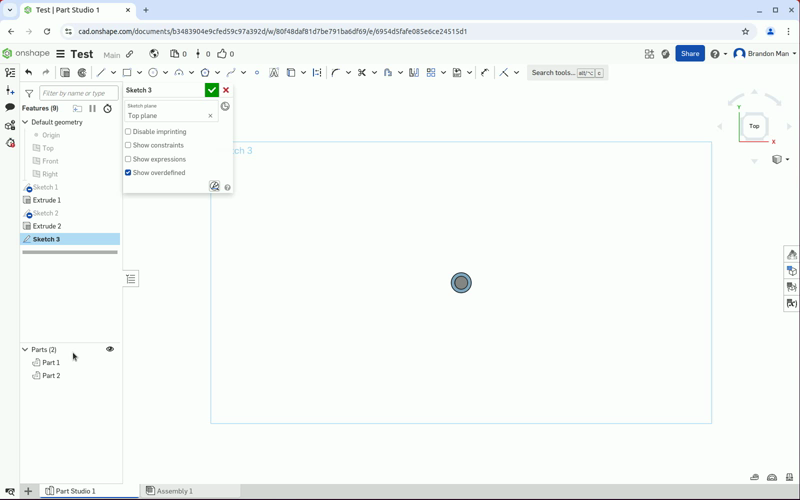
key(y)
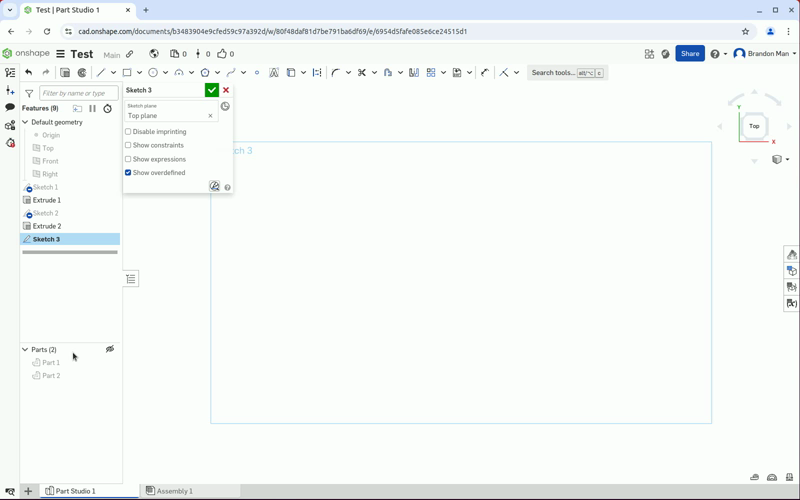
key(c)
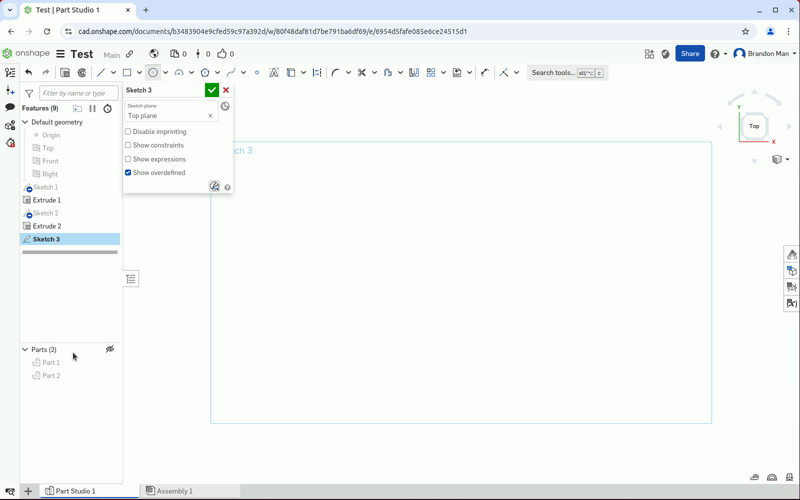
key_down(shift)
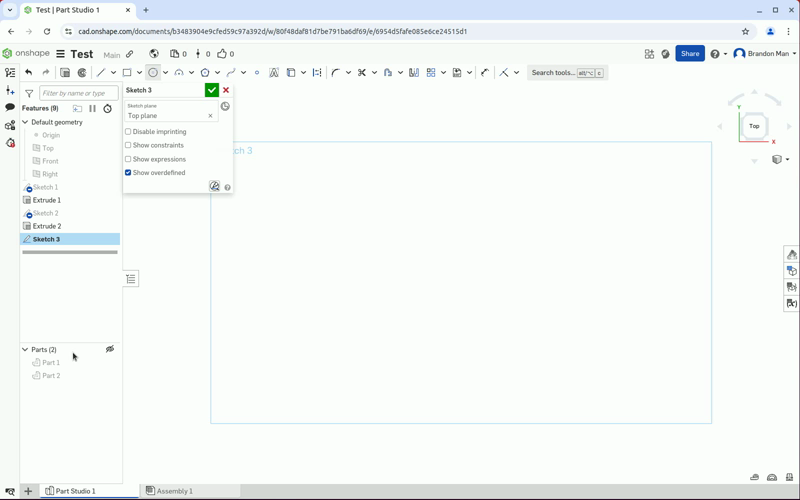
mouse_move(501, 282)
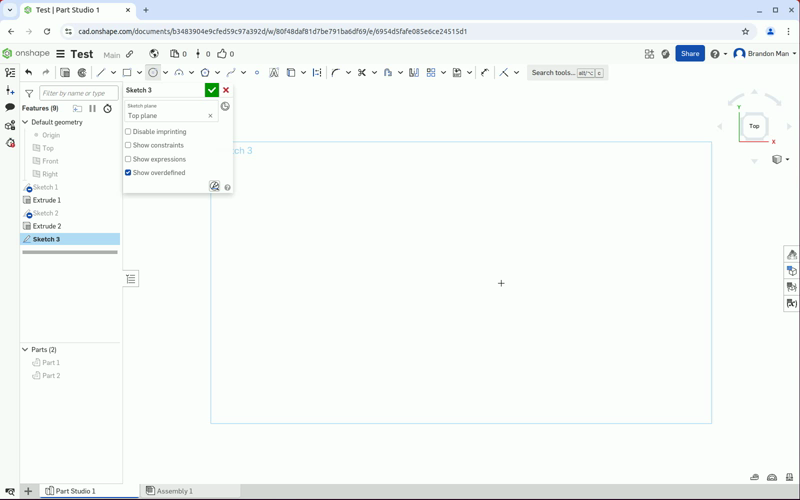
click(501, 282)
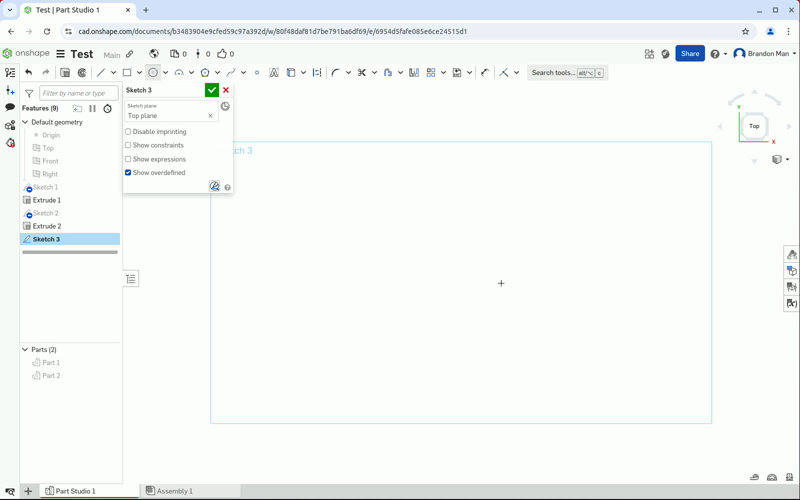
key_up(shift)
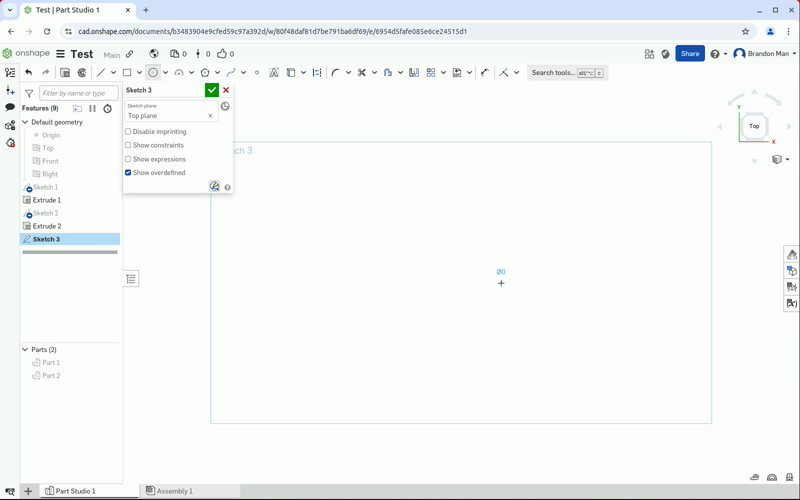
mouse_move(511, 282)
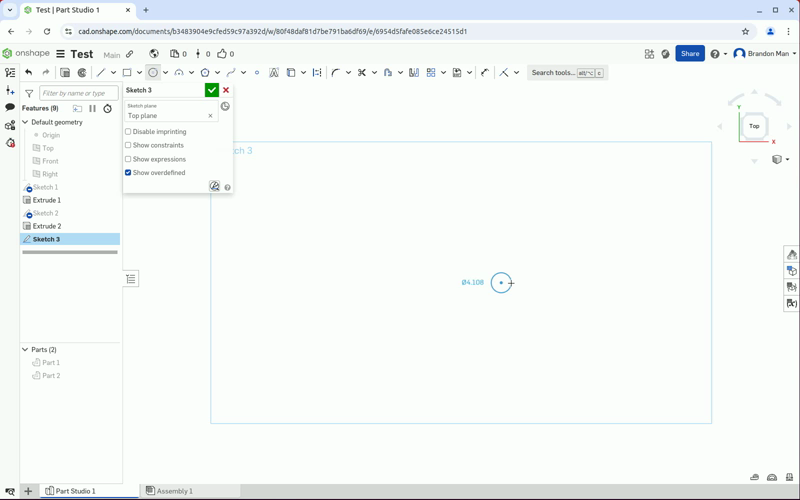
click(511, 282)
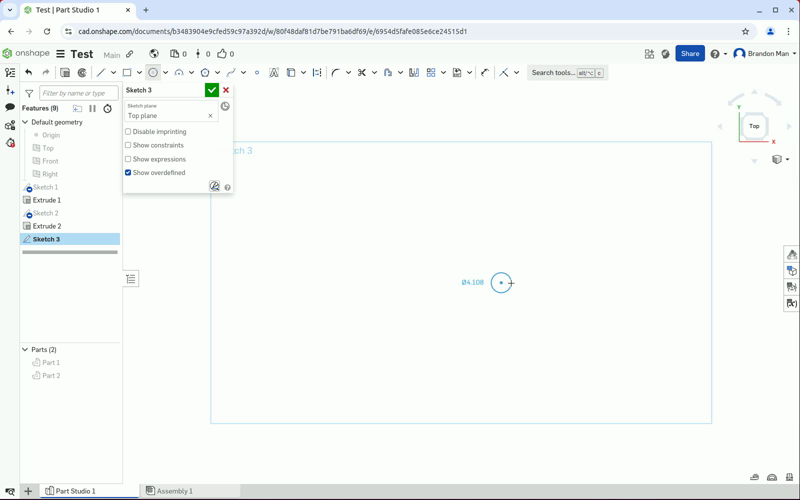
key(esc)
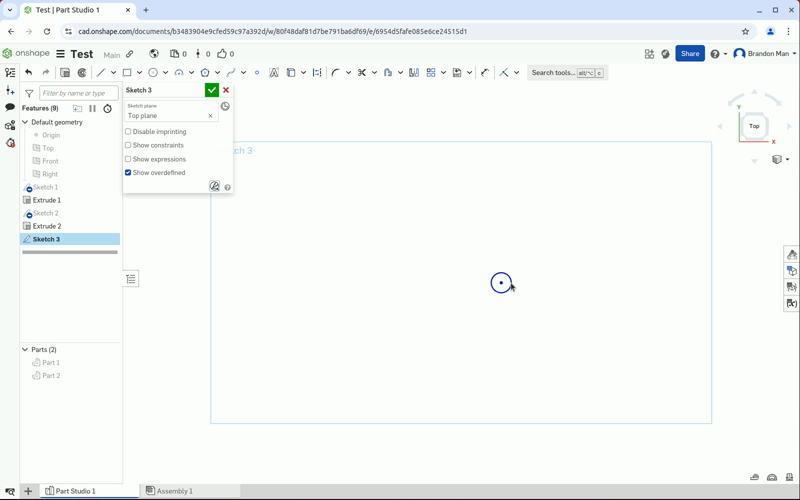
key(c)
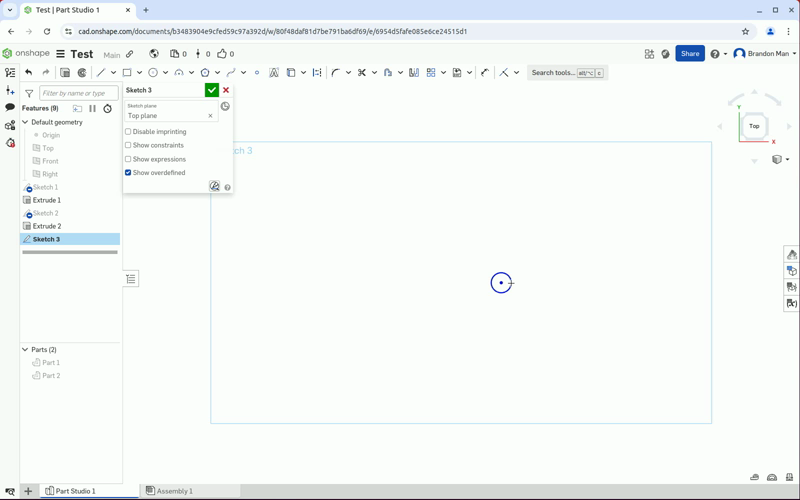
key_down(shift)
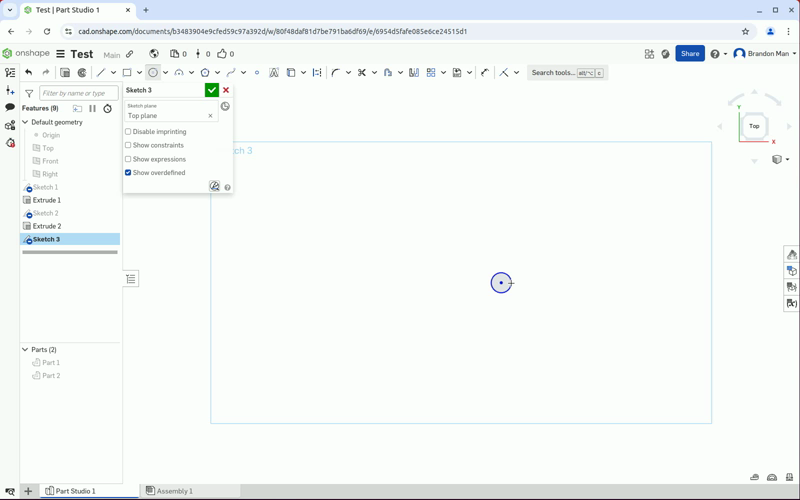
mouse_move(501, 282)
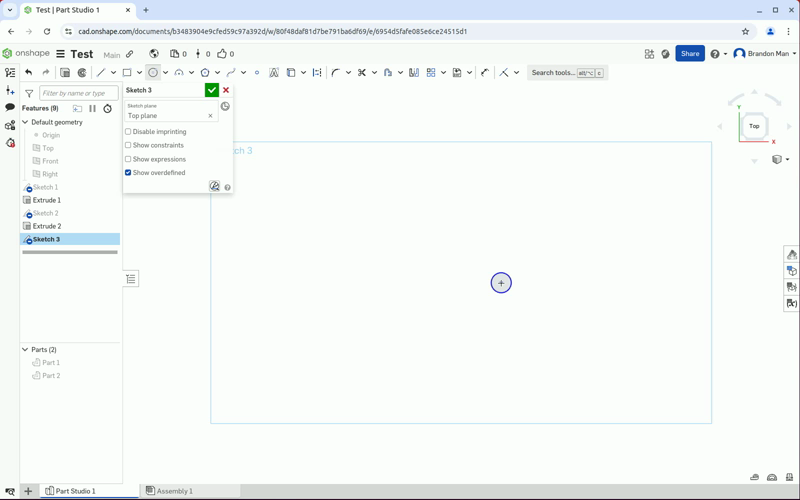
click(501, 282)
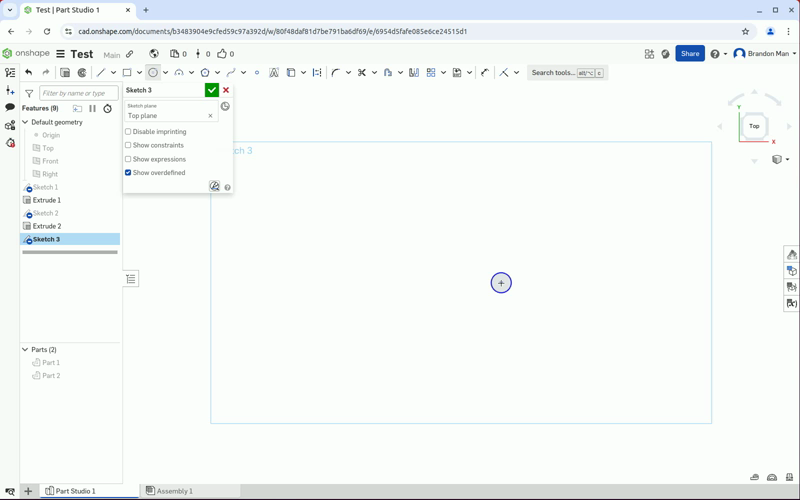
key_up(shift)
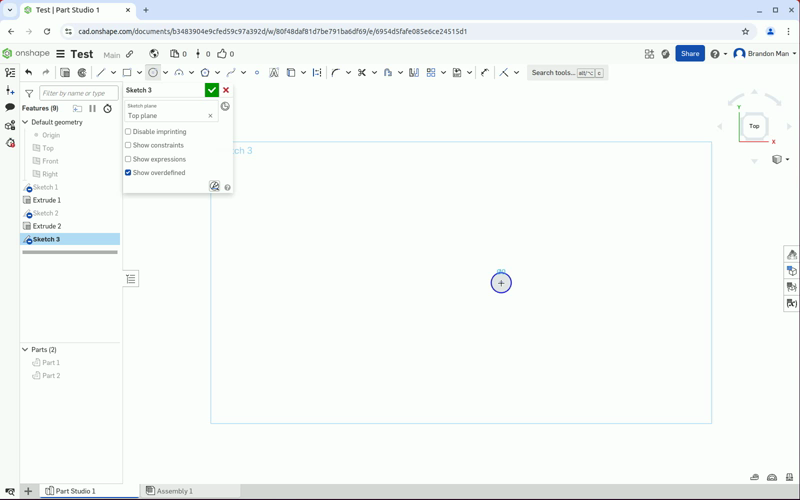
mouse_move(507, 282)
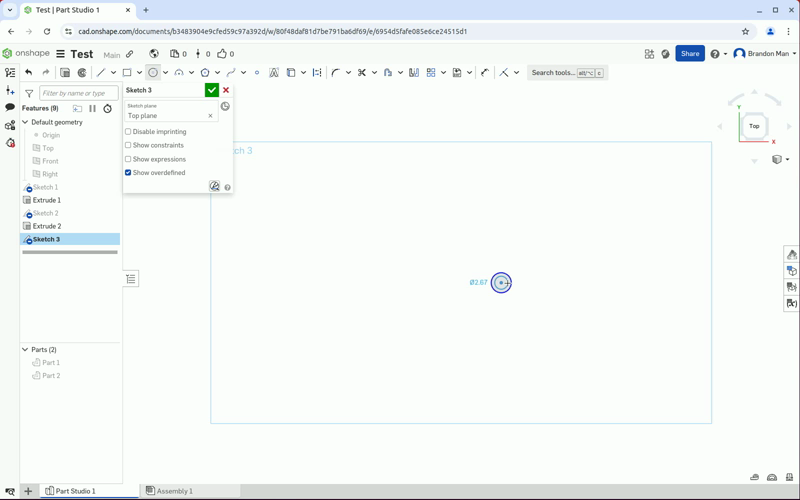
scroll(6)
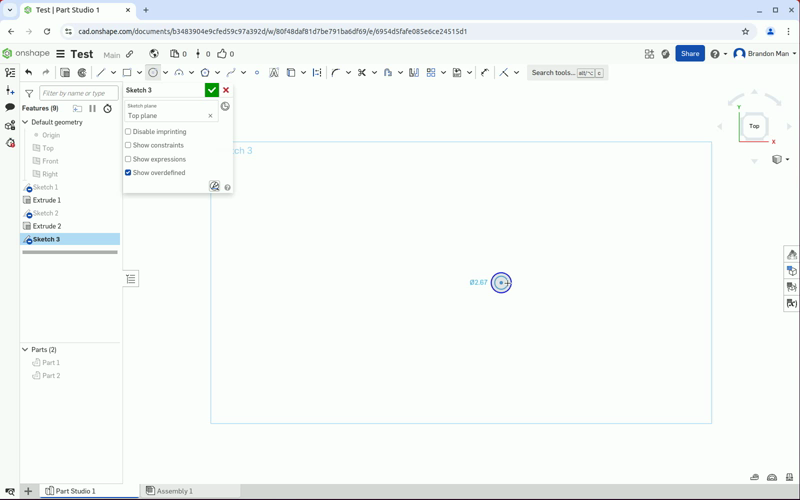
scroll(6)
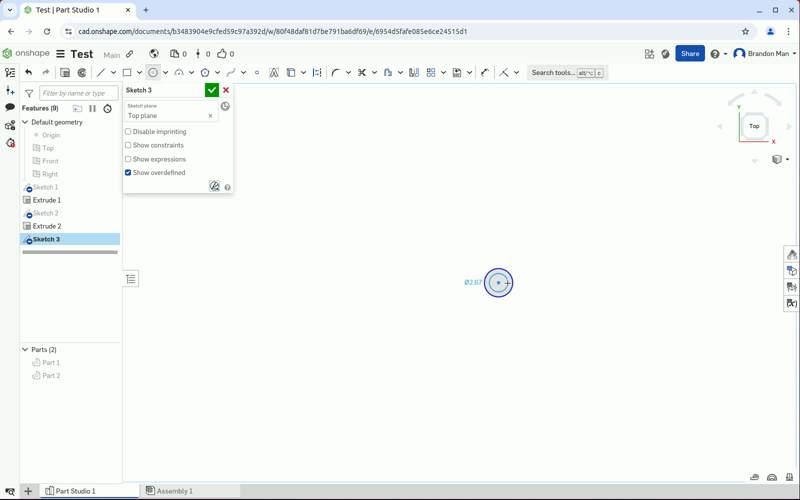
scroll(6)
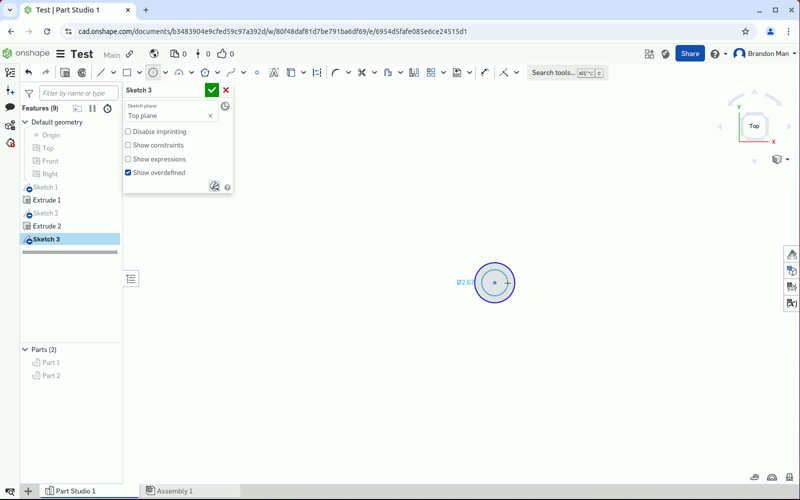
scroll(6)
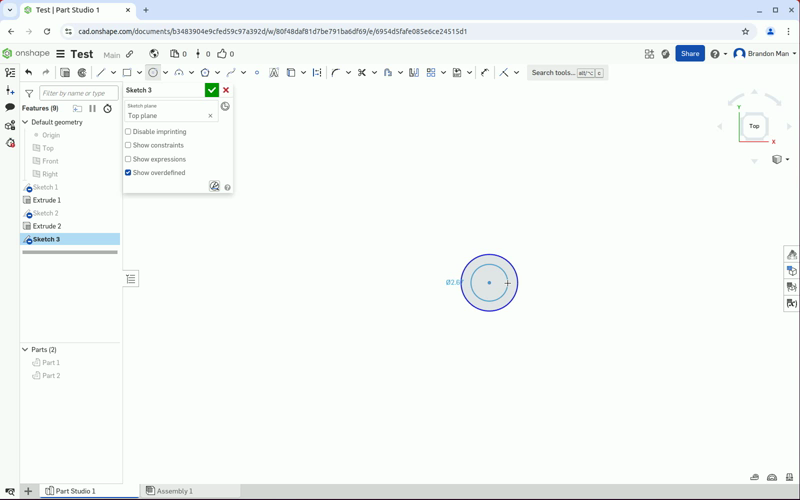
scroll(6)
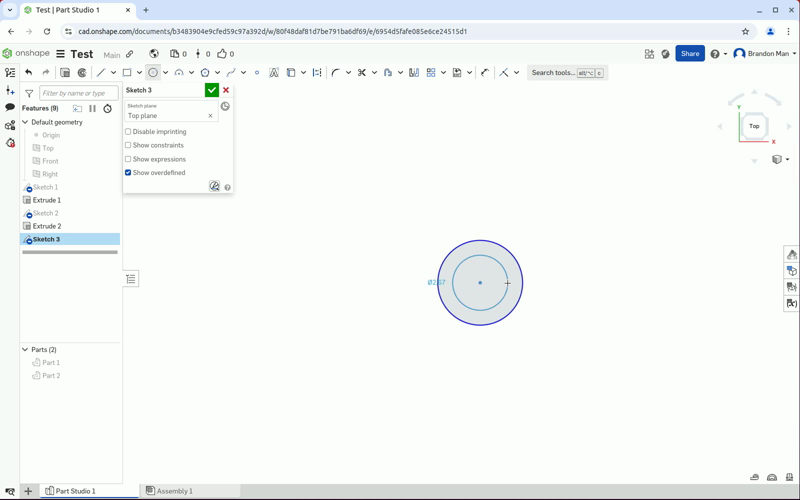
scroll(6)
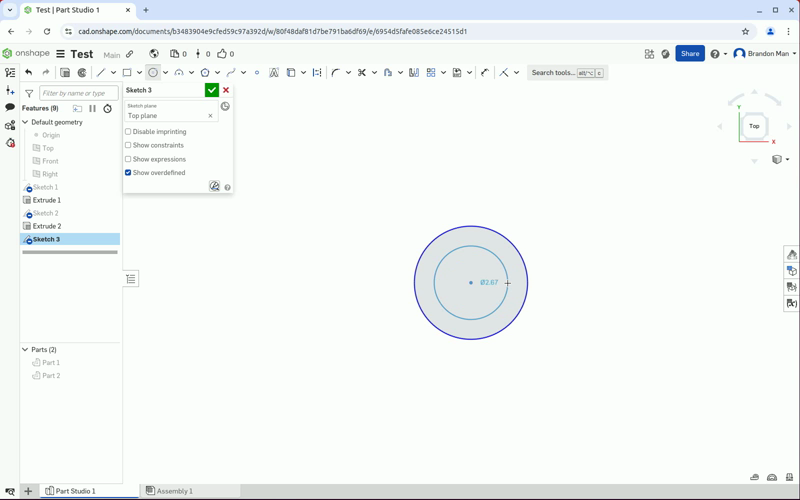
scroll(6)
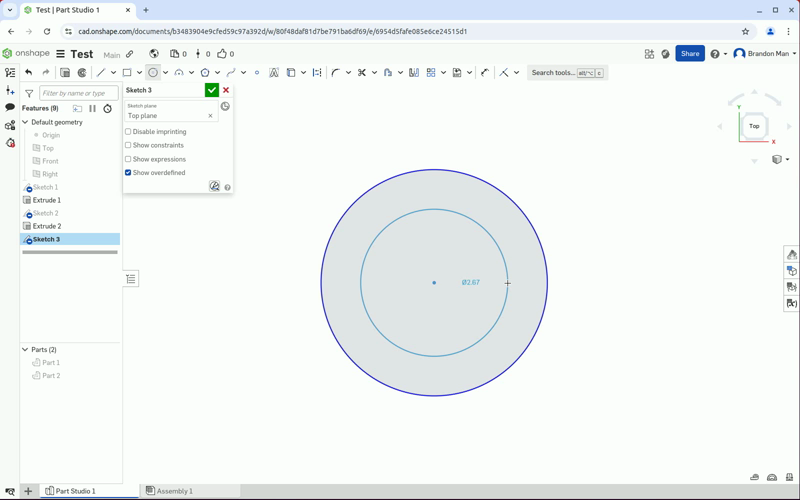
click(507, 282)
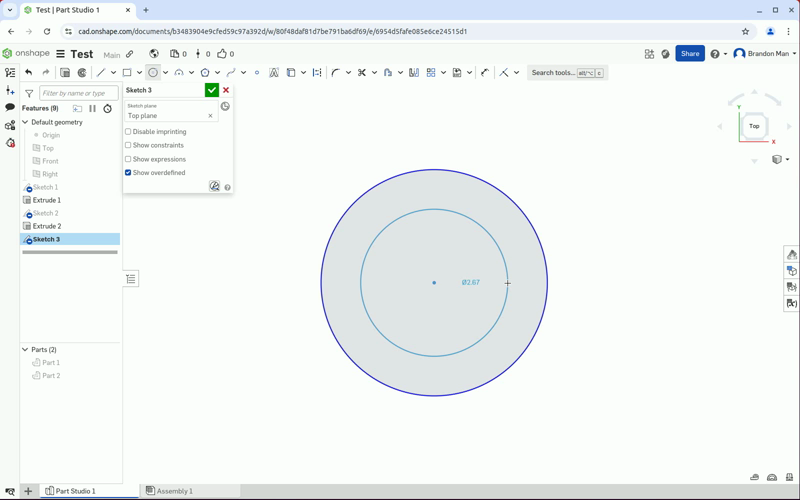
scroll(-6)
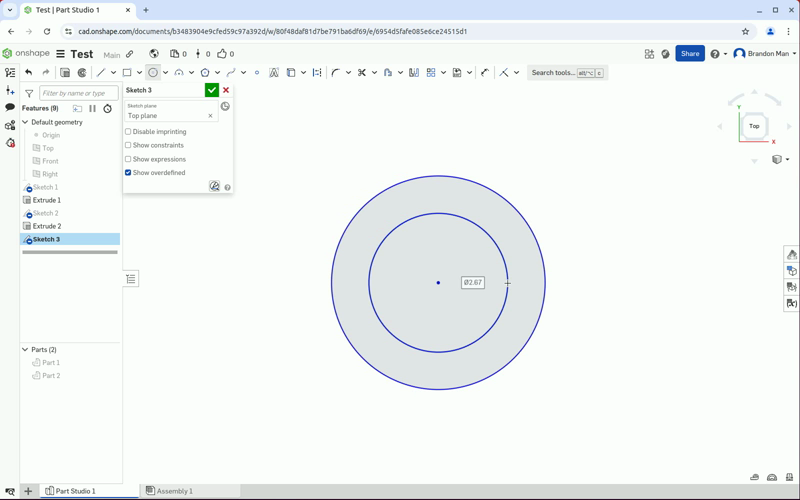
scroll(-6)
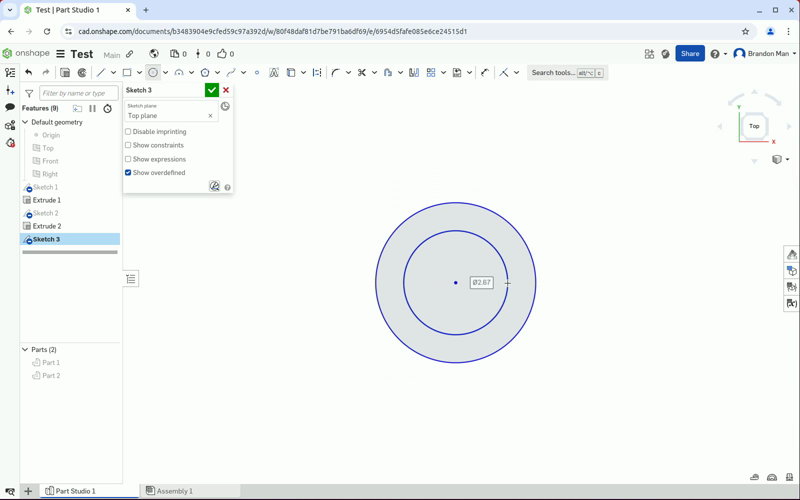
scroll(-6)
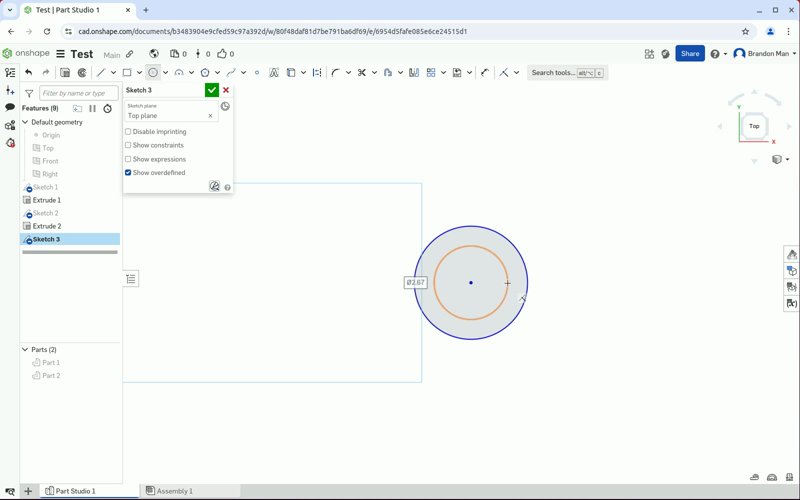
scroll(-6)
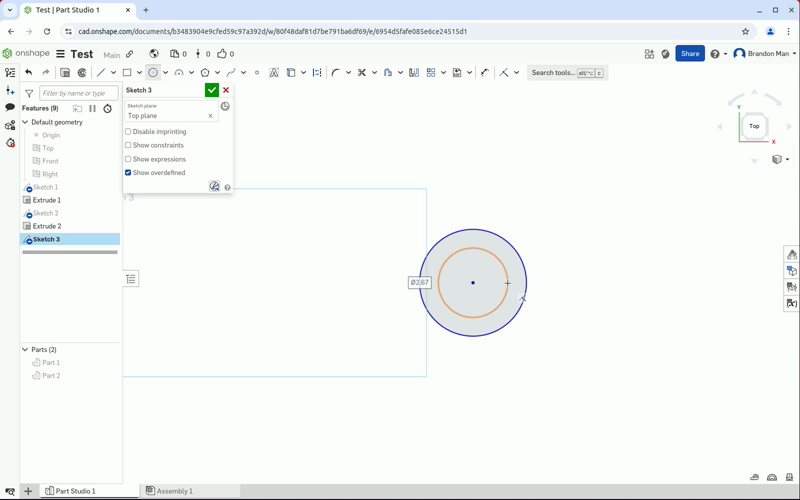
scroll(-6)
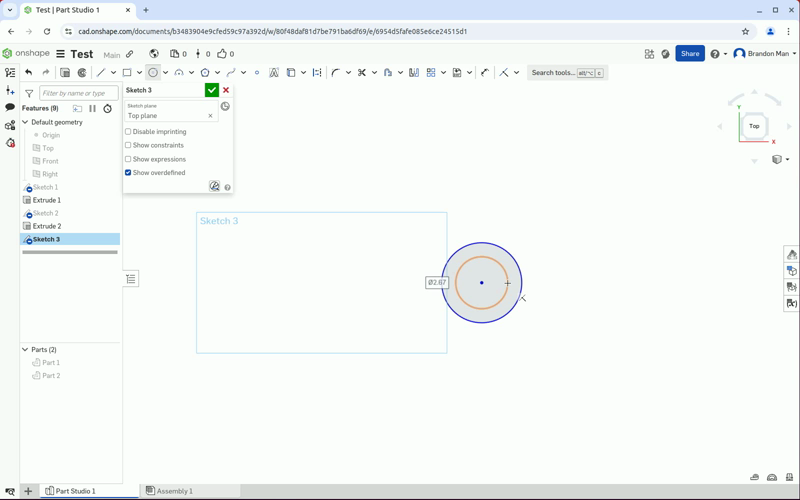
scroll(-6)
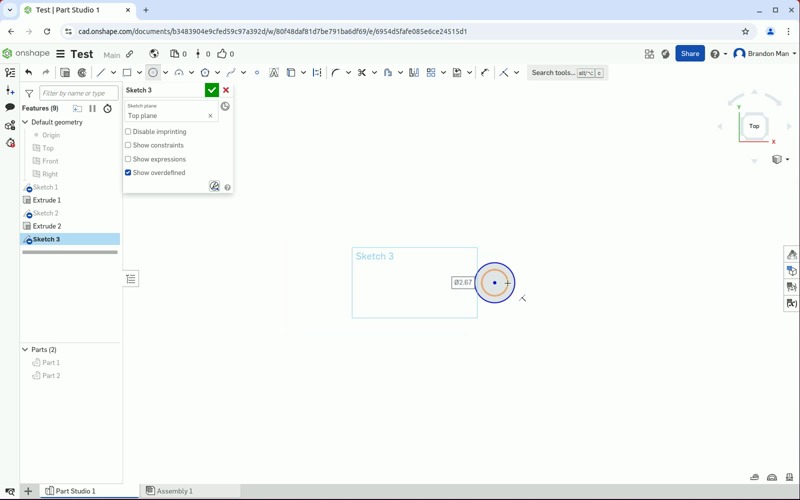
scroll(-6)
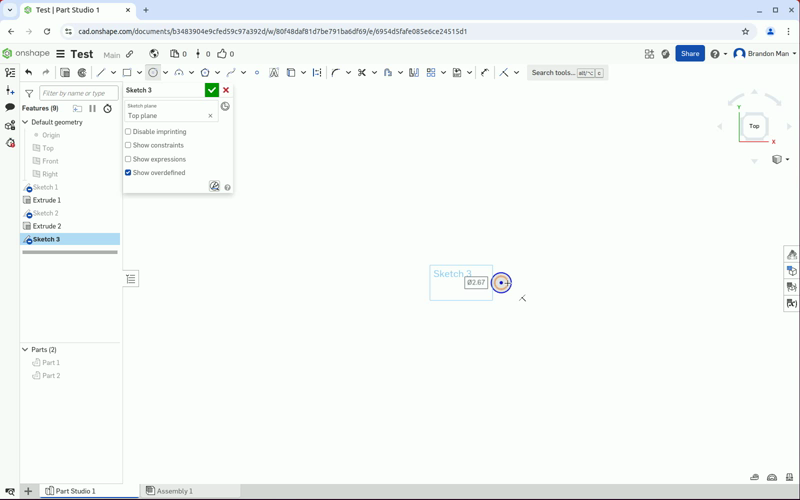
key(esc)
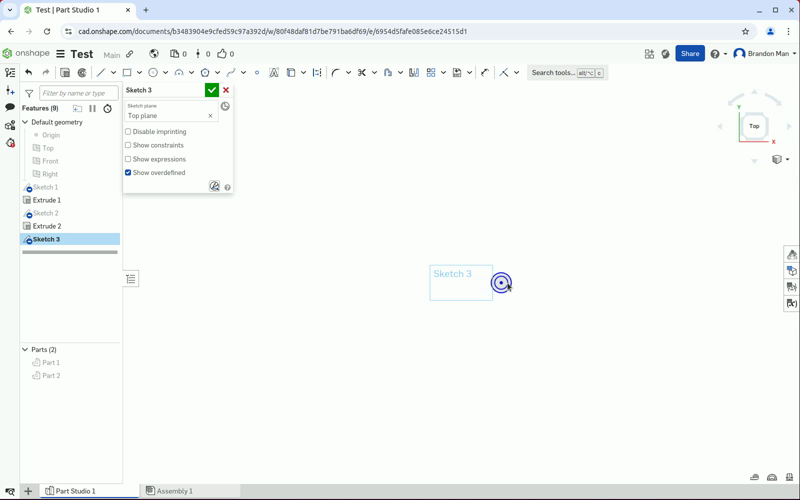
mouse_move(502, 274)
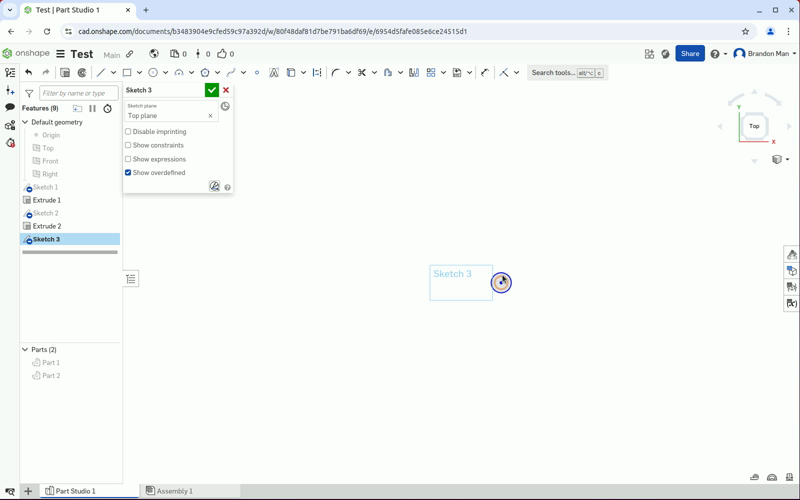
scroll(6)
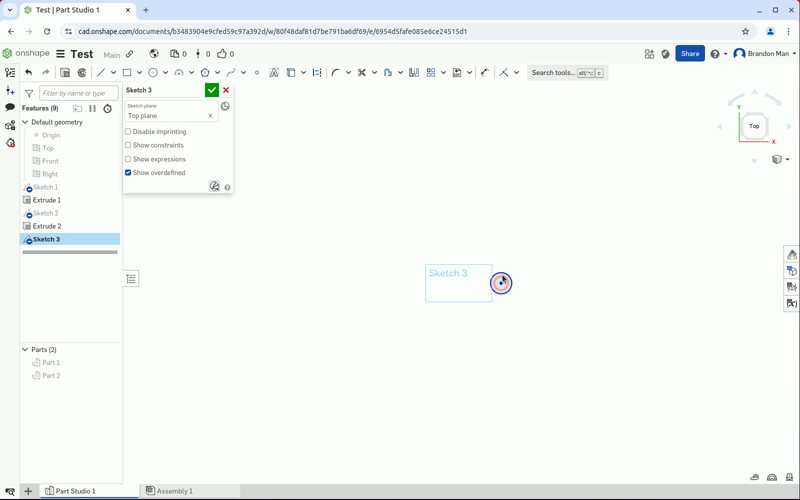
scroll(6)
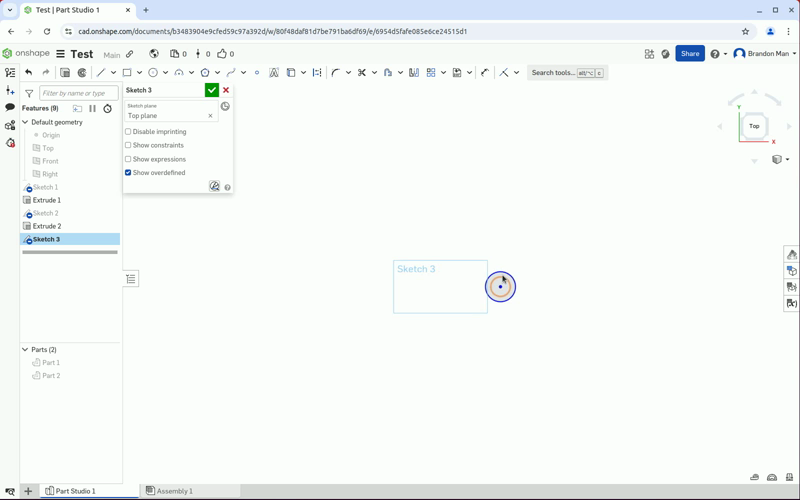
scroll(6)
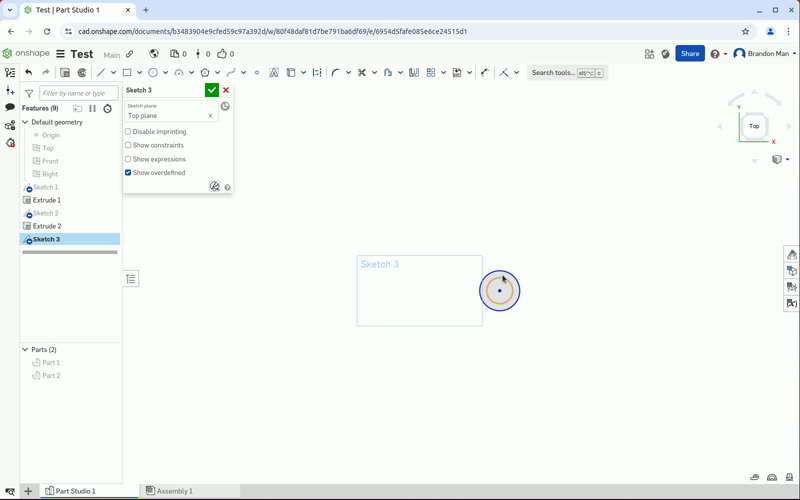
scroll(6)
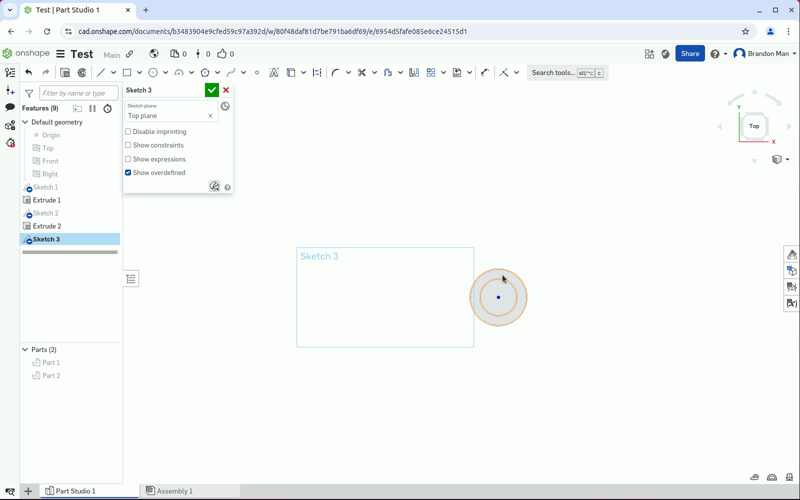
scroll(6)
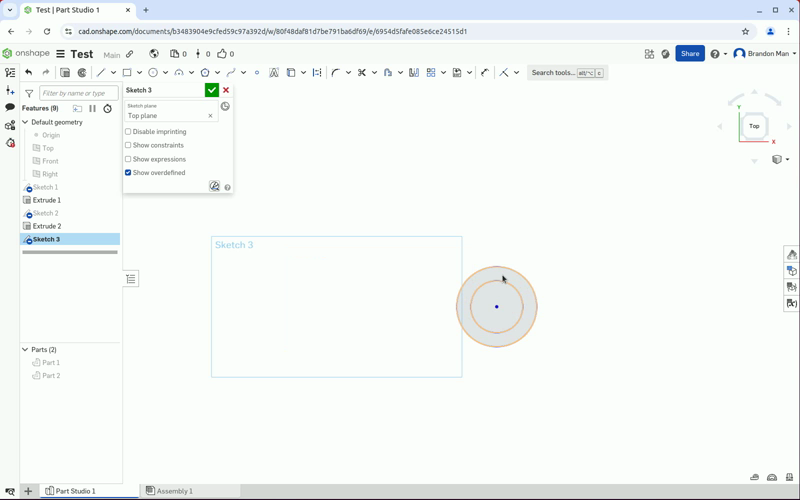
scroll(6)
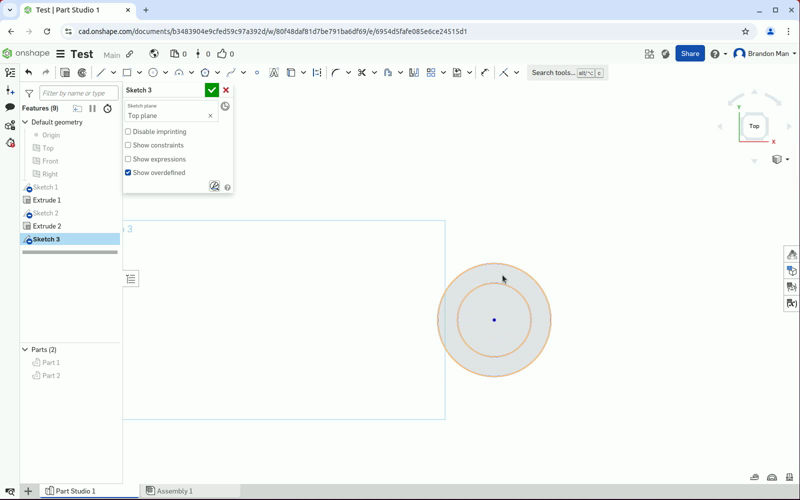
scroll(6)
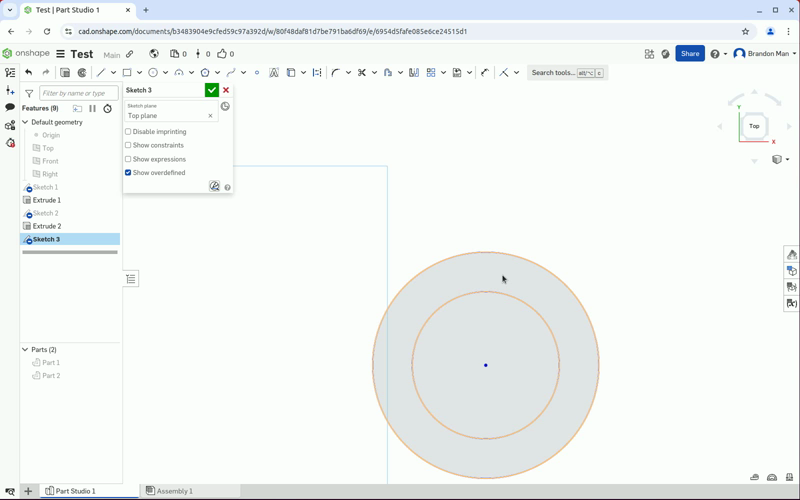
click(502, 274)
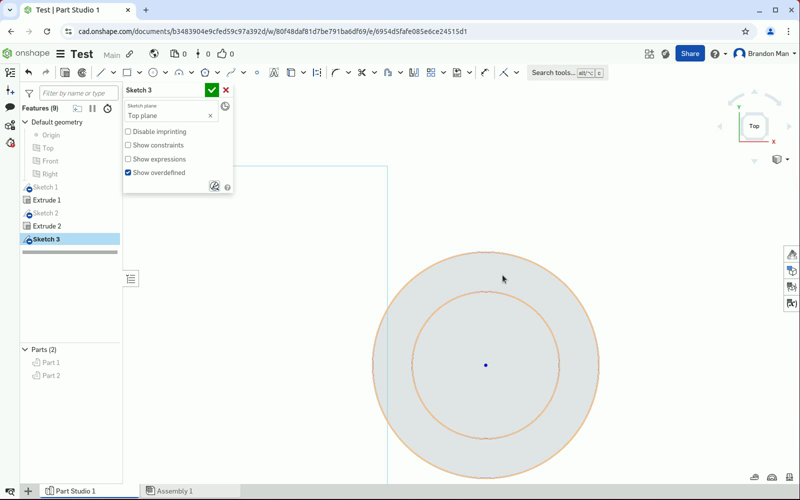
scroll(-6)
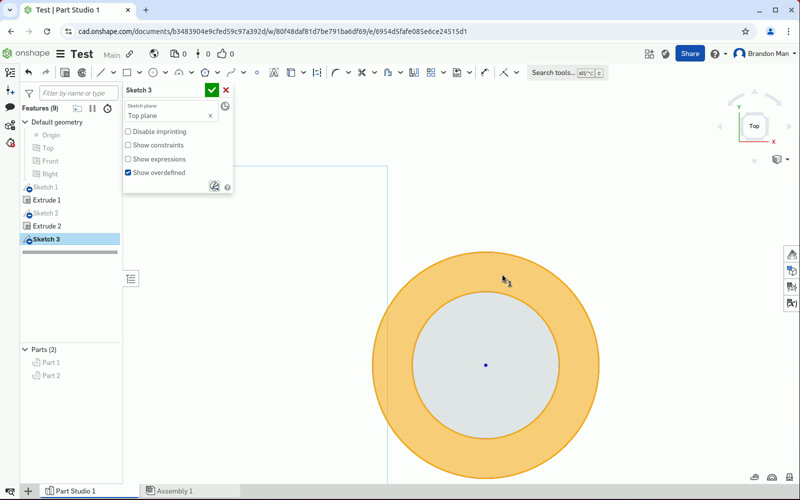
scroll(-6)
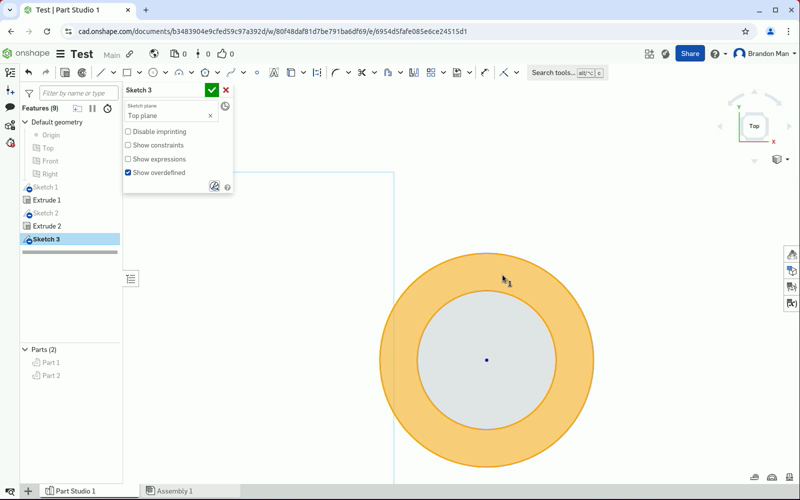
scroll(-6)
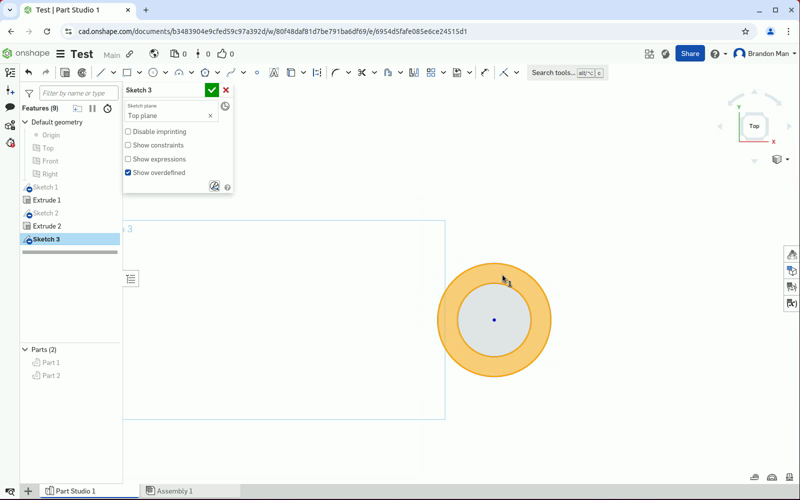
scroll(-6)
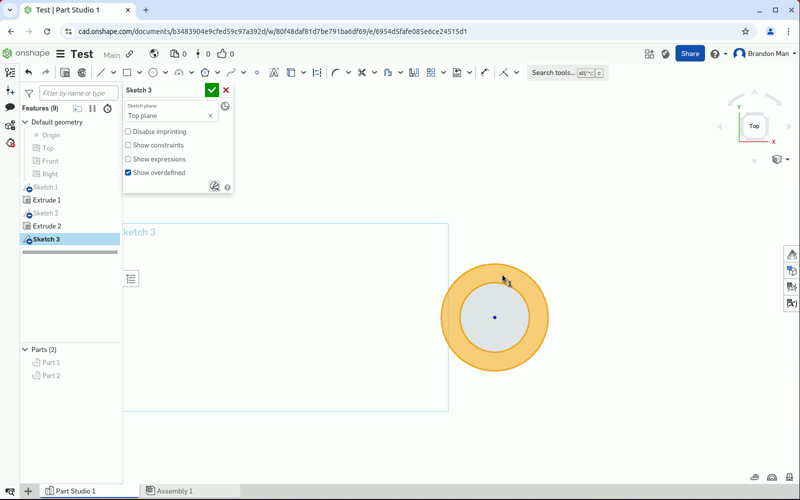
scroll(-6)
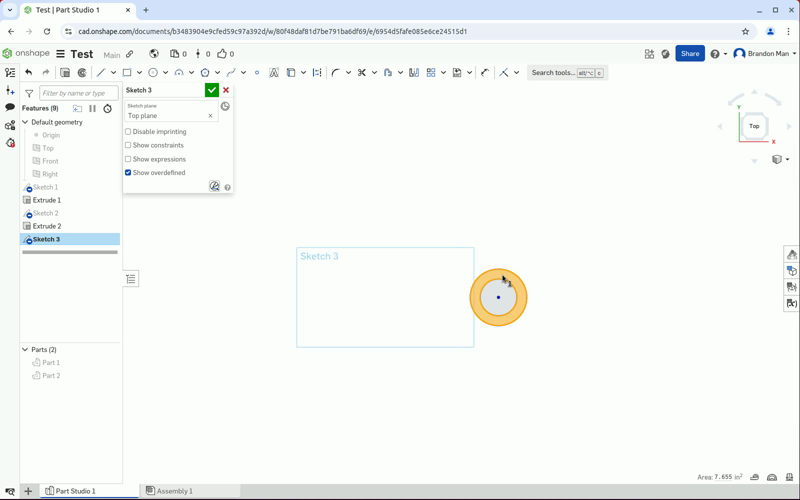
scroll(-6)
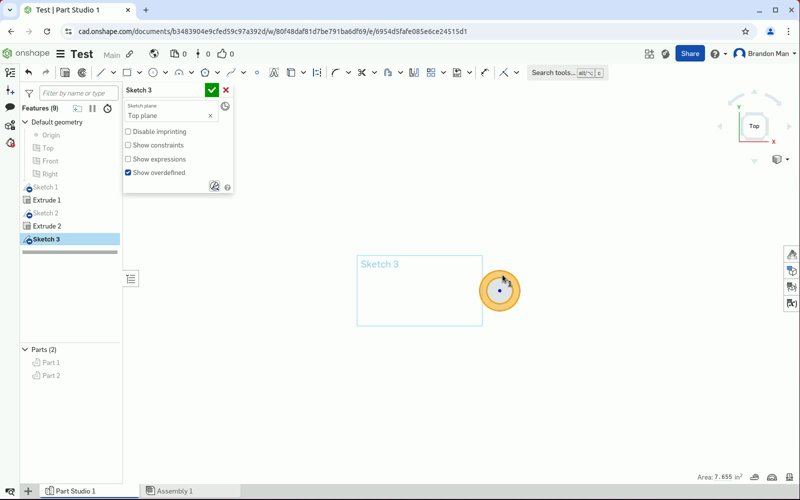
scroll(-6)
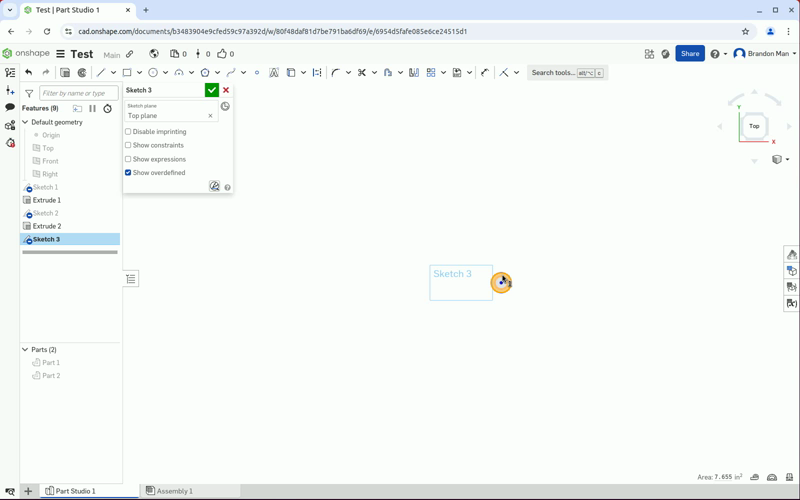
mouse_move(73, 352)
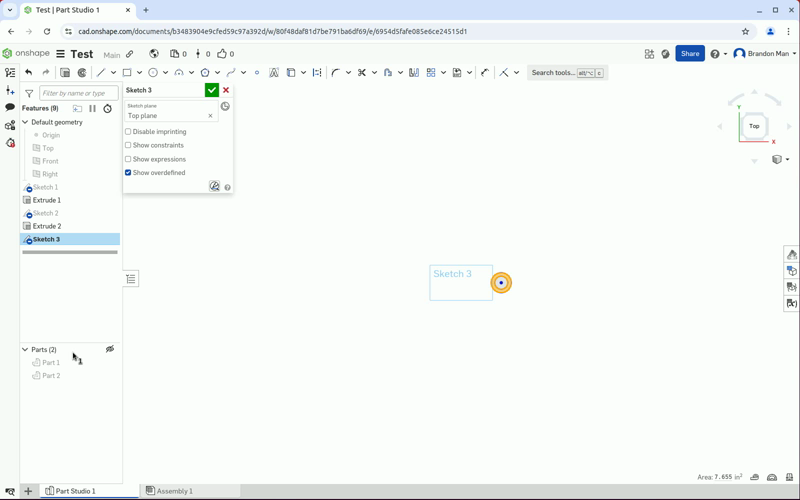
key(shift+y)
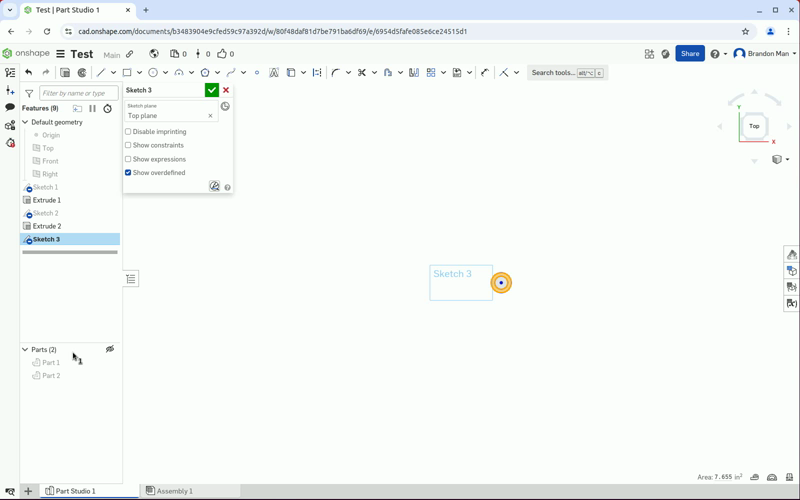
key(shift+e)
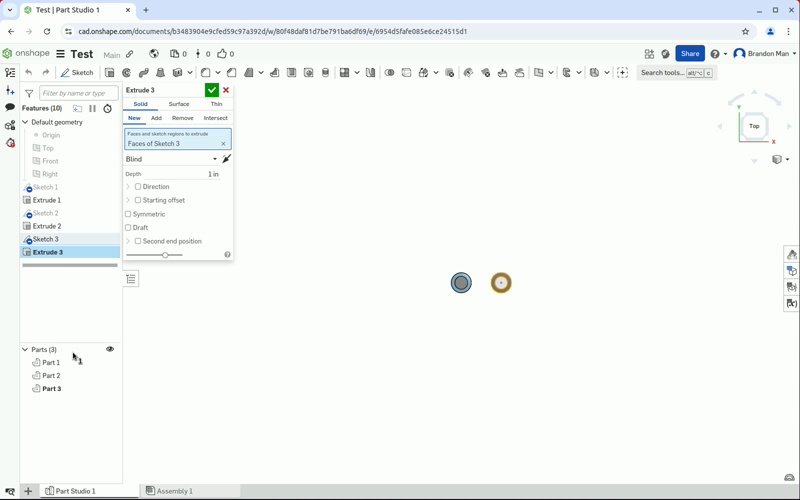
mouse_move(143, 106)
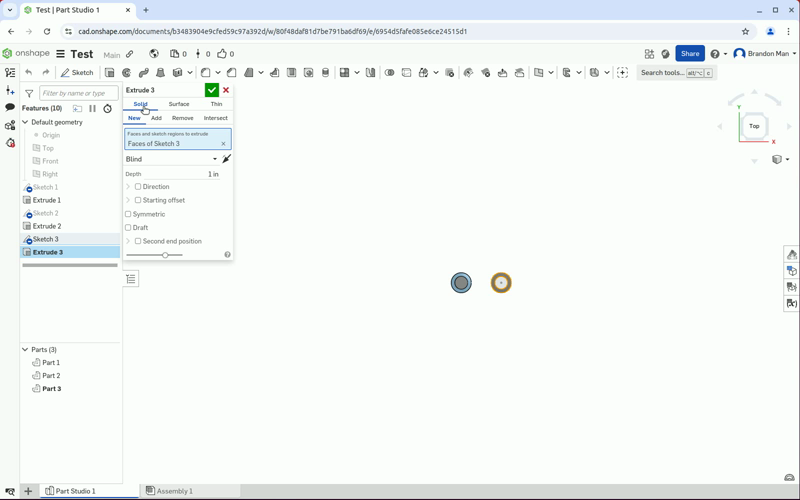
click(143, 106)
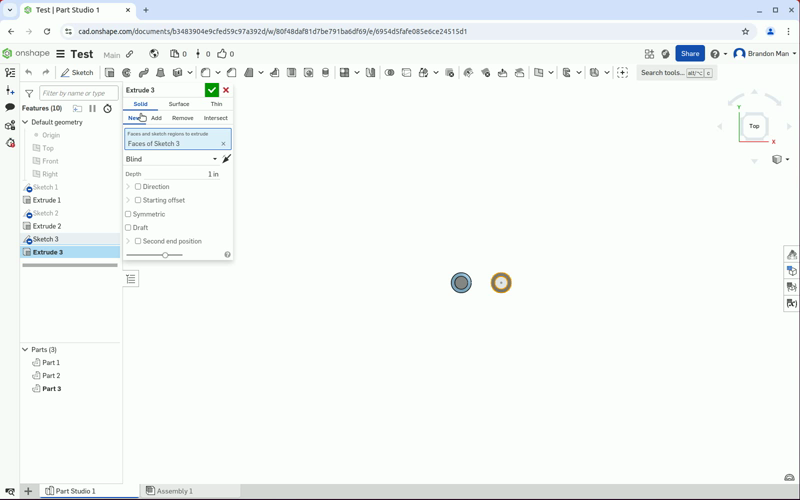
mouse_move(137, 120)
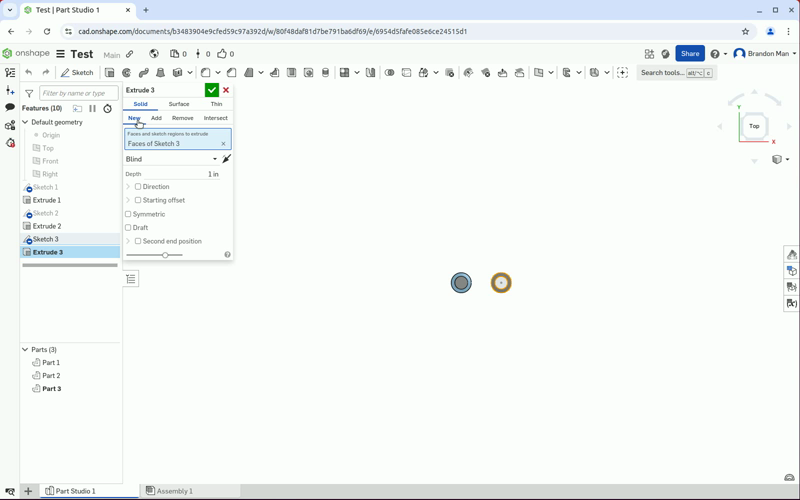
click(137, 120)
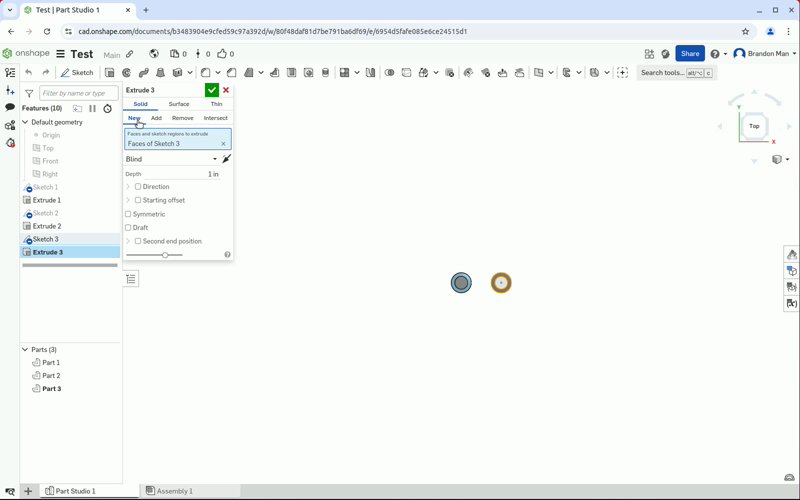
key(tab, 4)
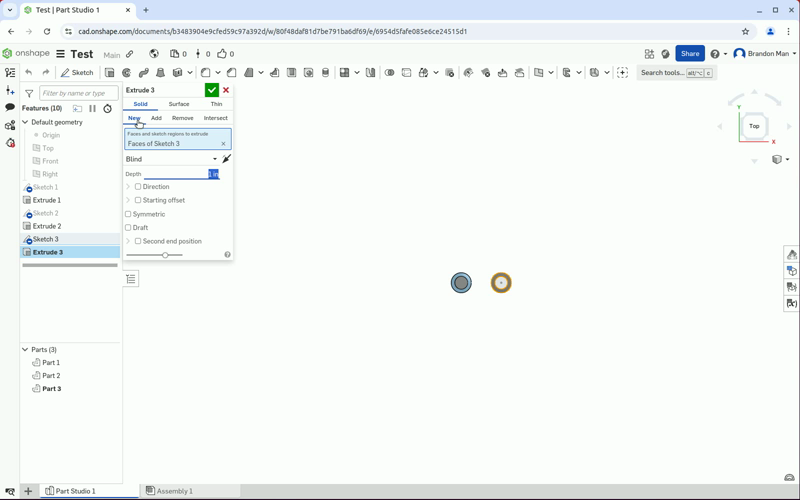
text(0.722)
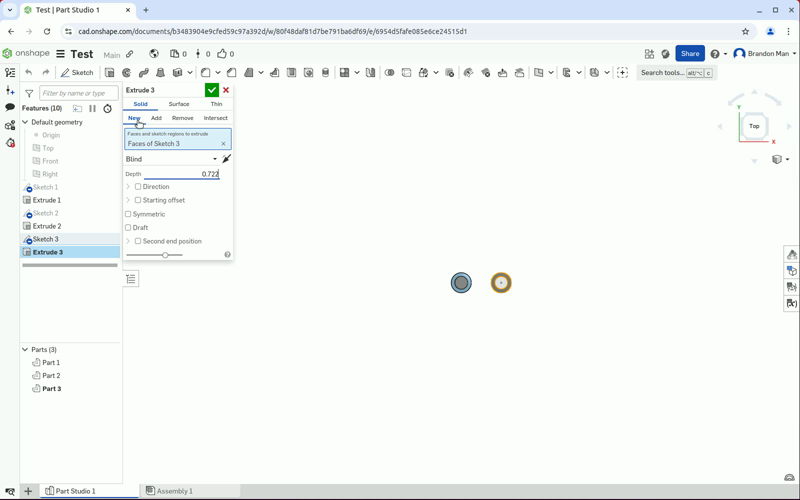
key(enter)
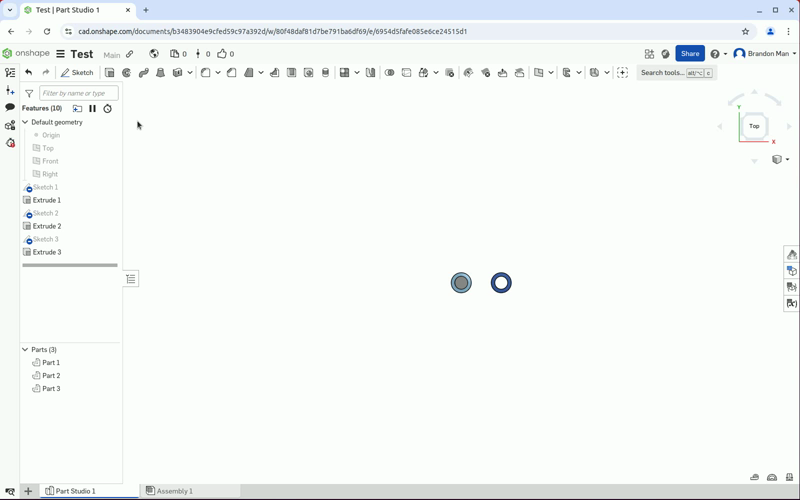
key(shift+h)
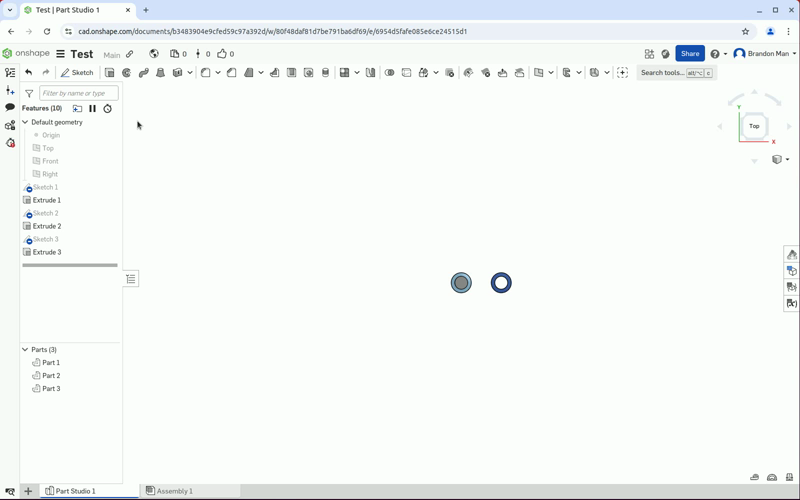
key(shift+h)
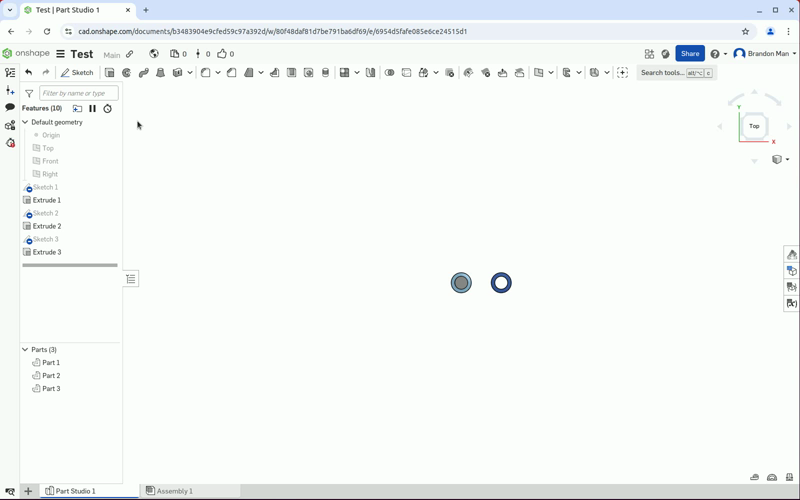
mouse_move(73, 189)
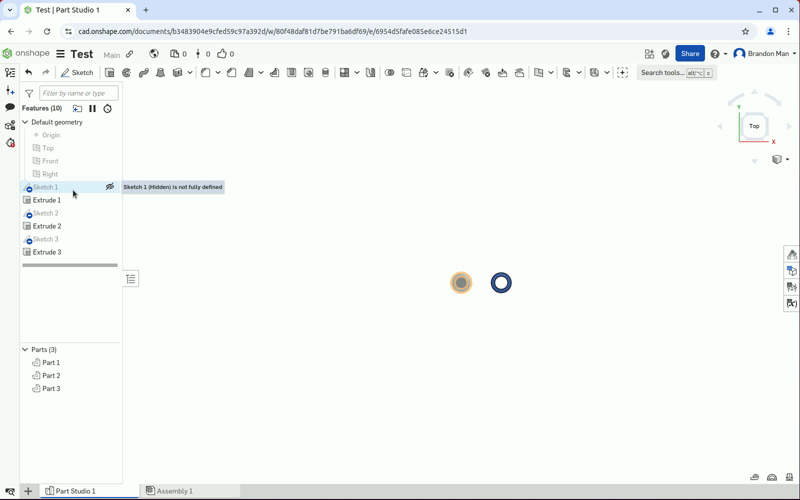
click(73, 189)
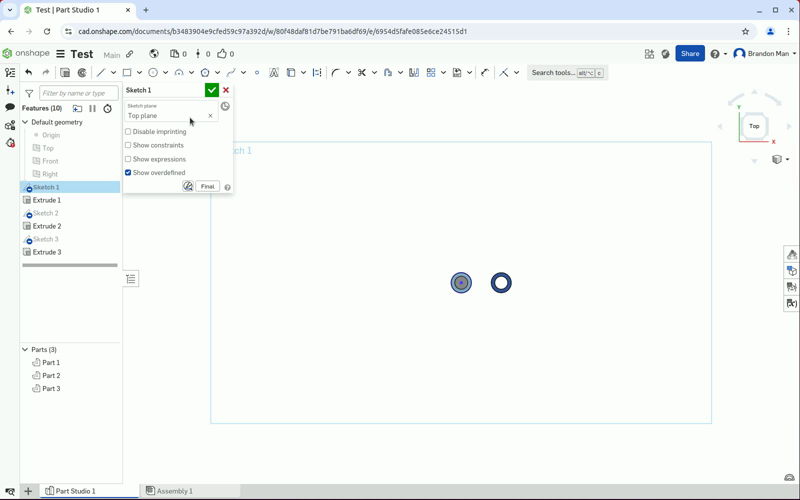
mouse_move(229, 92)
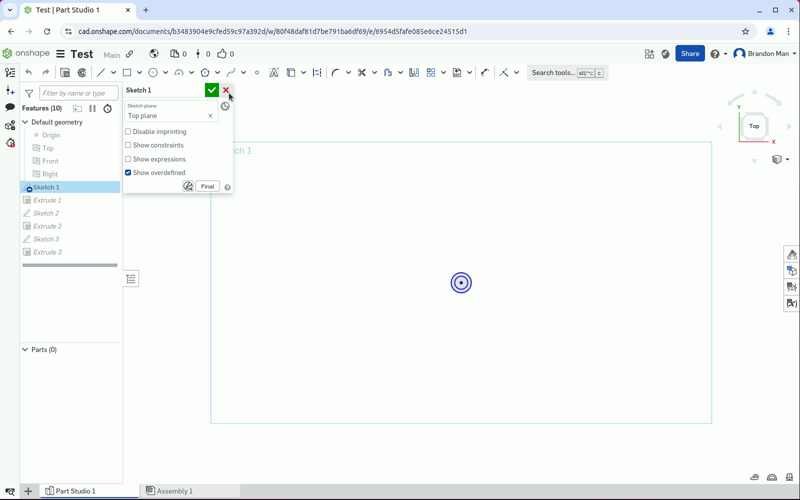
click(229, 92)
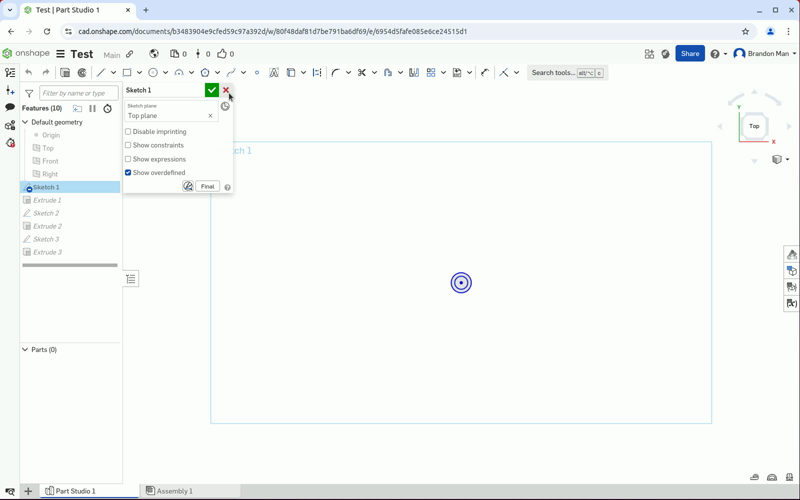
key(shift+s)
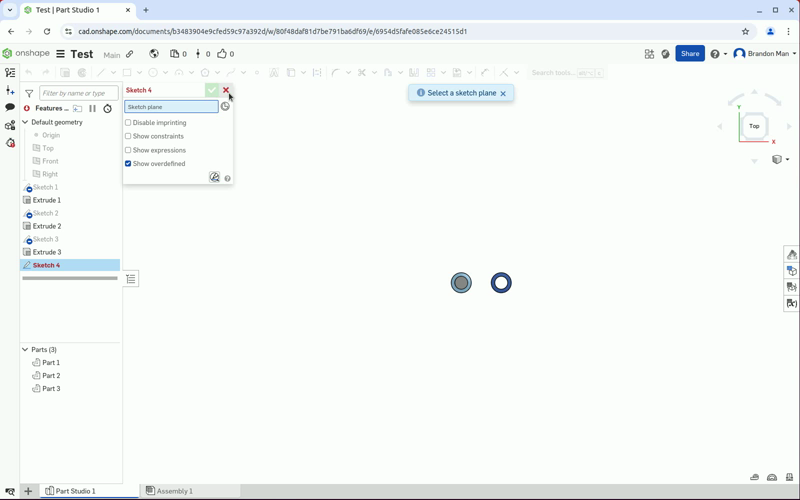
mouse_move(73, 150)
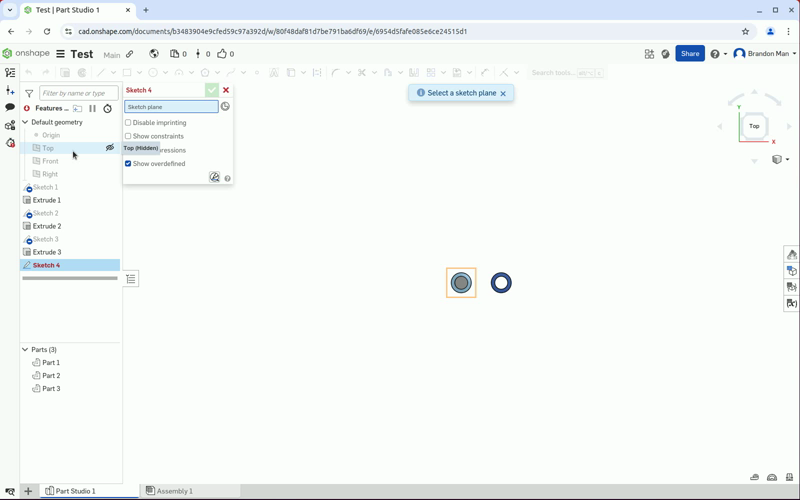
click(73, 150)
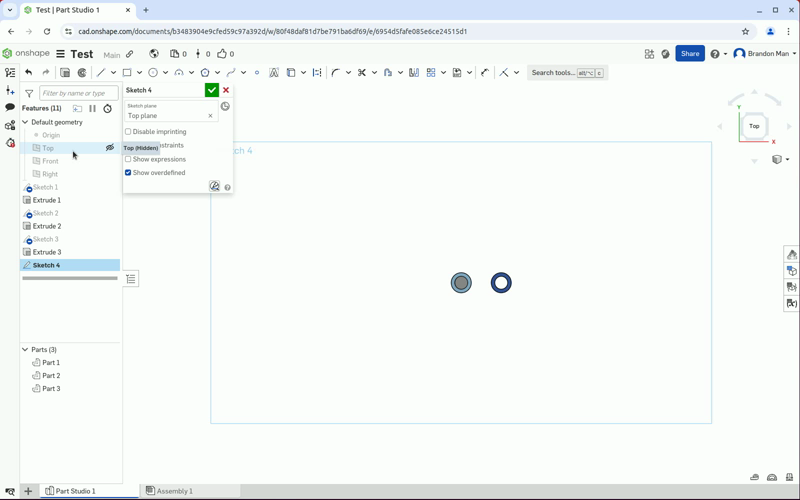
mouse_move(73, 352)
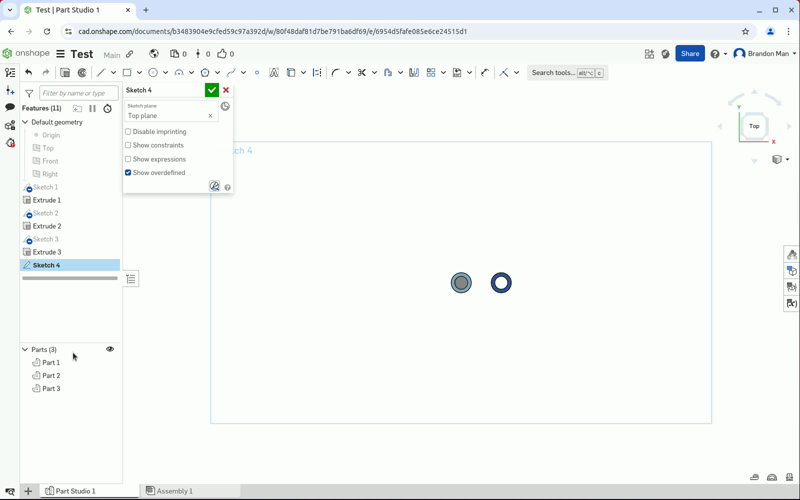
key(y)
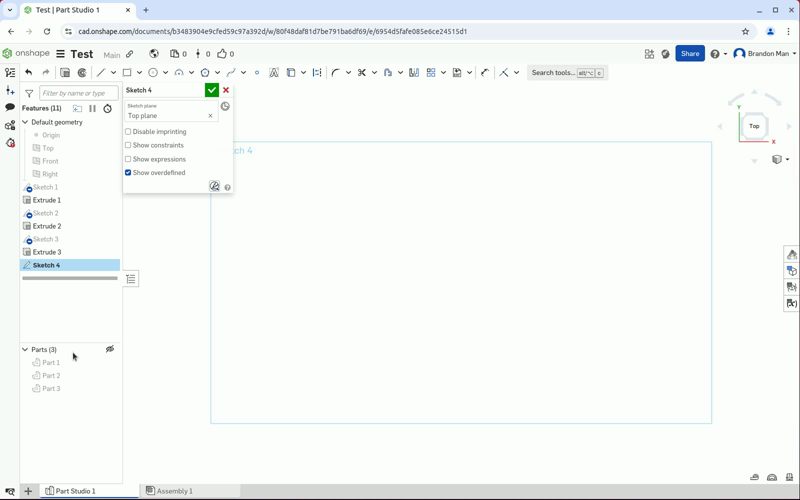
key(c)
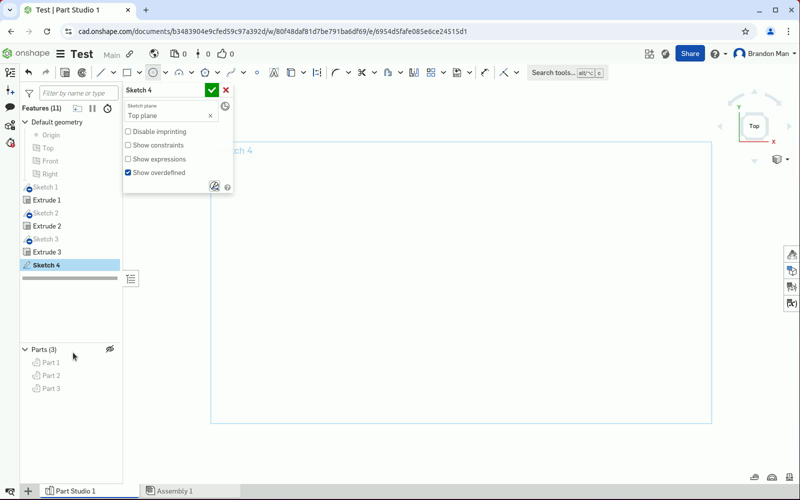
key_down(shift)
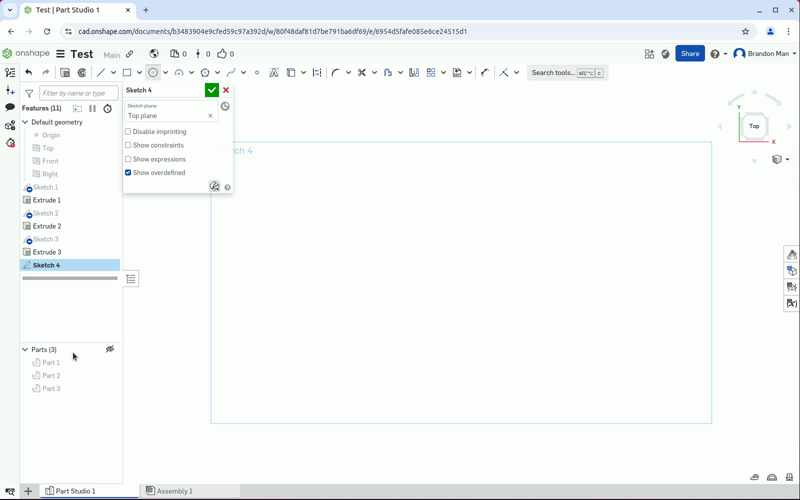
mouse_move(501, 282)
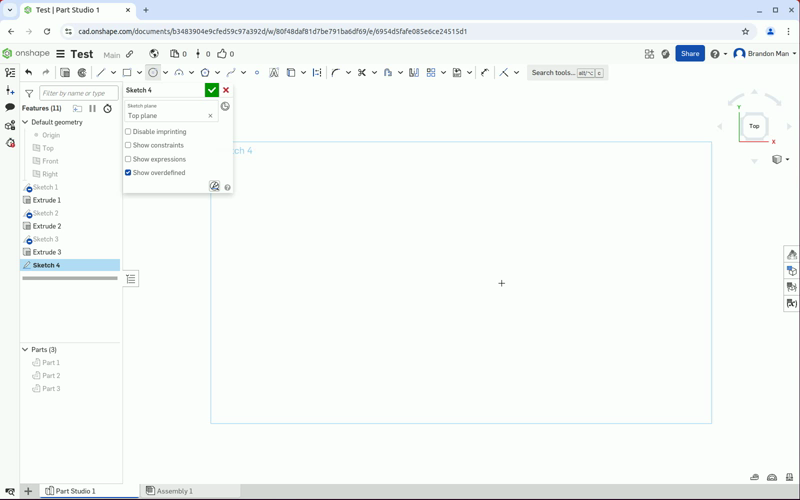
click(501, 282)
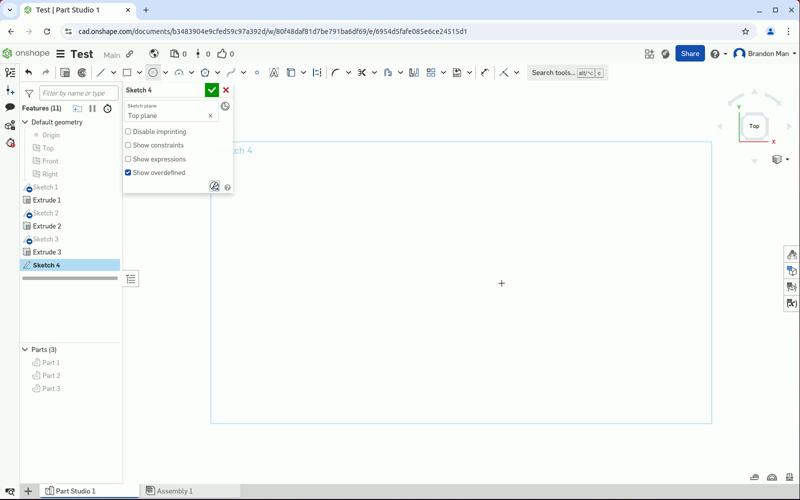
key_up(shift)
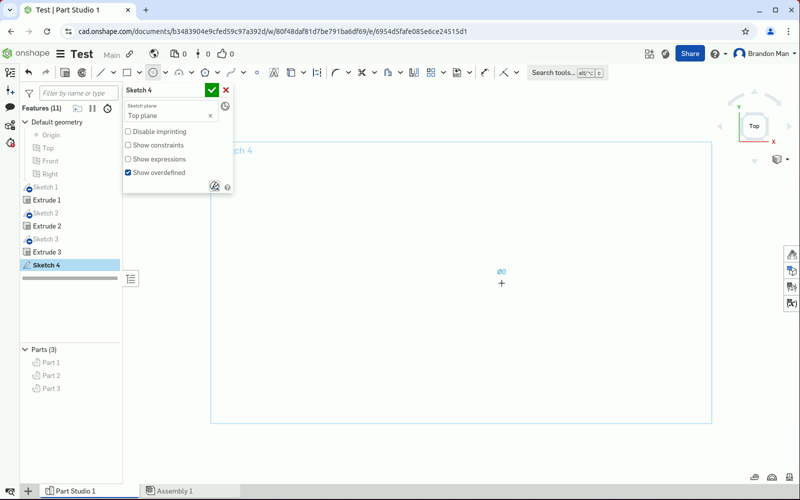
mouse_move(508, 282)
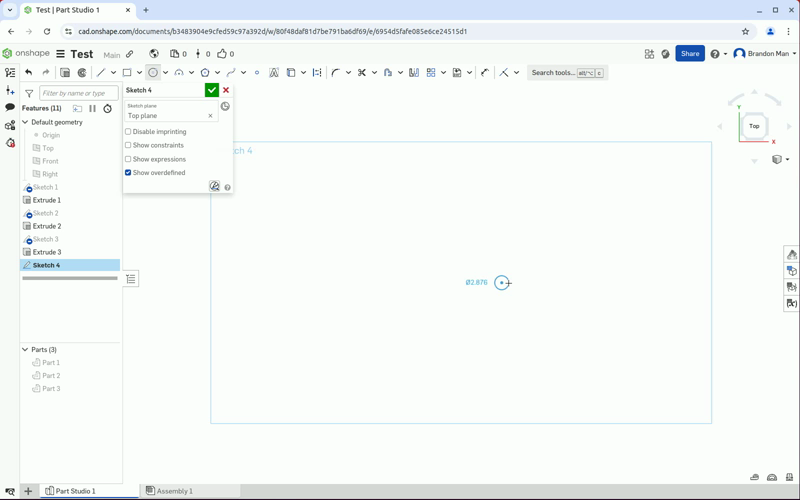
click(508, 282)
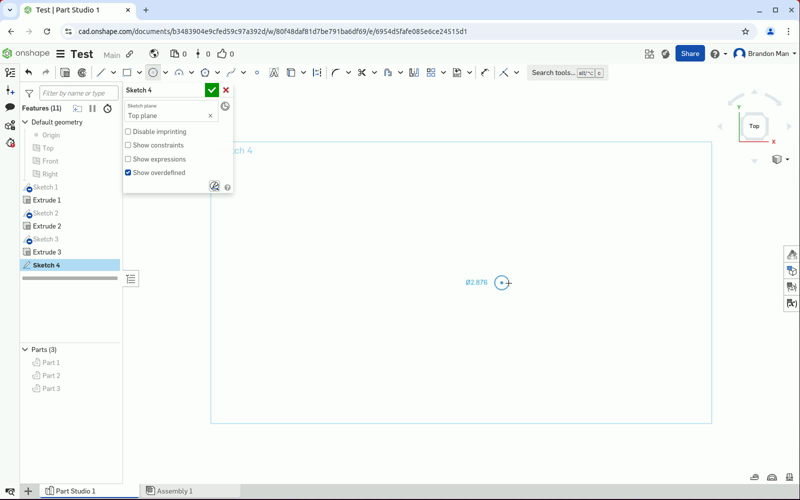
key(esc)
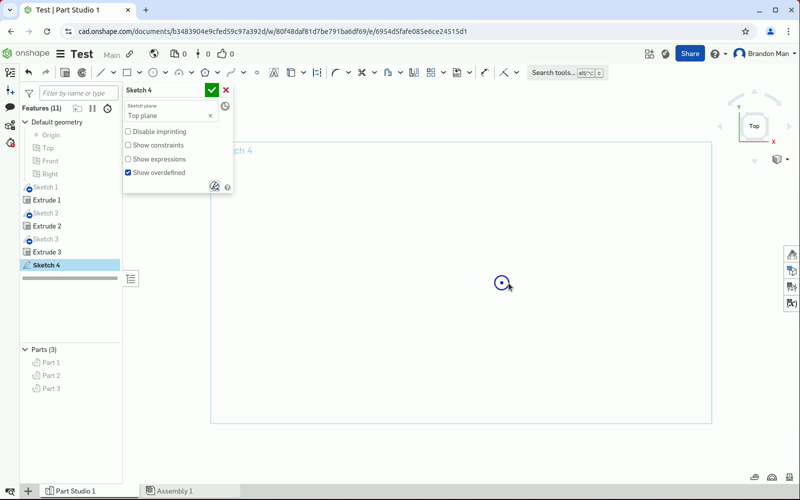
mouse_move(503, 285)
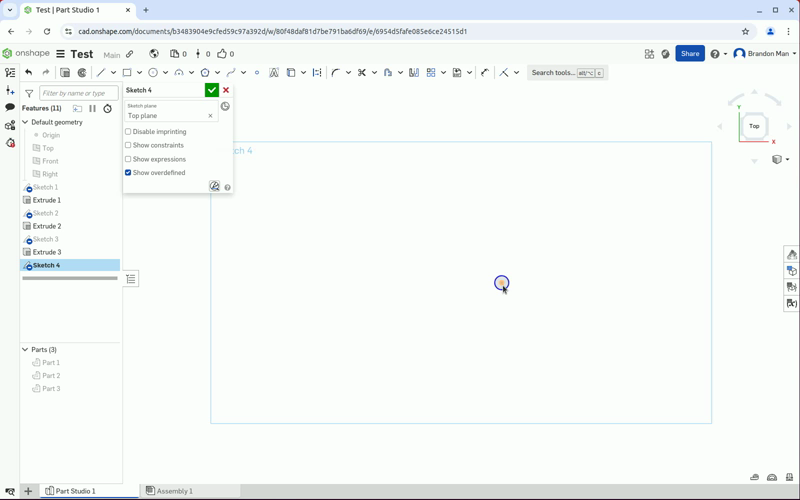
scroll(6)
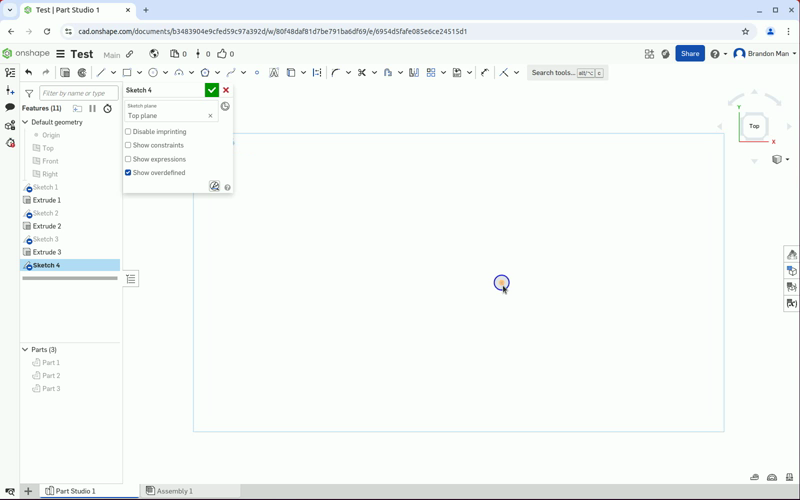
scroll(6)
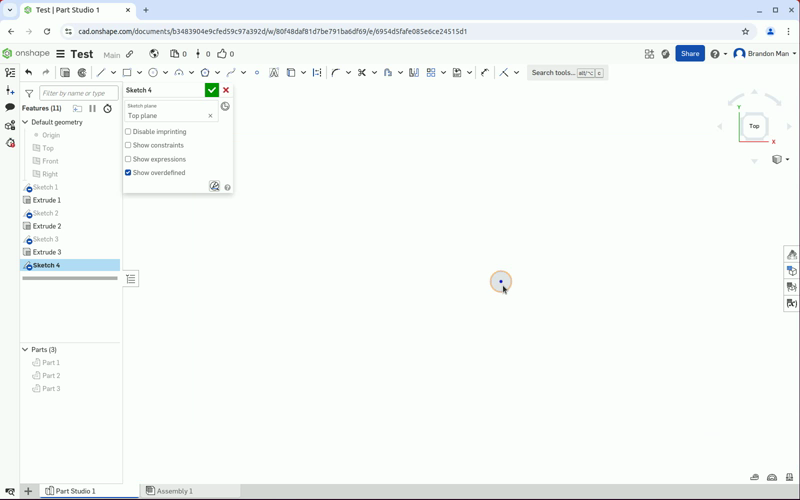
scroll(6)
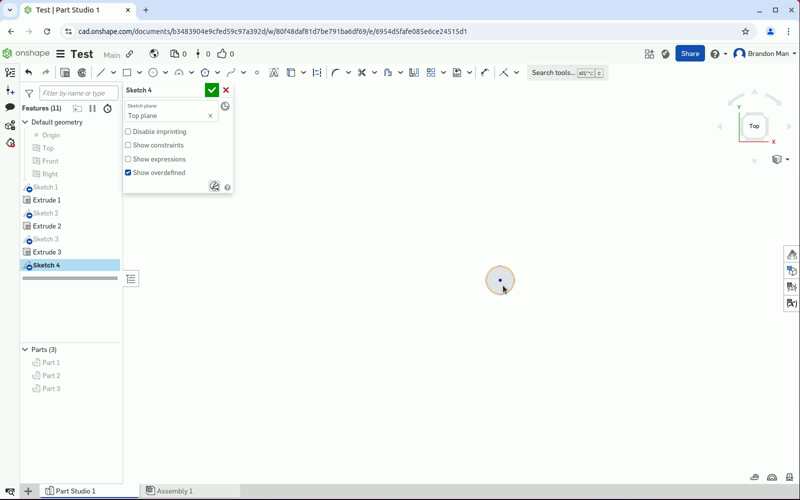
scroll(6)
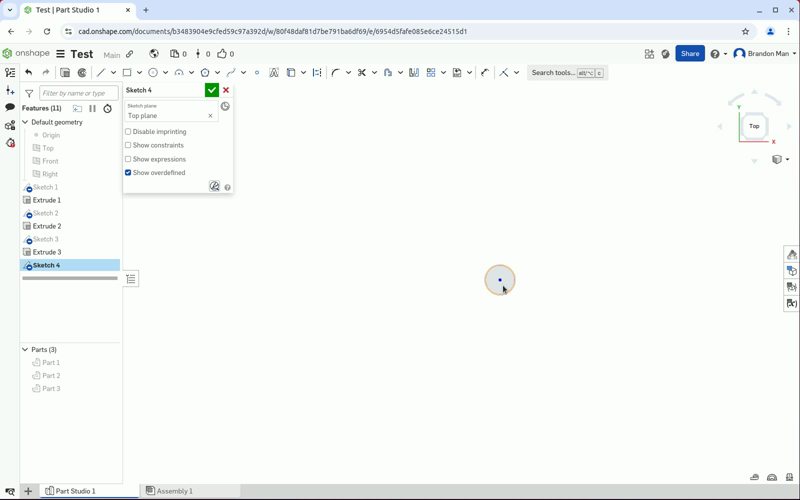
scroll(6)
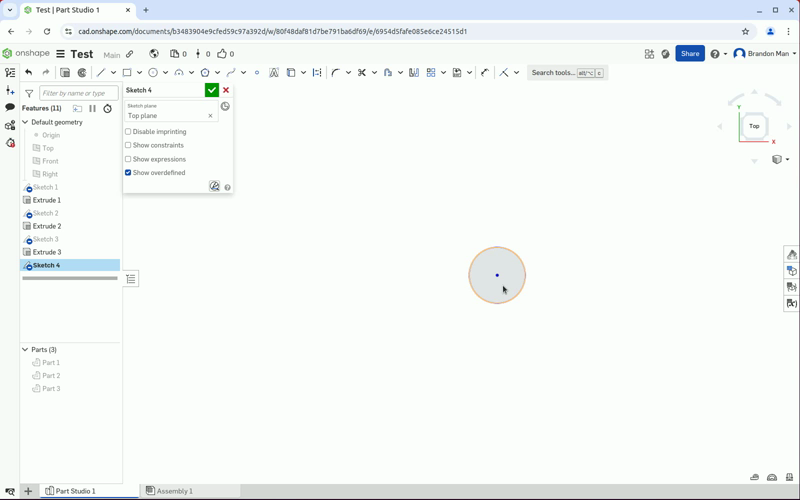
scroll(6)
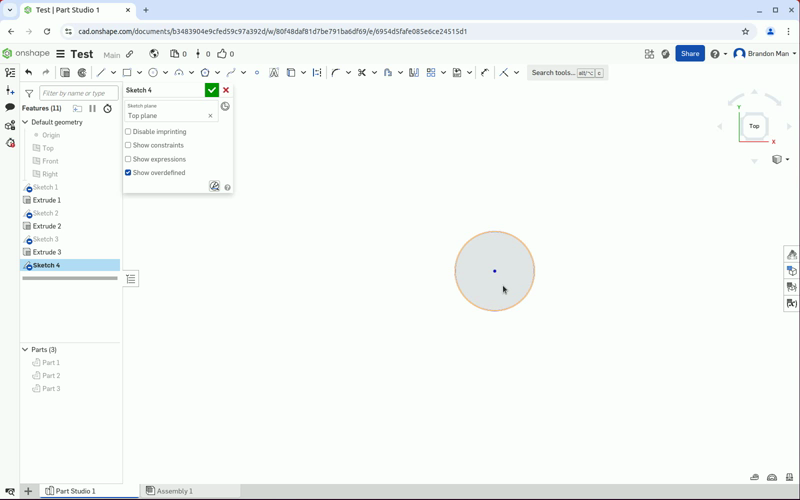
scroll(6)
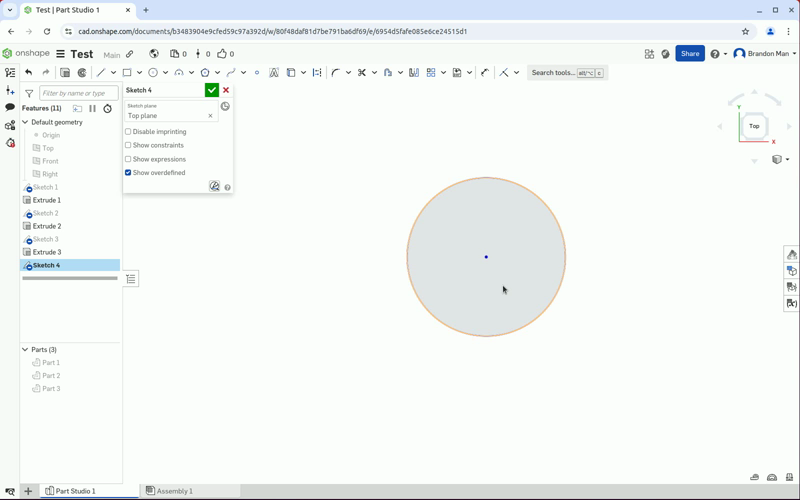
click(503, 285)
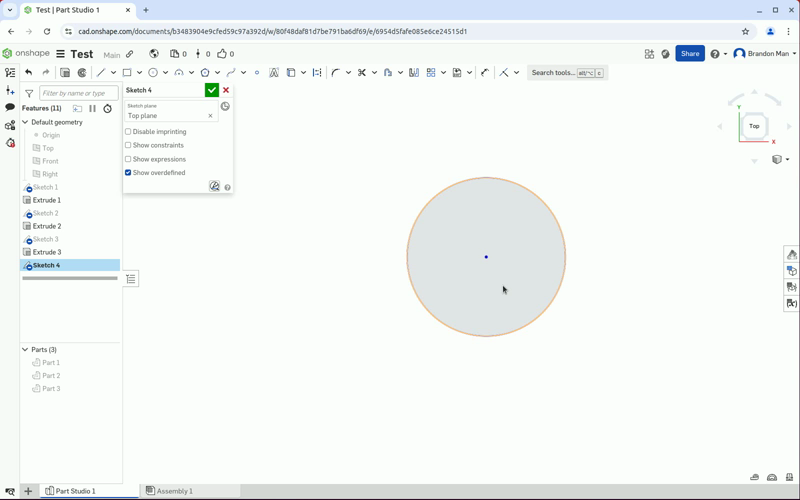
scroll(-6)
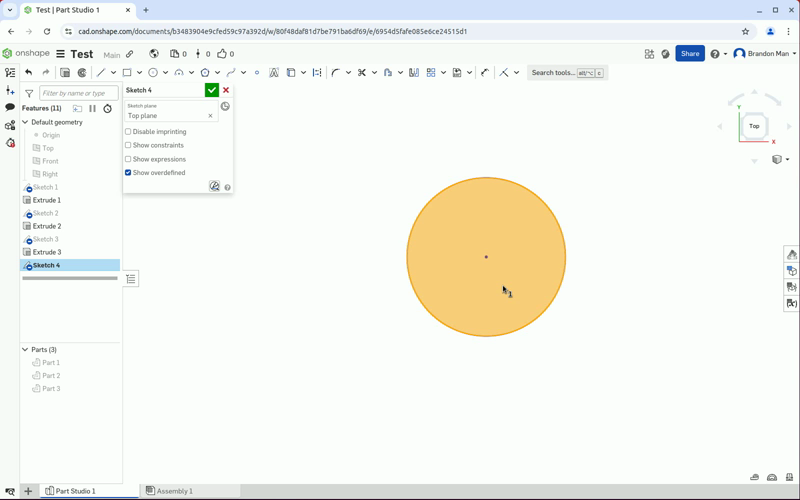
scroll(-6)
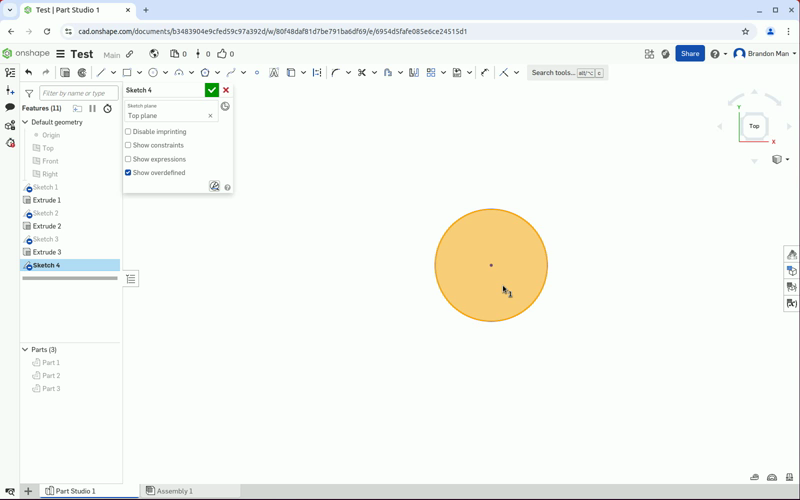
scroll(-6)
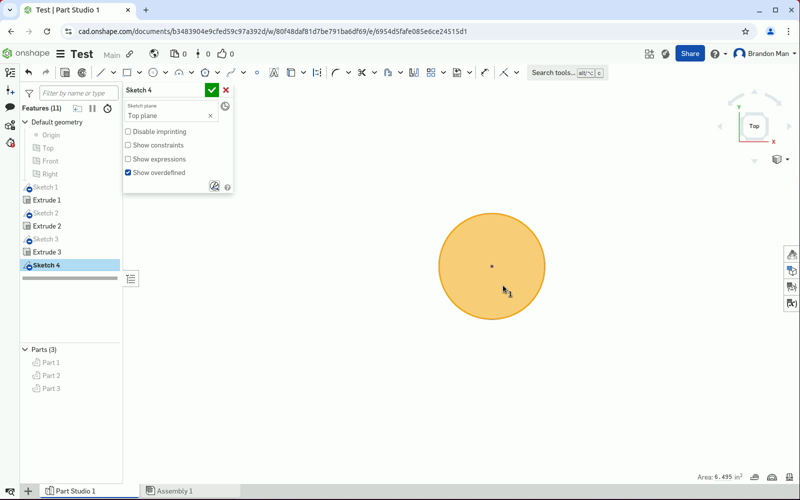
scroll(-6)
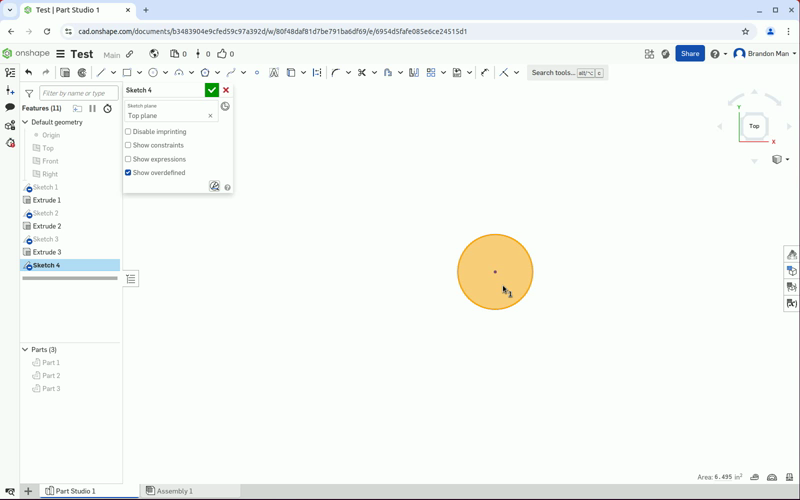
scroll(-6)
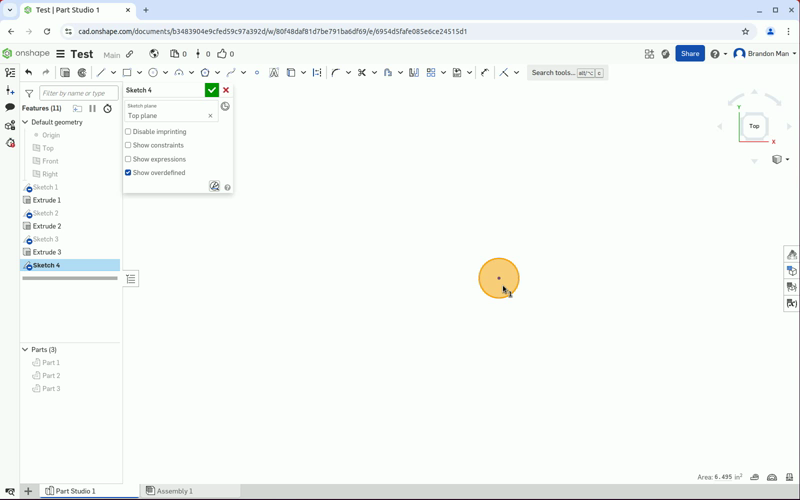
scroll(-6)
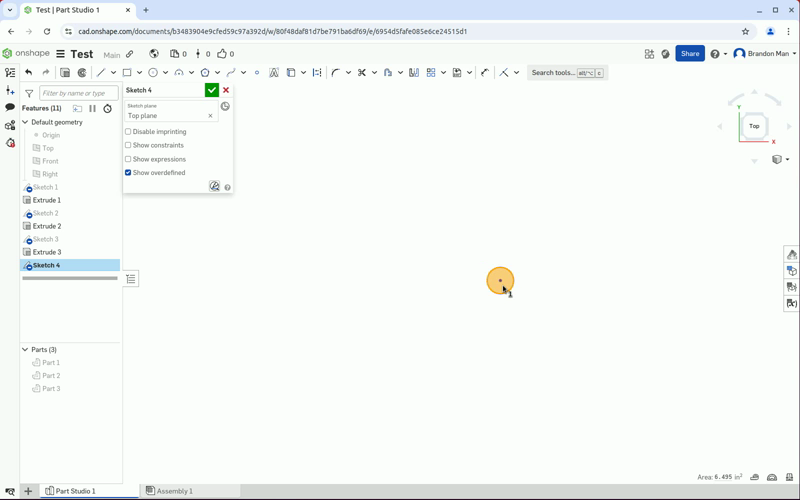
scroll(-6)
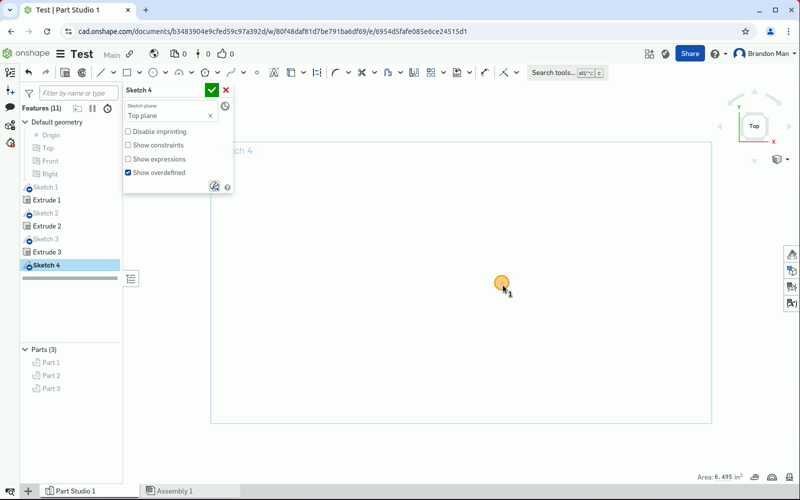
mouse_move(73, 352)
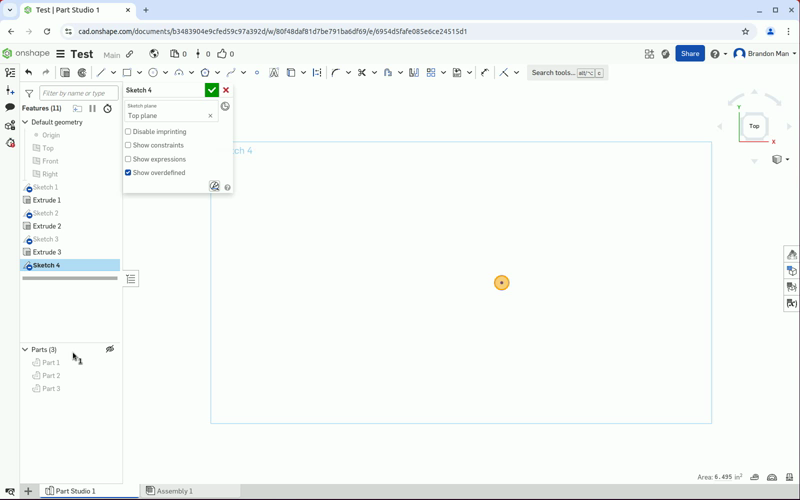
key(shift+y)
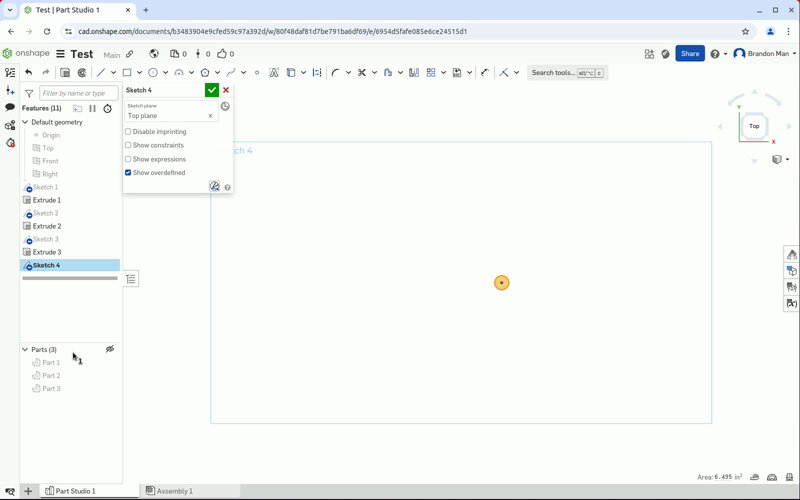
key(shift+e)
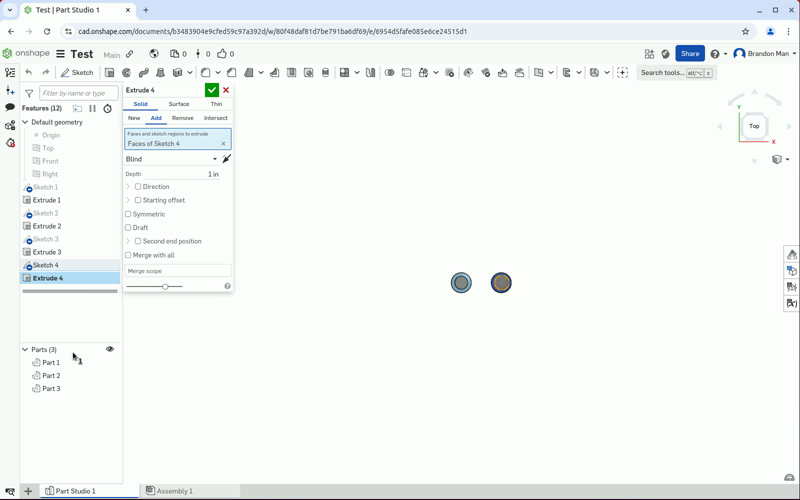
mouse_move(143, 106)
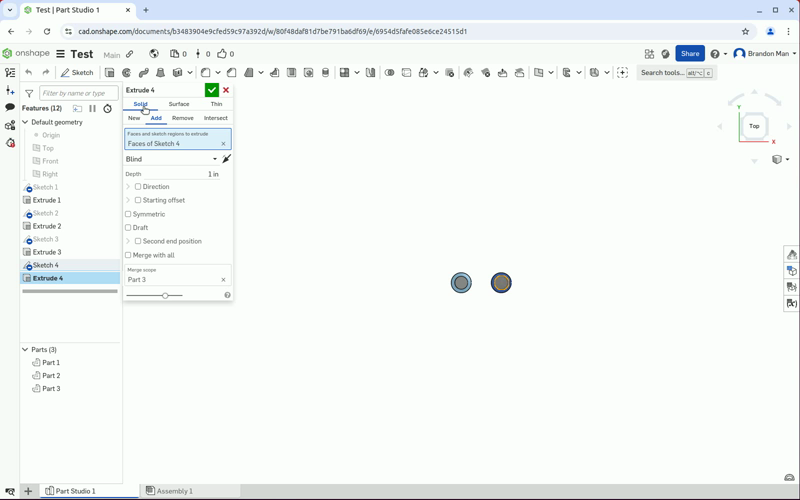
click(143, 106)
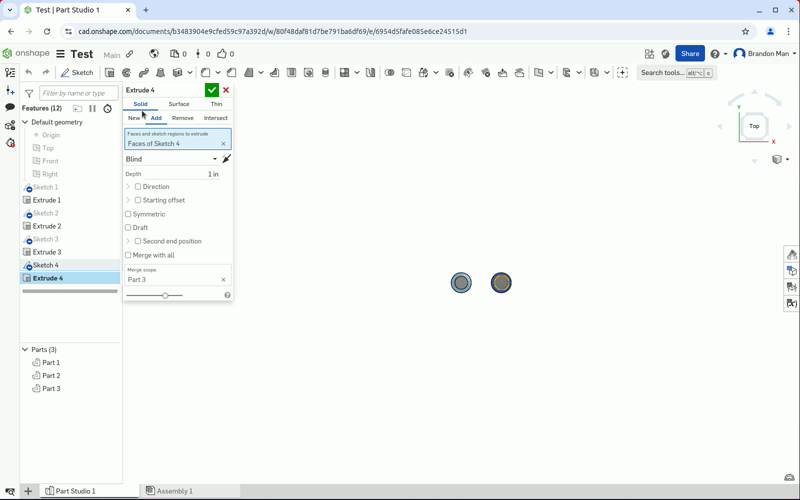
mouse_move(137, 120)
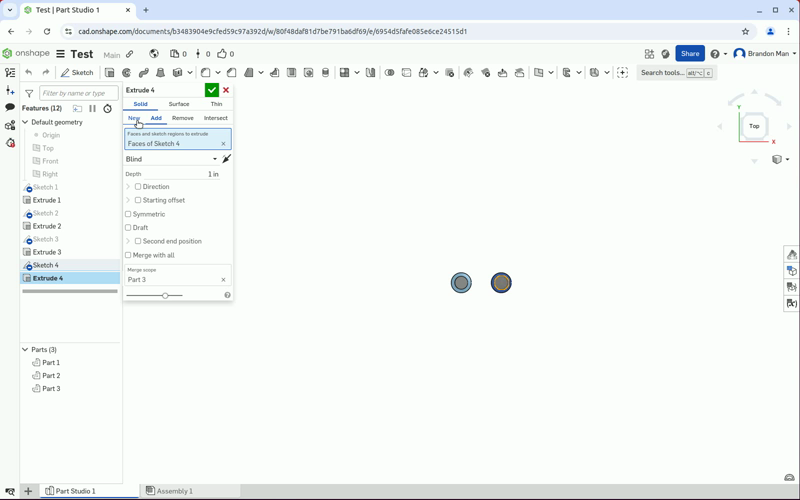
click(137, 120)
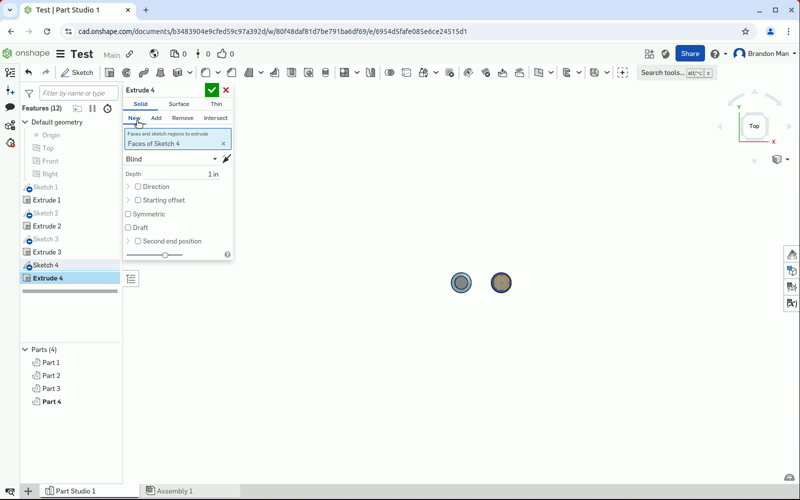
key(tab, 4)
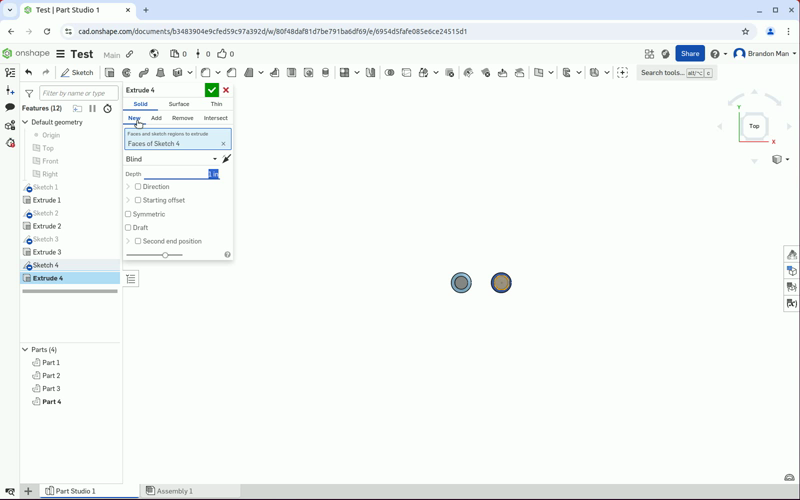
text(1.204)
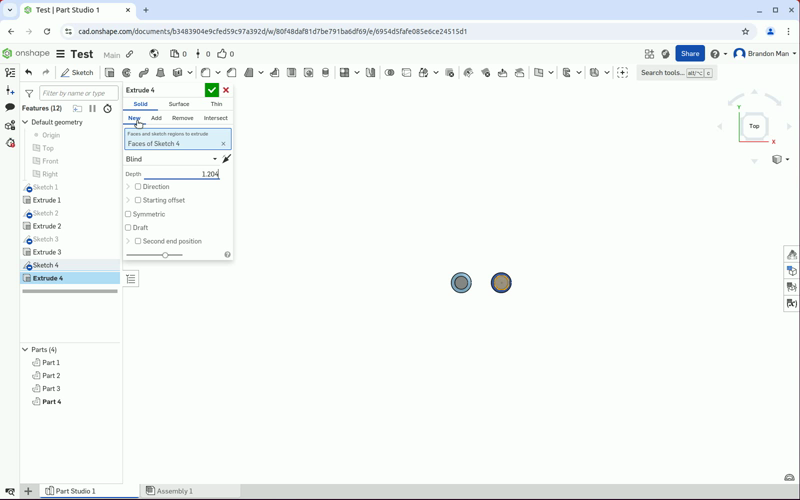
key(enter)
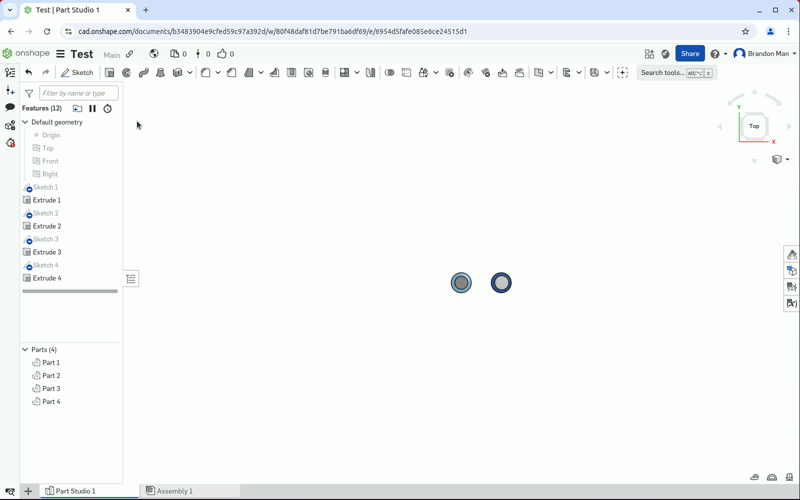
key(shift+h)
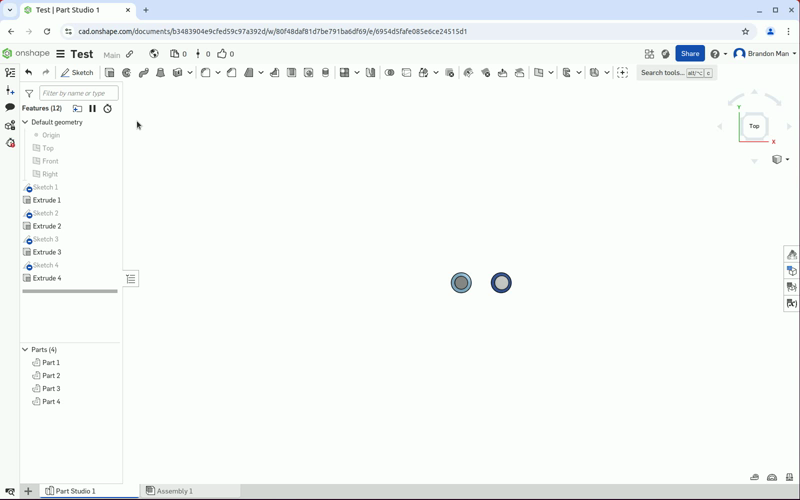
key(shift+h)
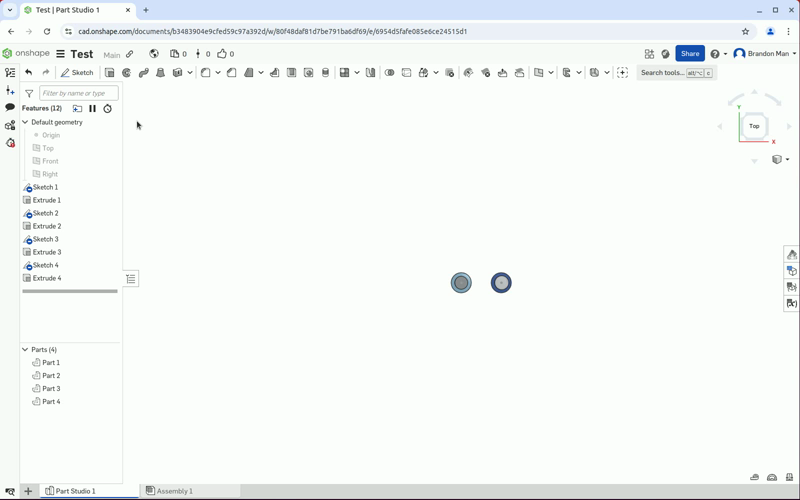
key(shift+7)
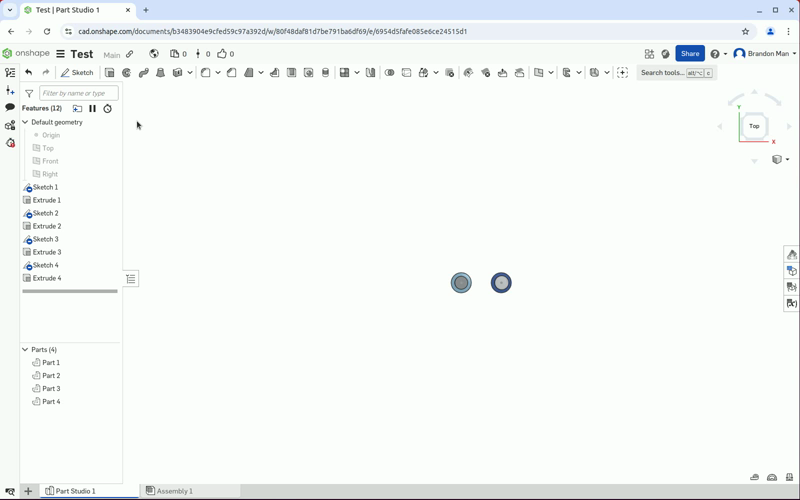
key(up, 3)
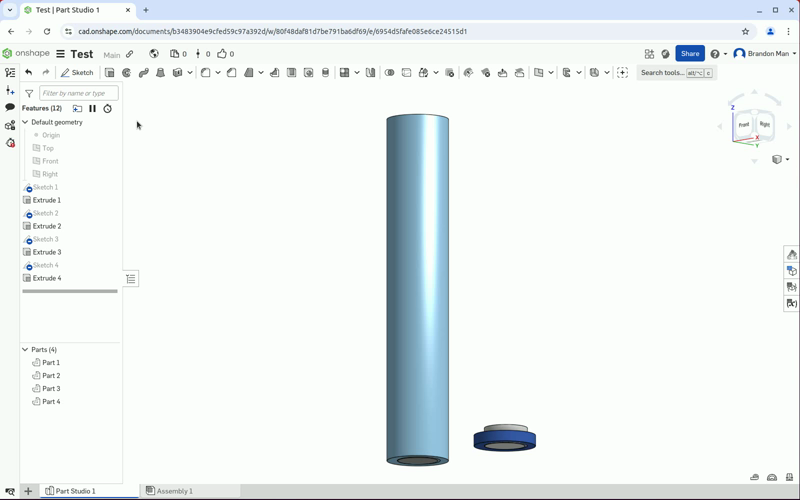
key(left, 3)
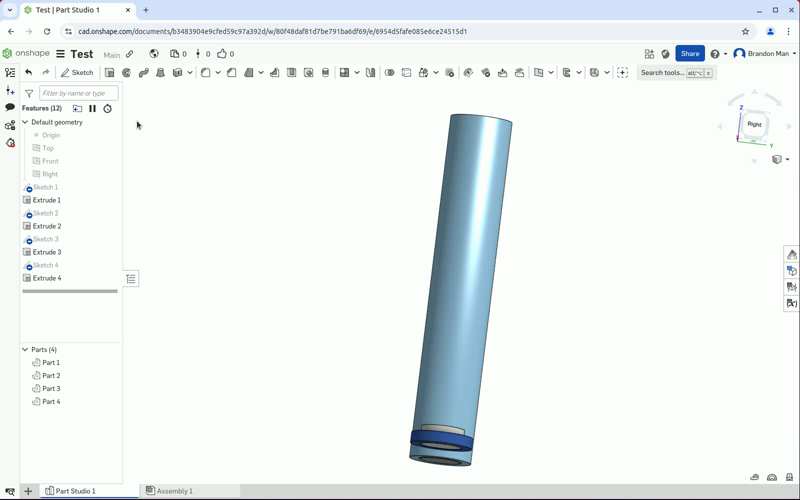
key(right, 3)
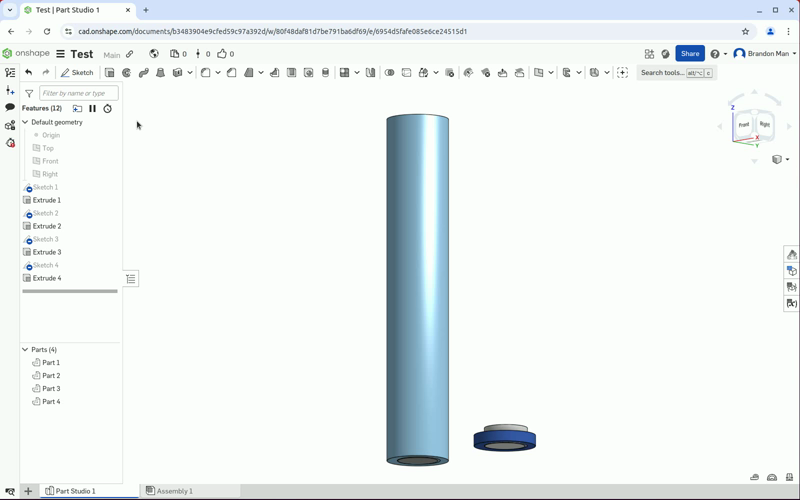
key(down, 3)
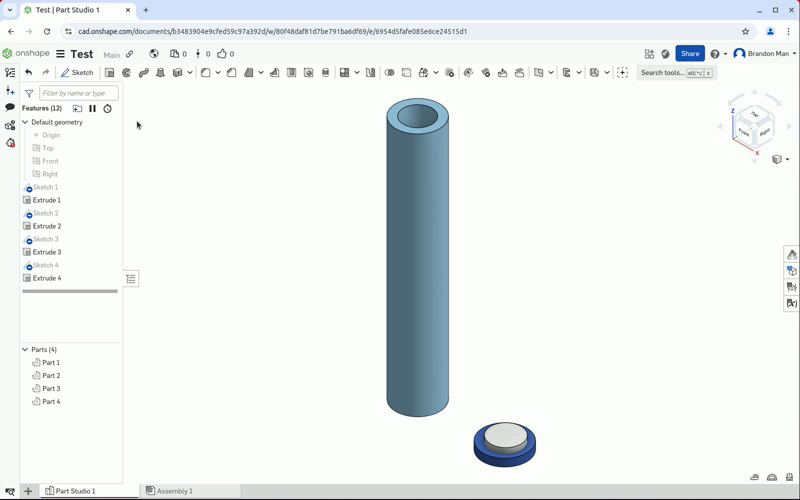
mouse_move(73, 189)
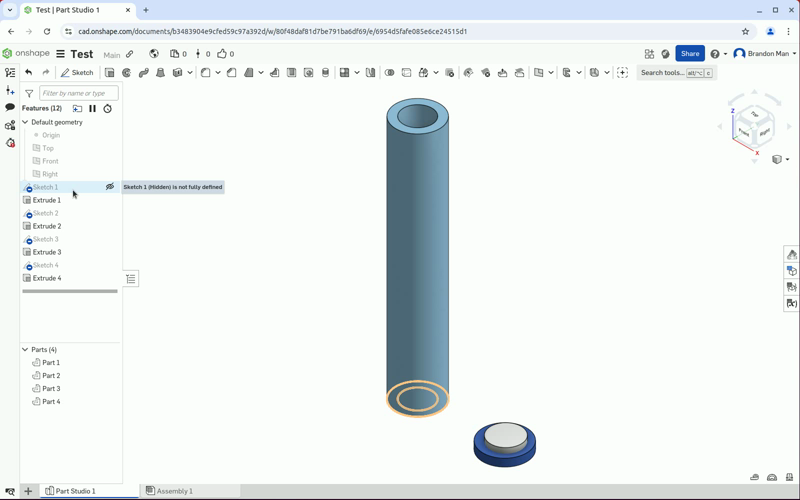
click(73, 189)